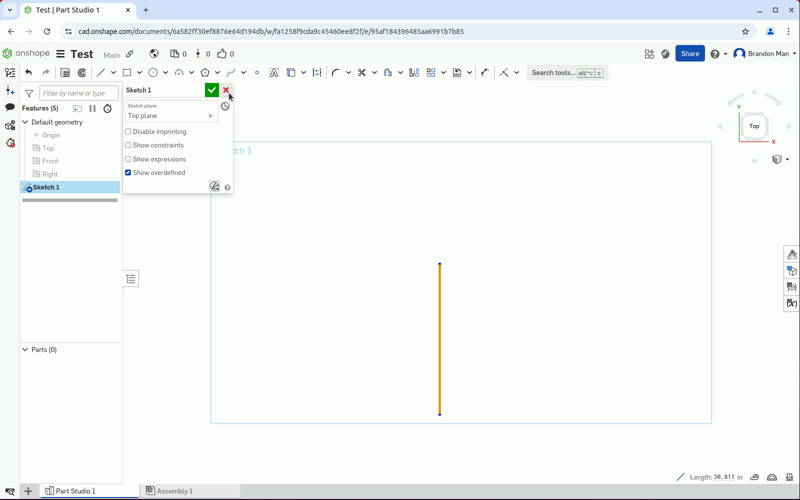
key(shift+h)
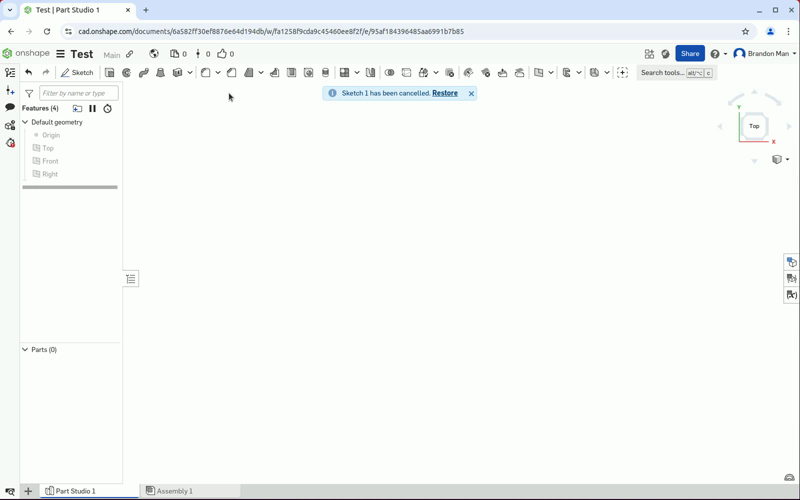
mouse_move(73, 352)
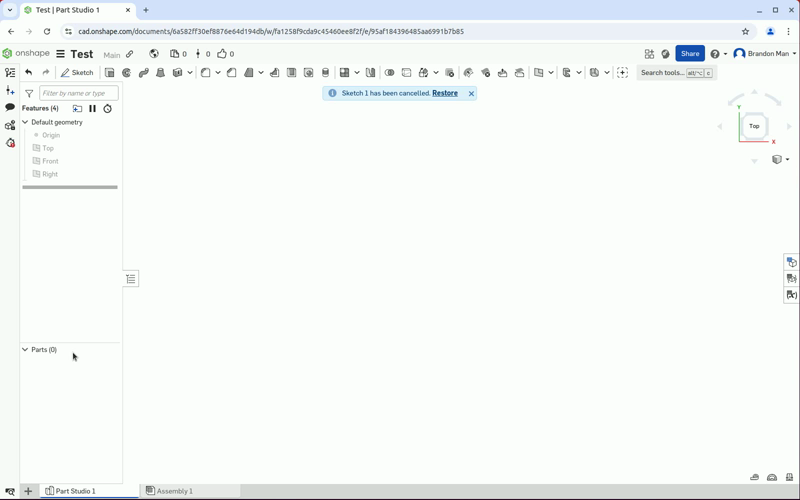
key(y)
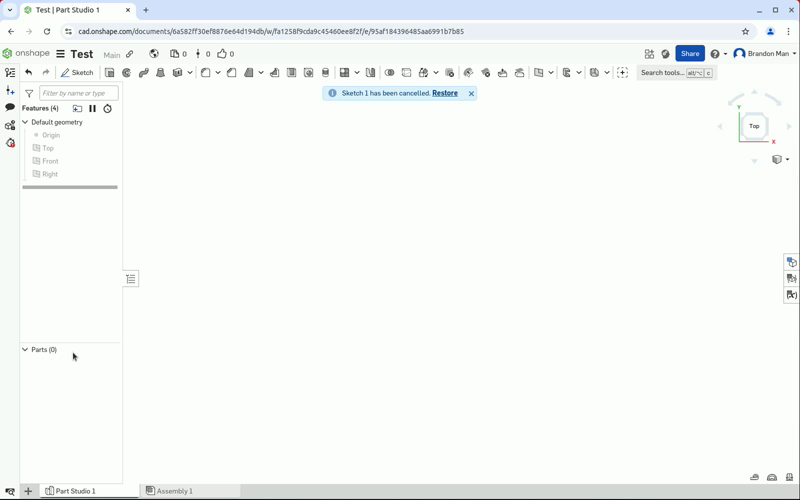
key(shift+p)
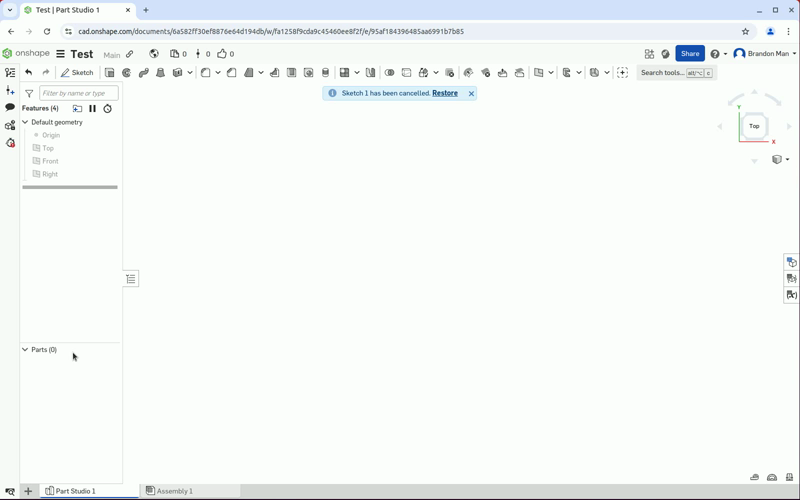
key(space)
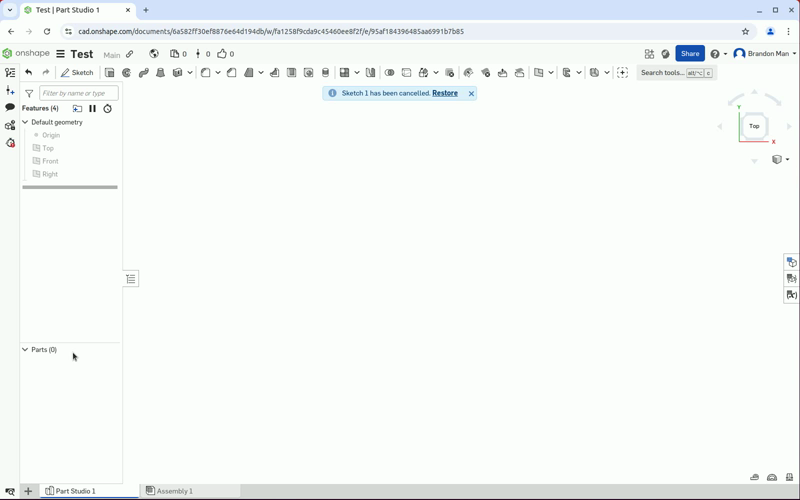
key_down(shift)
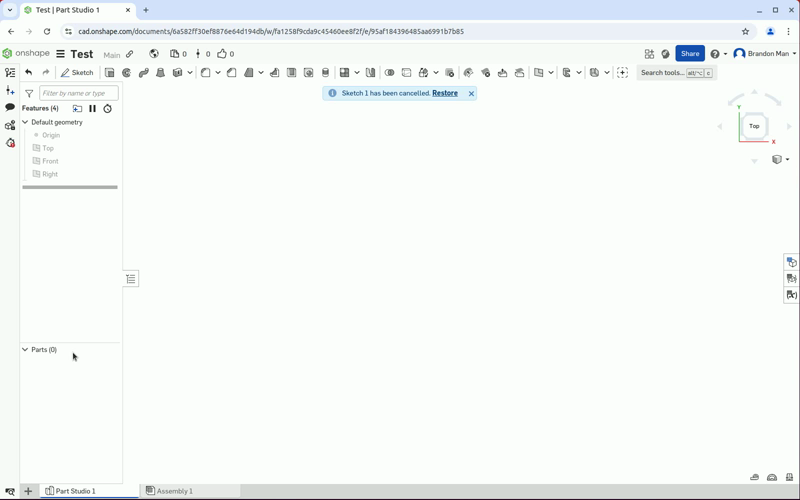
key(up)
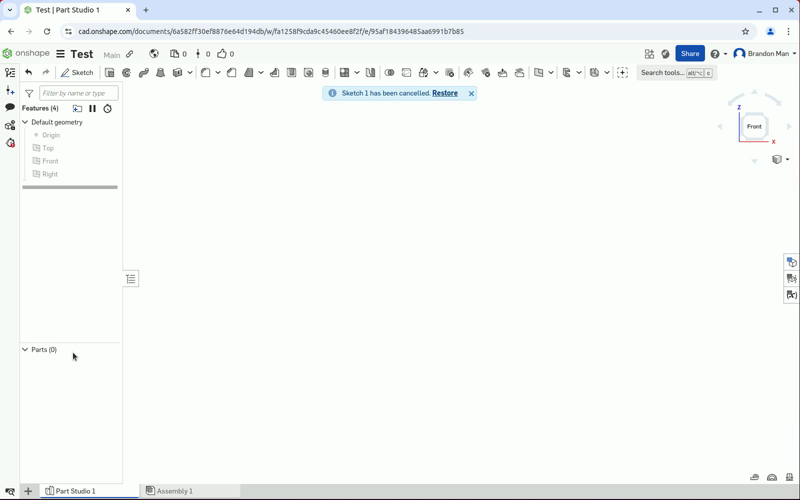
key_up(shift)
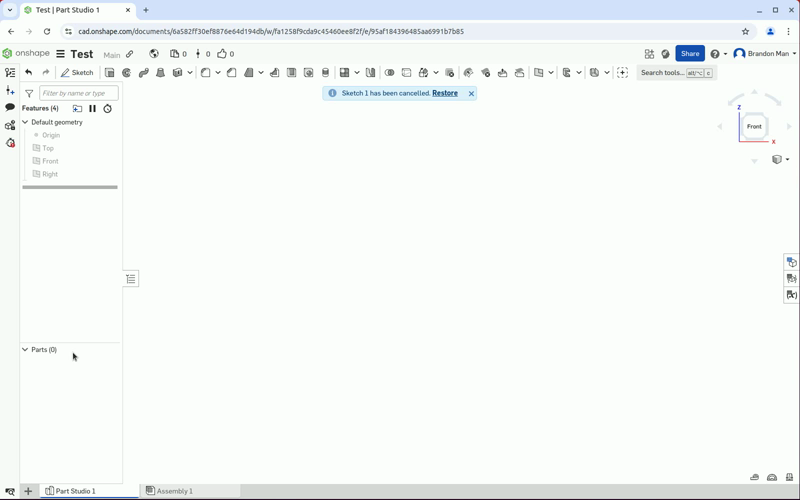
mouse_move(73, 352)
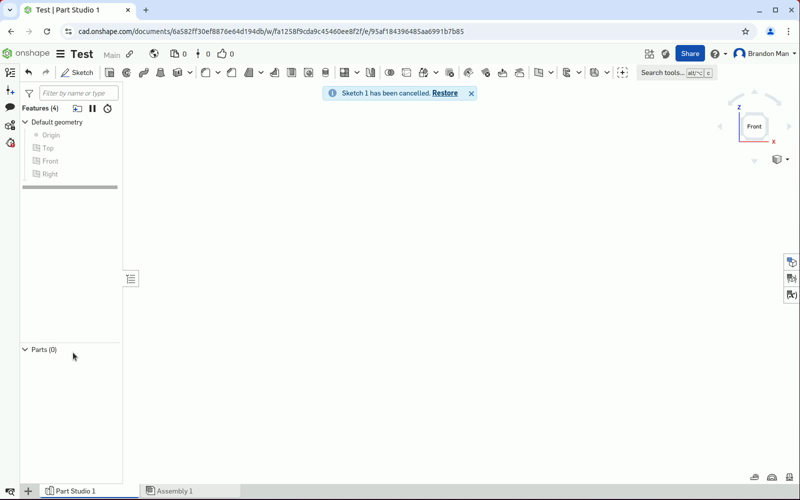
key(shift+y)
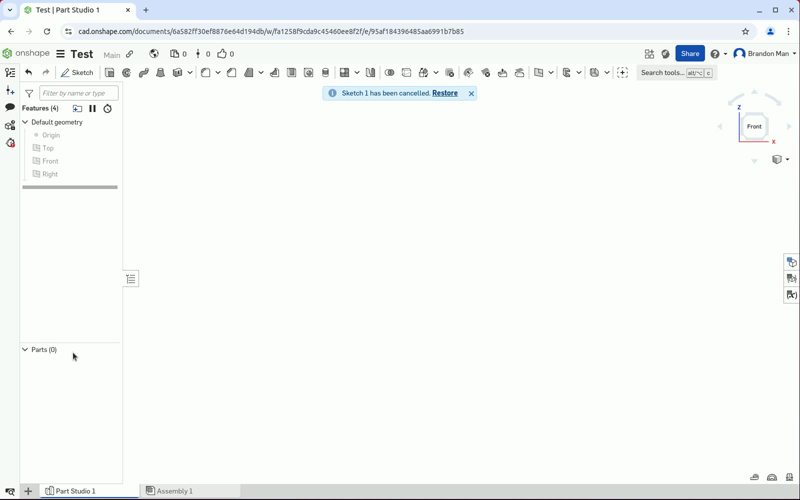
key(shift+s)
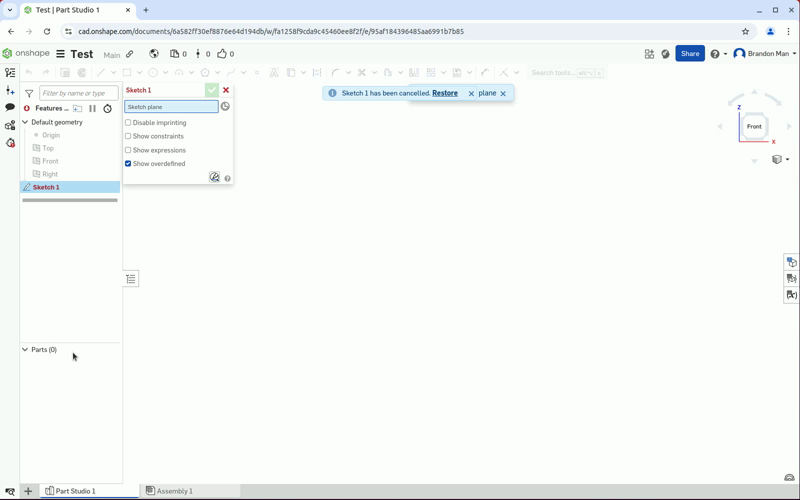
mouse_move(73, 163)
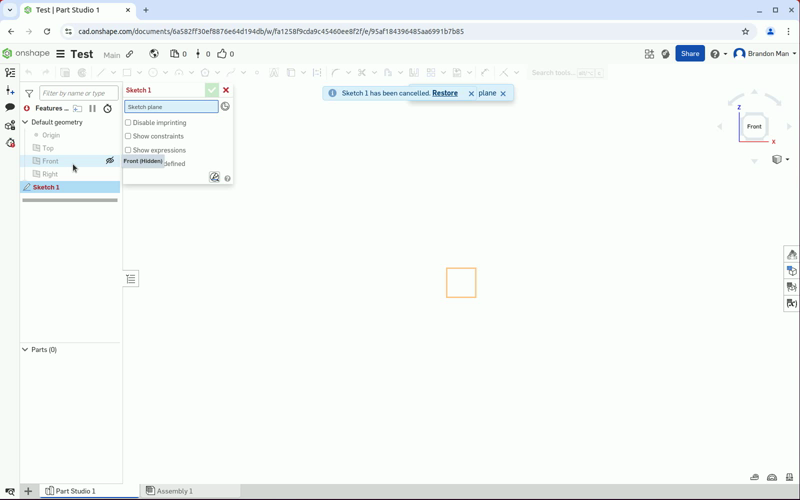
click(73, 163)
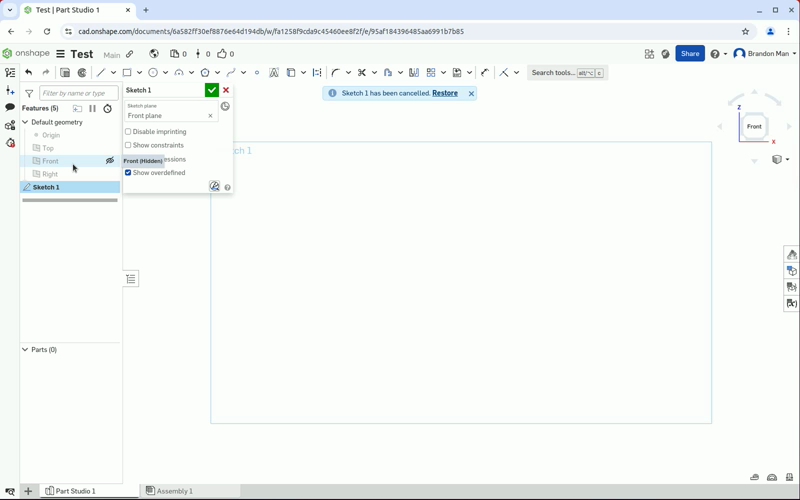
mouse_move(73, 352)
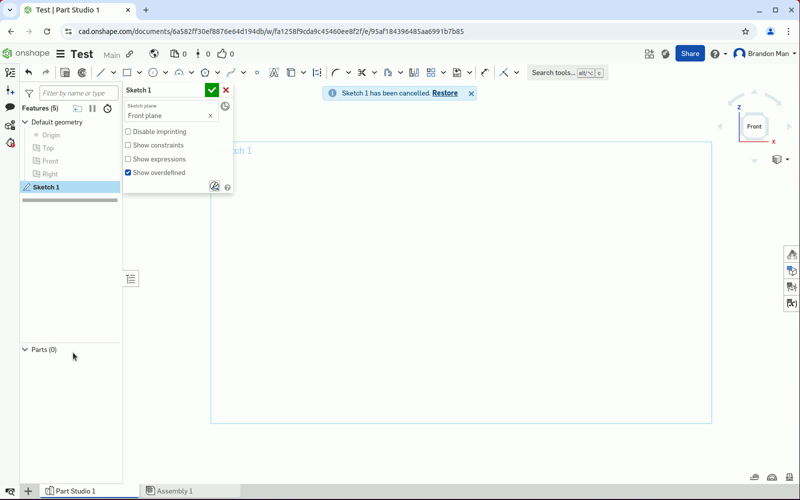
key(y)
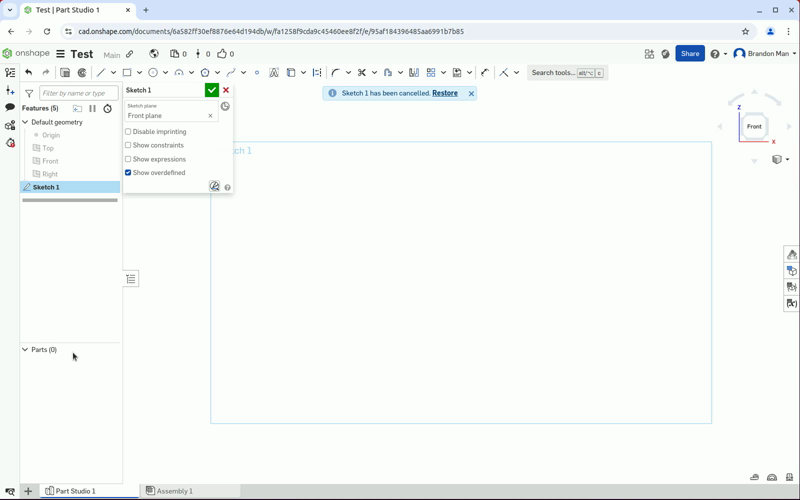
key(l)
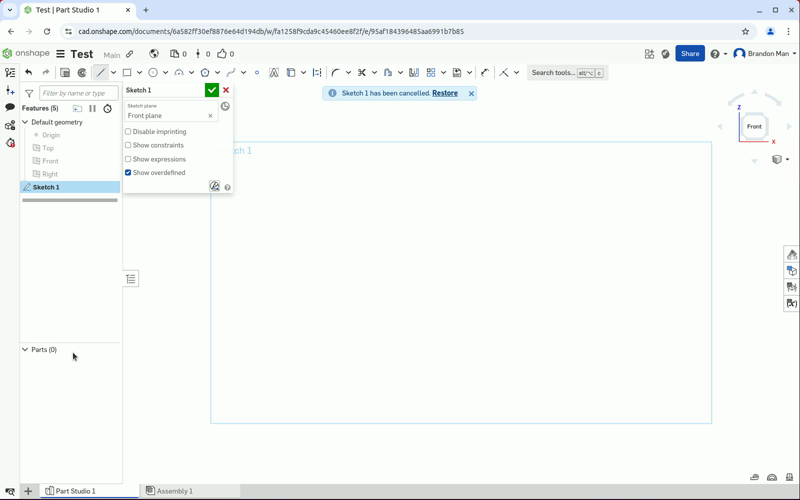
key_down(shift)
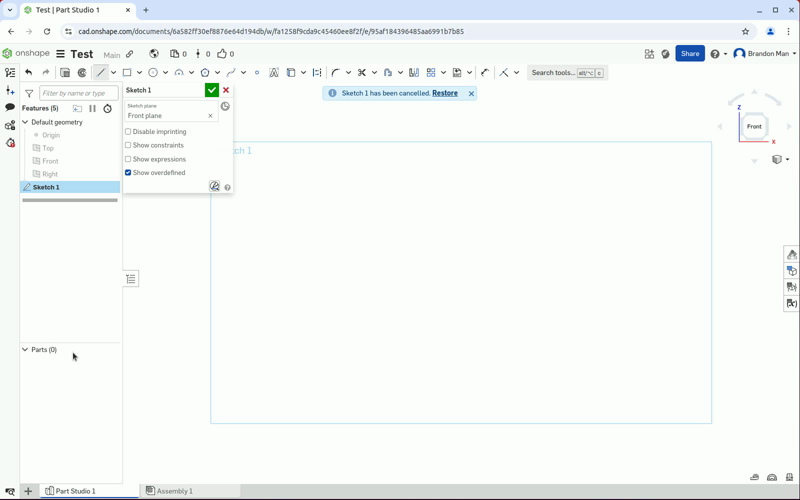
mouse_move(358, 285)
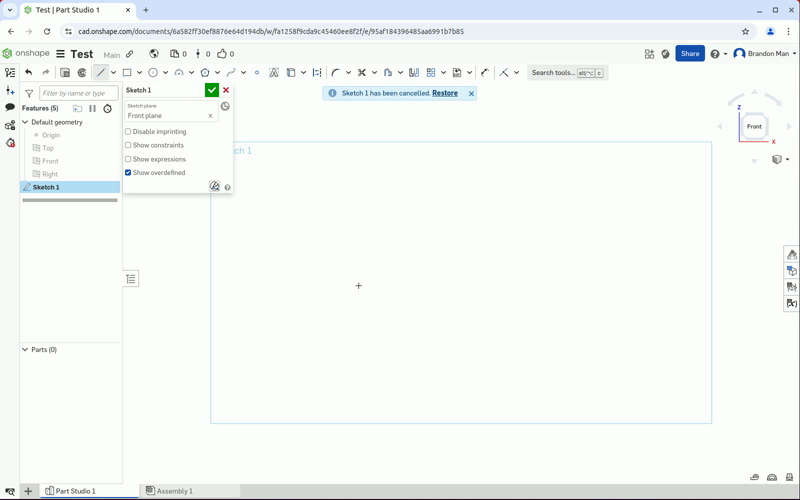
click(358, 285)
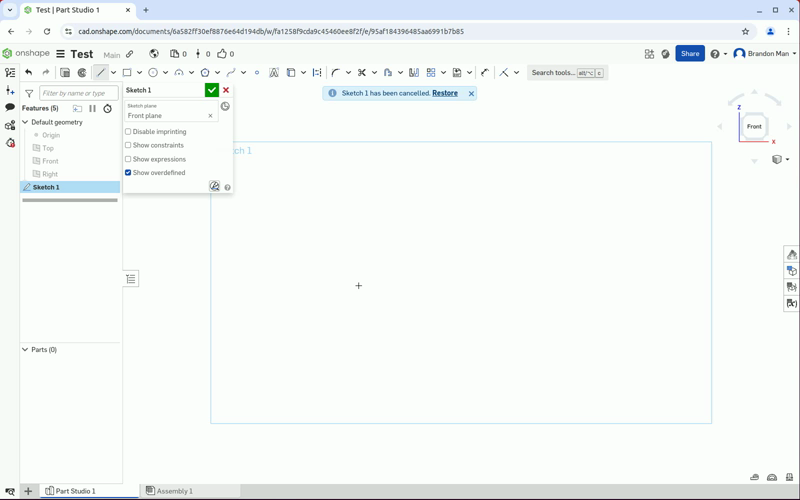
key_up(shift)
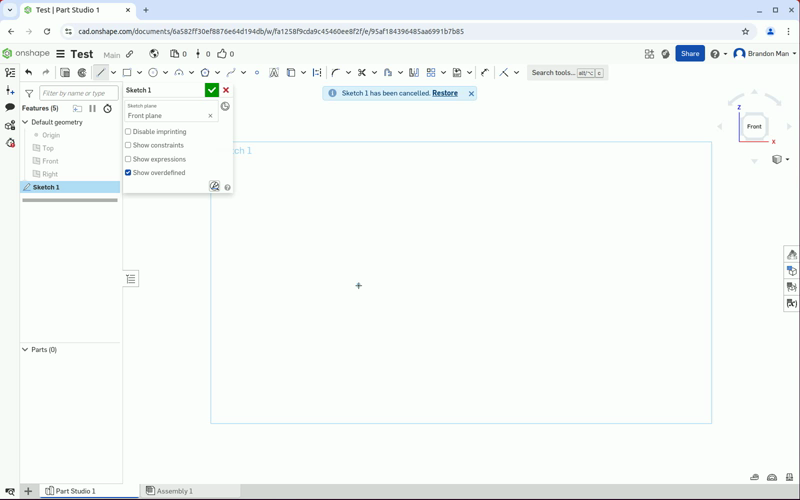
key_down(shift)
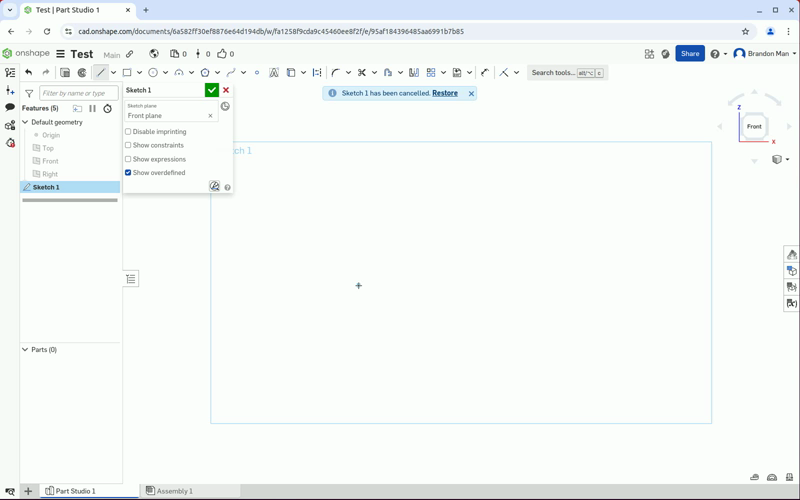
mouse_move(388, 285)
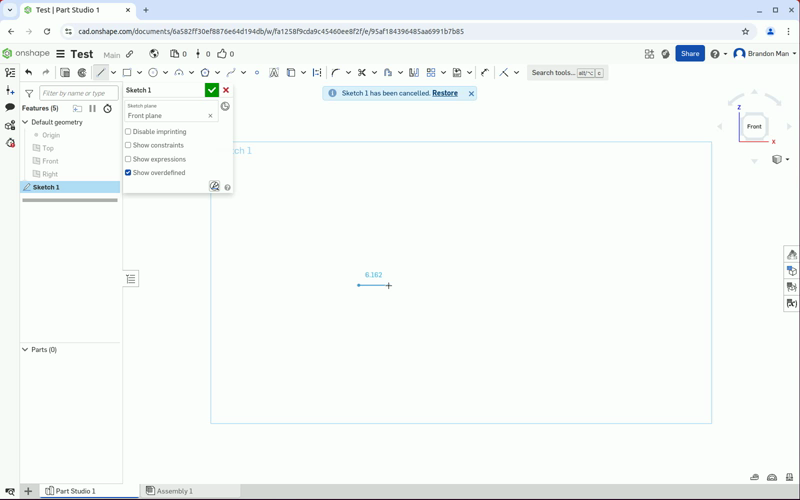
mouse_move(365, 303)
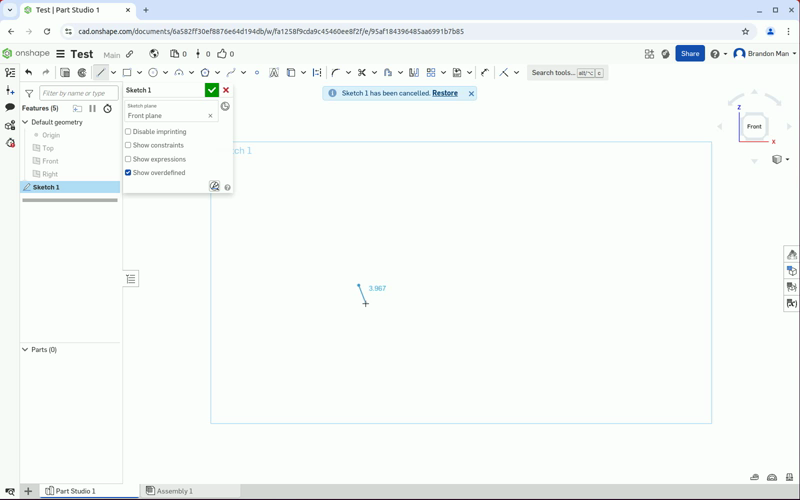
click(365, 303)
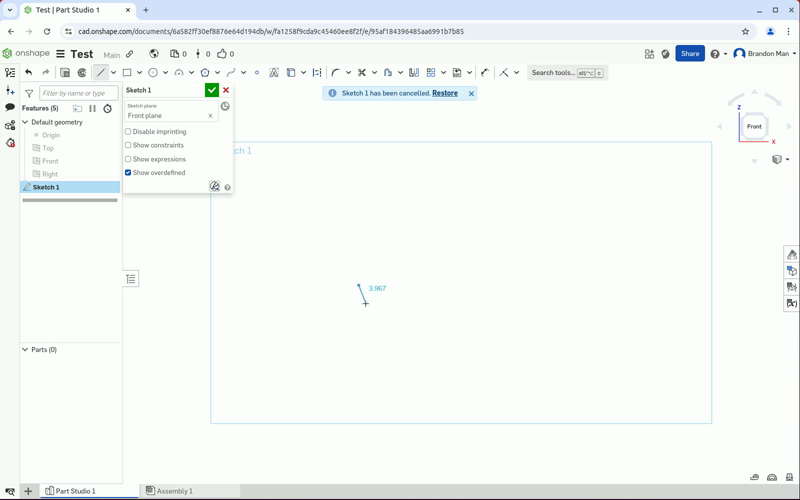
key_up(shift)
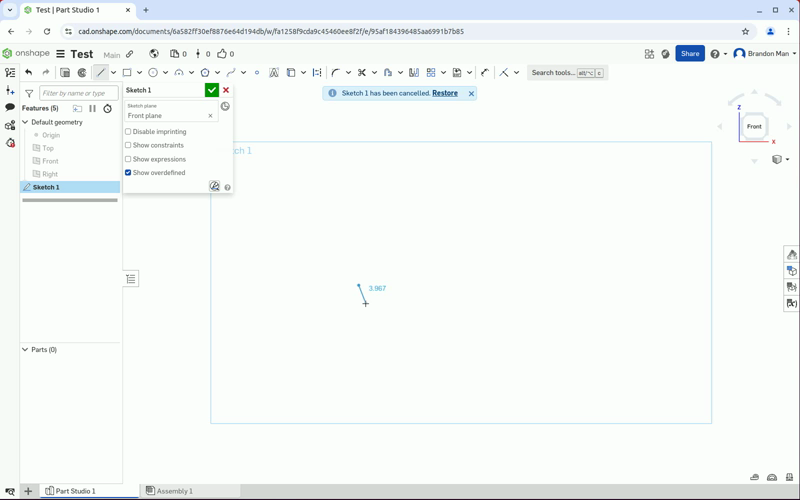
key_down(shift)
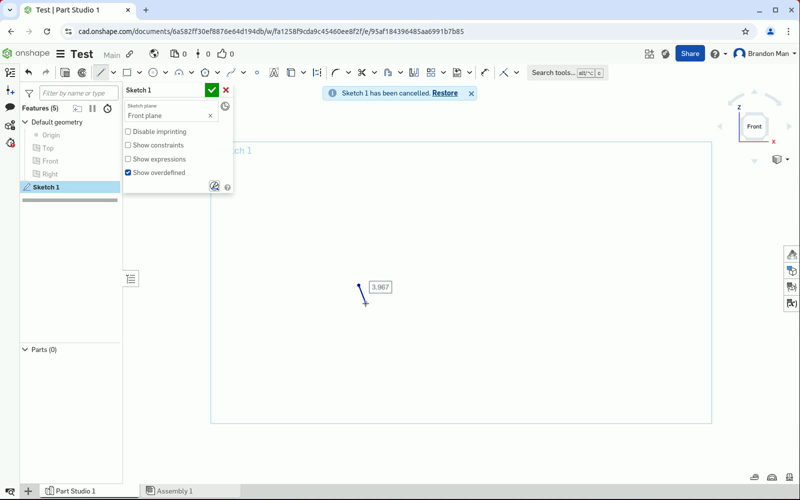
mouse_move(395, 303)
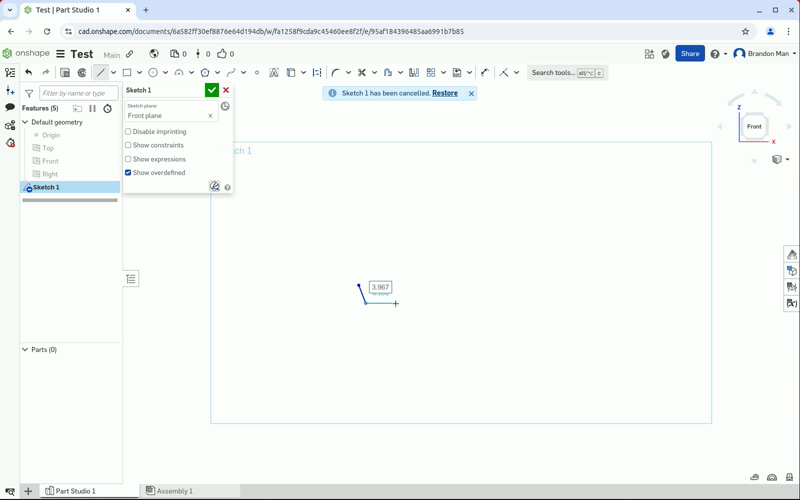
mouse_move(369, 303)
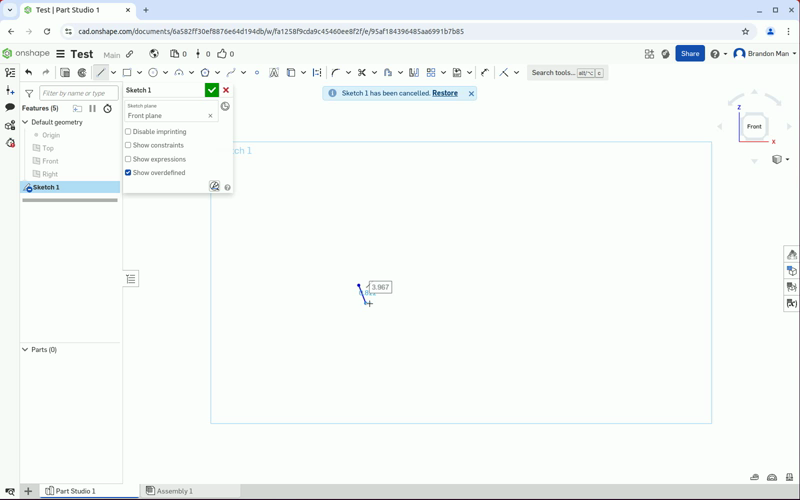
scroll(6)
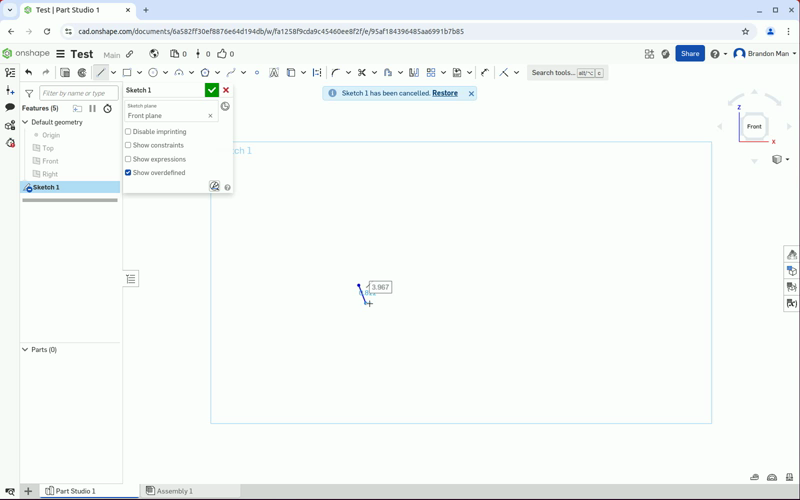
scroll(6)
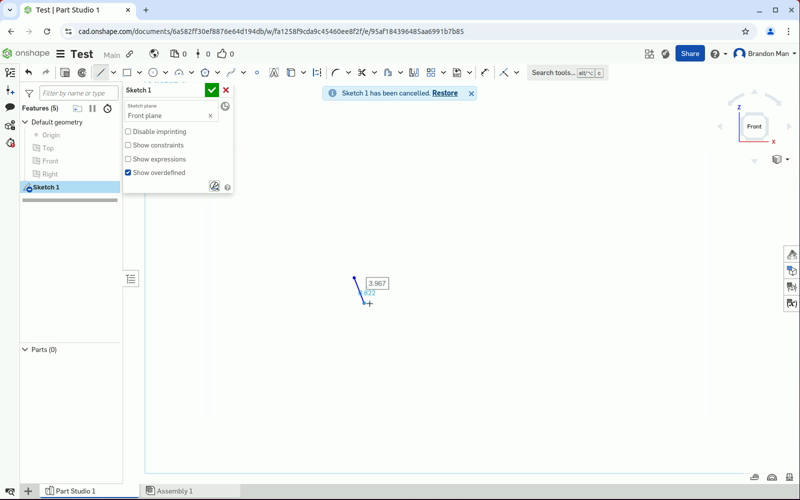
scroll(6)
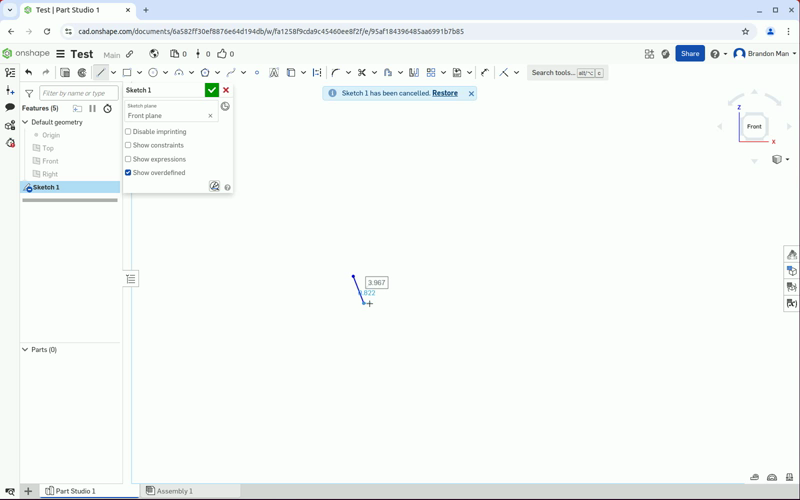
scroll(6)
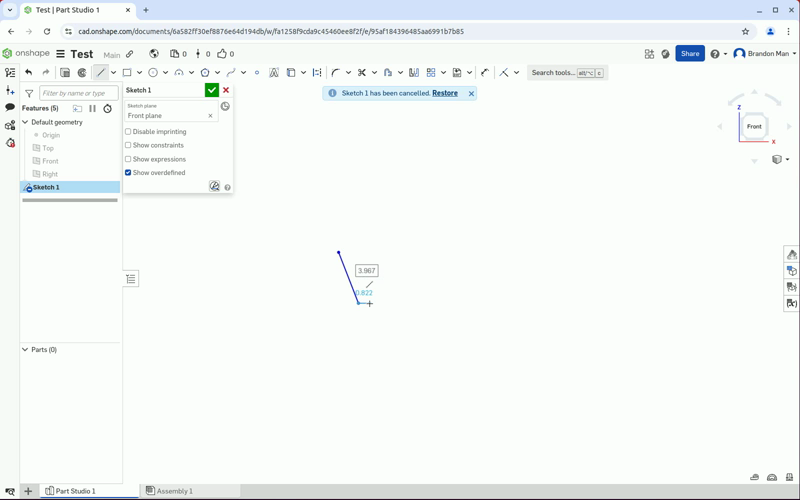
scroll(6)
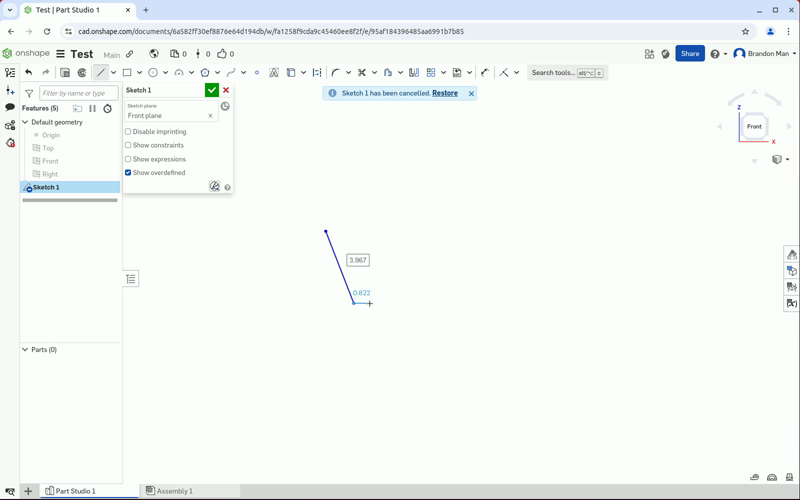
scroll(6)
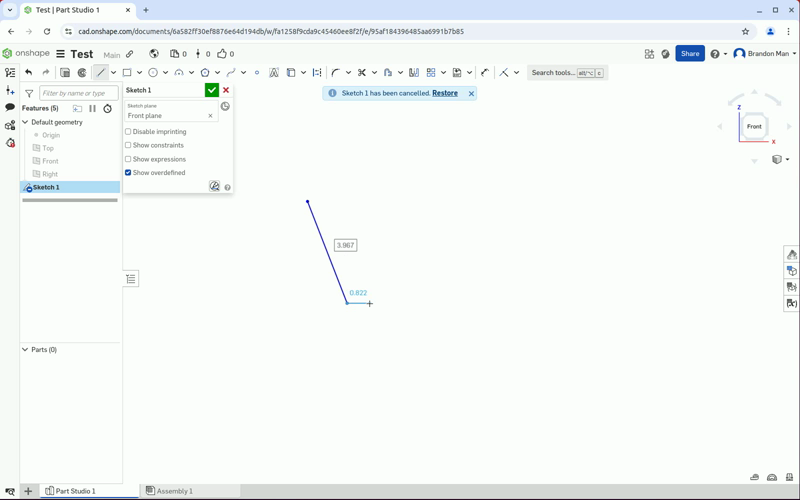
scroll(6)
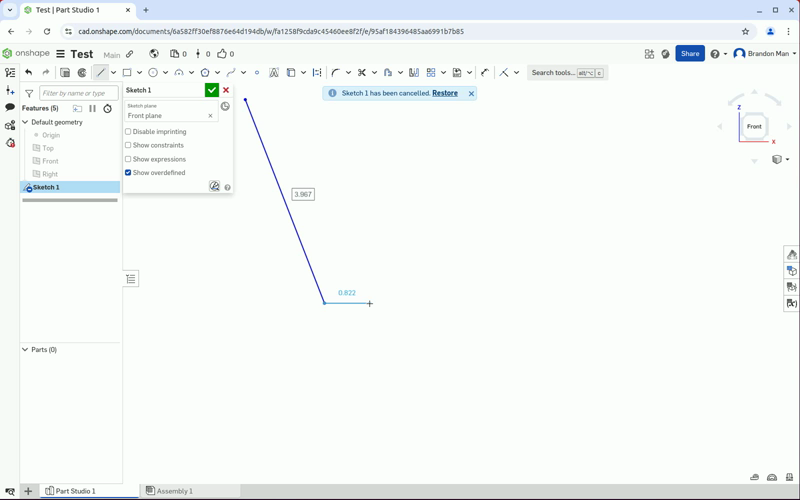
click(369, 303)
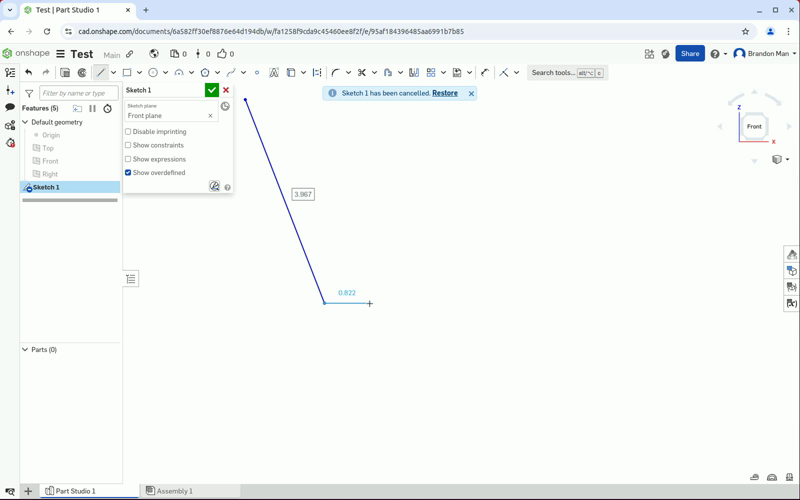
scroll(-6)
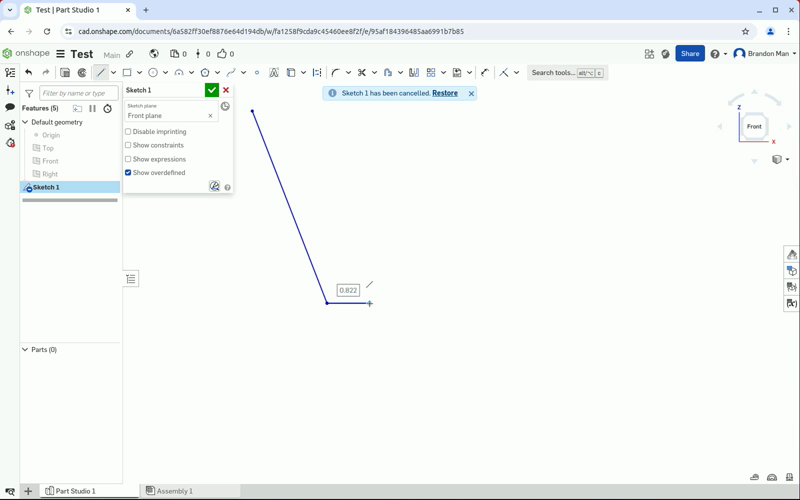
scroll(-6)
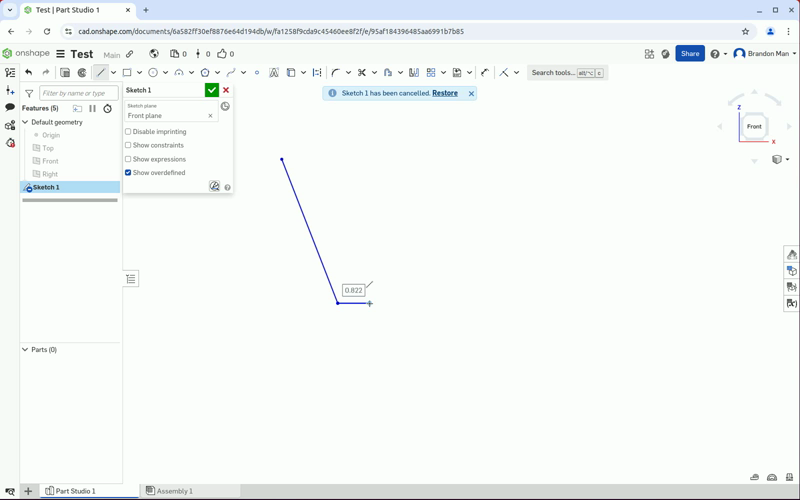
scroll(-6)
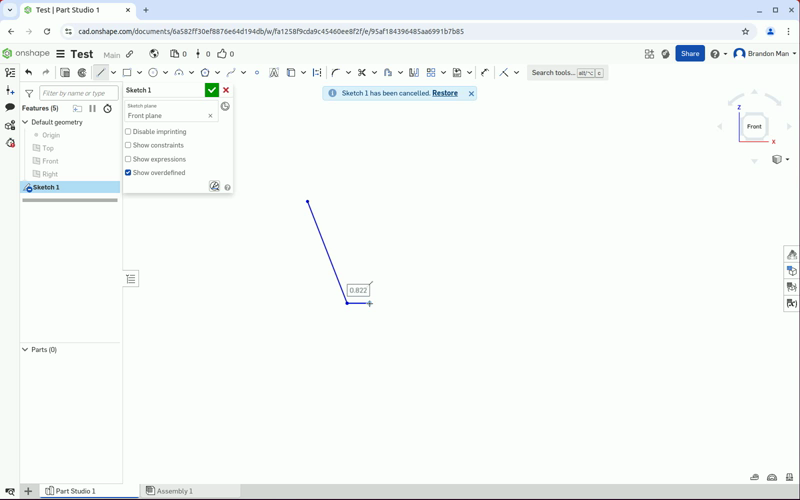
scroll(-6)
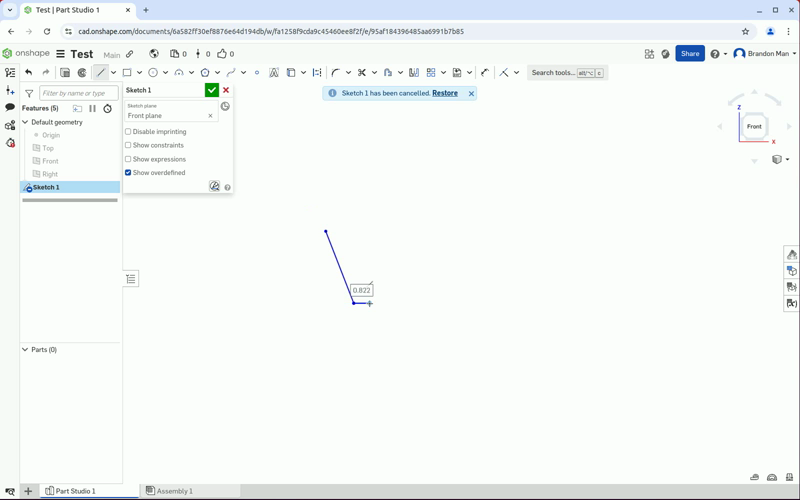
scroll(-6)
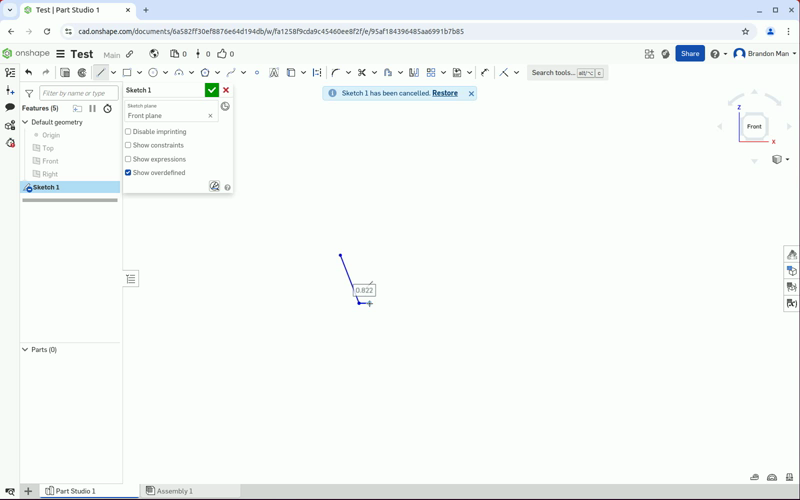
scroll(-6)
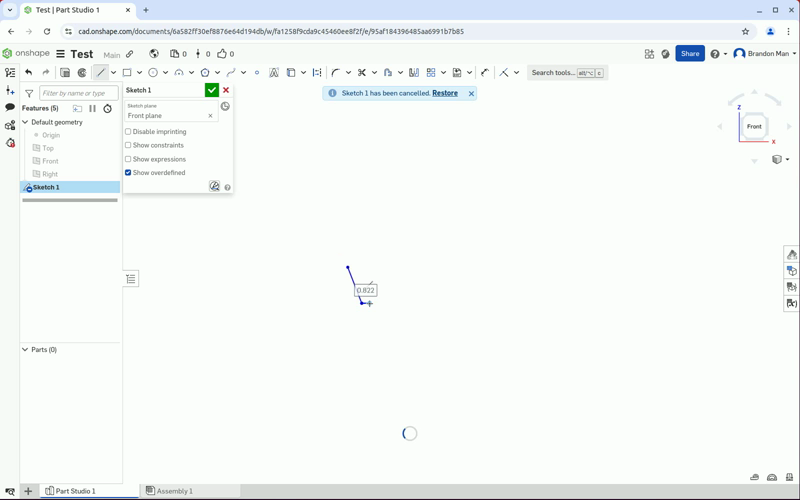
scroll(-6)
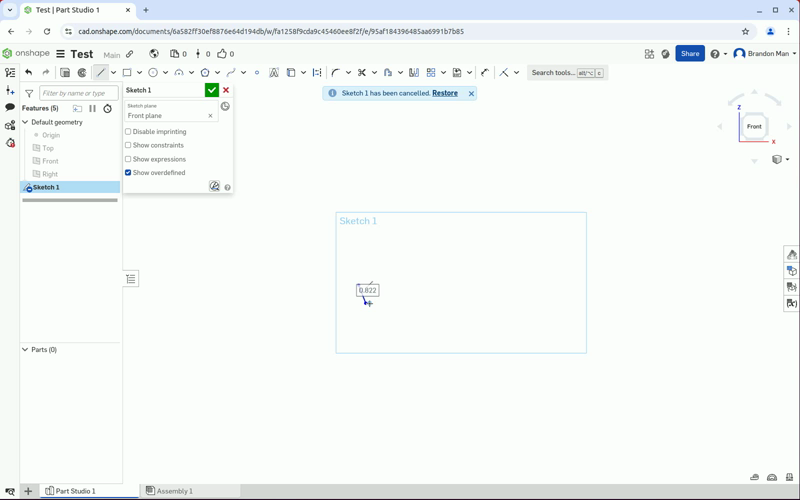
key_up(shift)
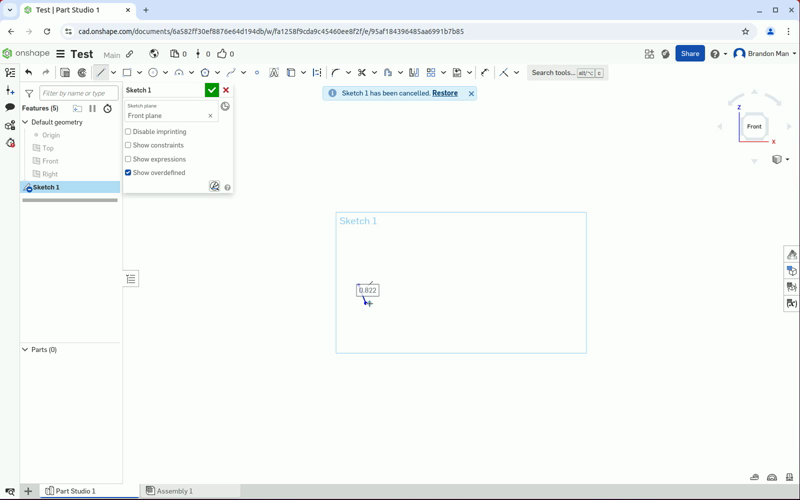
key_down(shift)
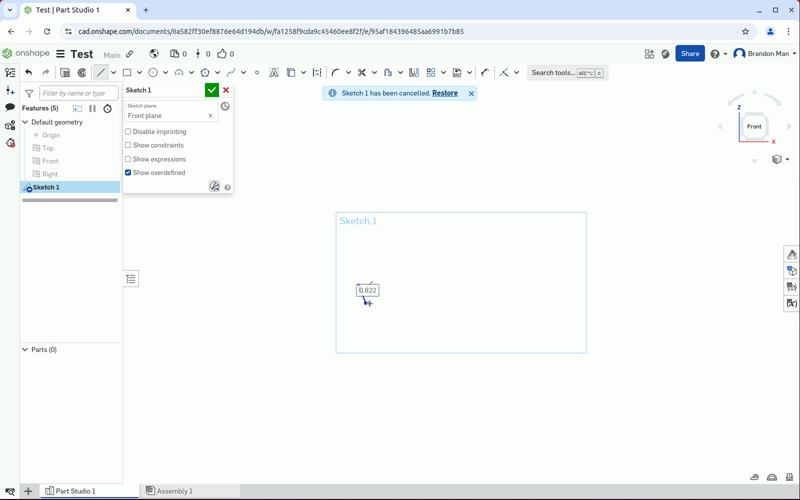
mouse_move(399, 303)
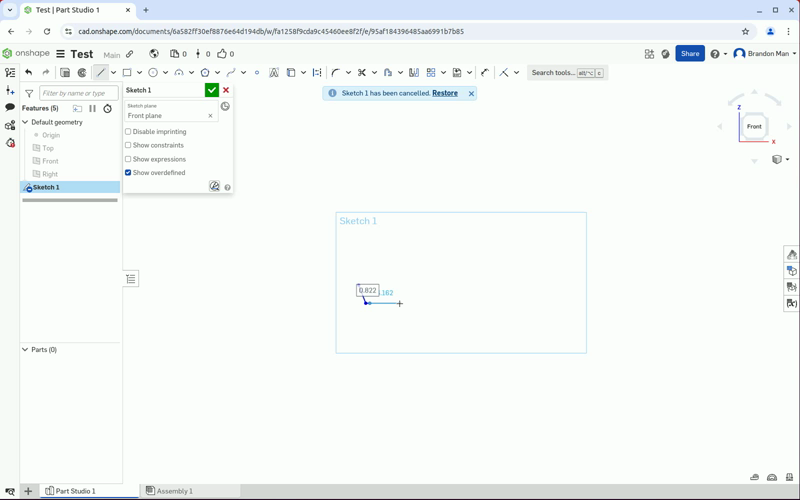
mouse_move(384, 245)
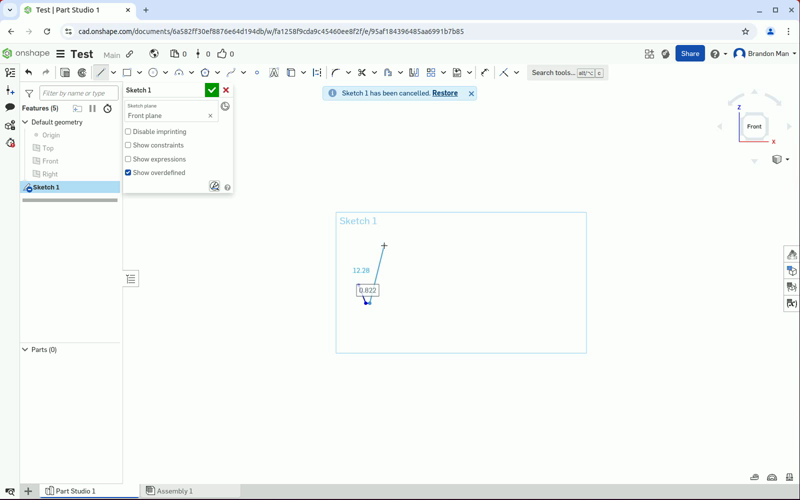
click(384, 245)
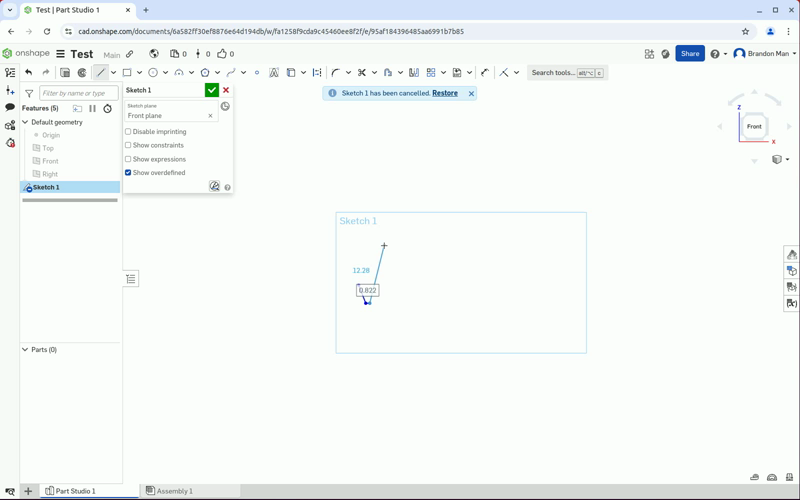
key_up(shift)
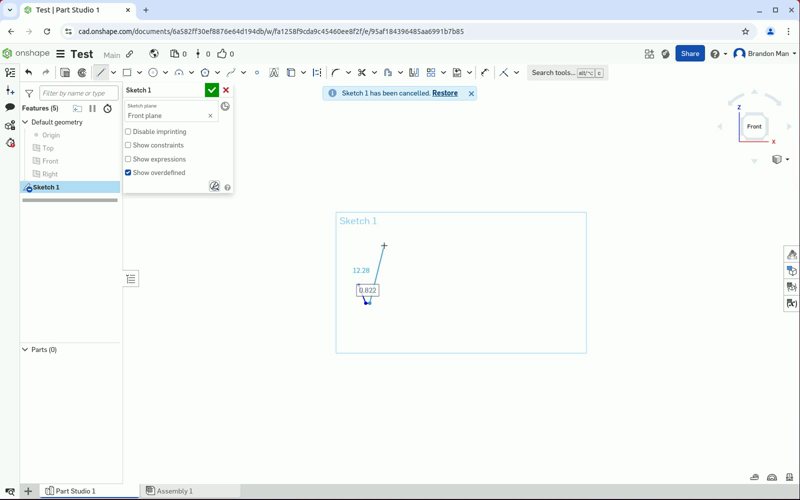
key(esc)
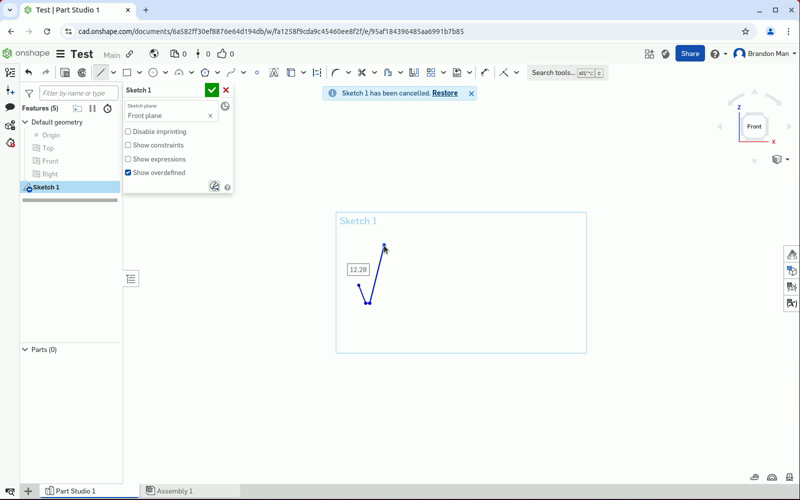
key(a)
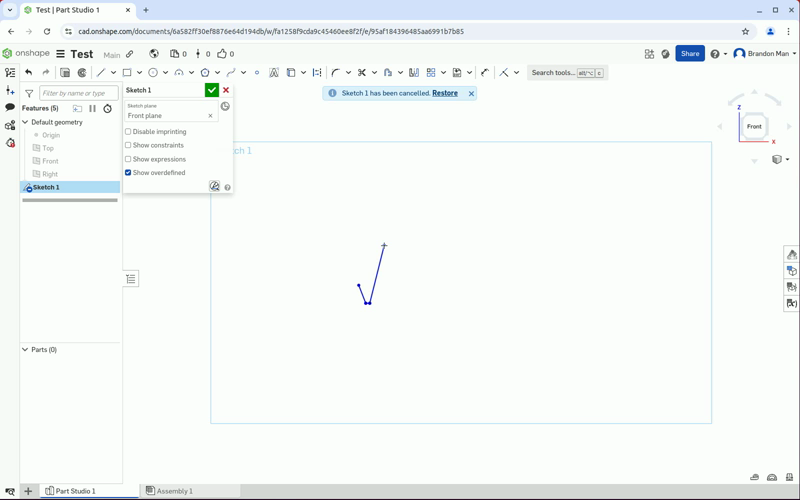
mouse_move(384, 245)
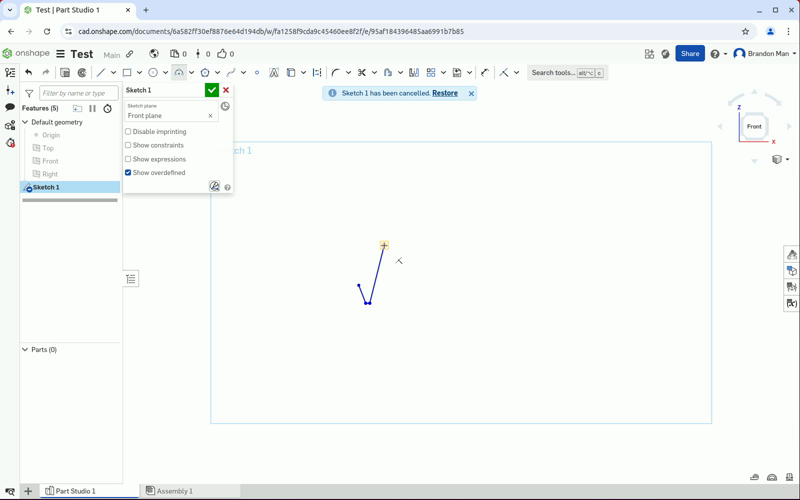
click(384, 245)
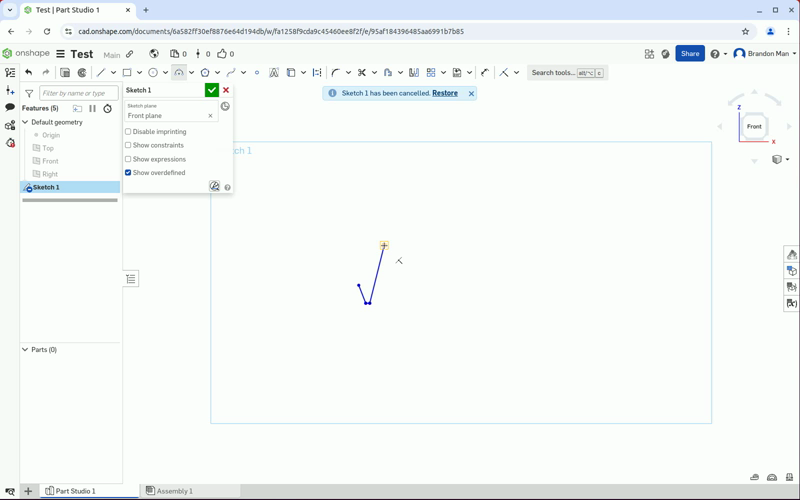
key_down(shift)
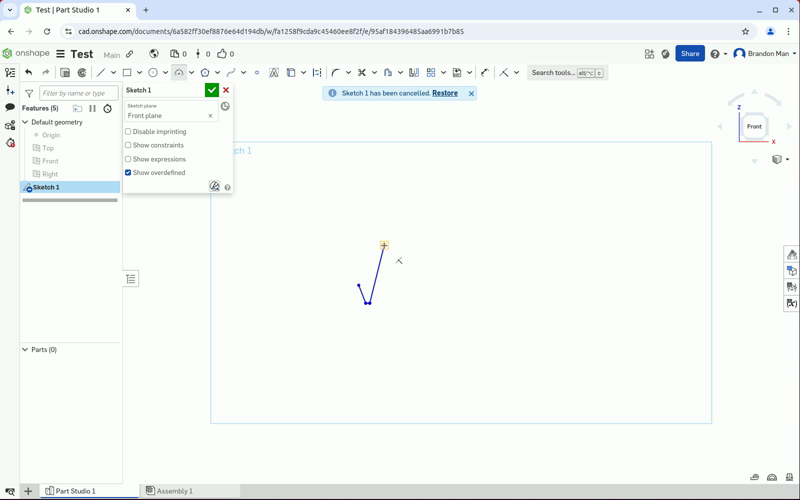
mouse_move(460, 180)
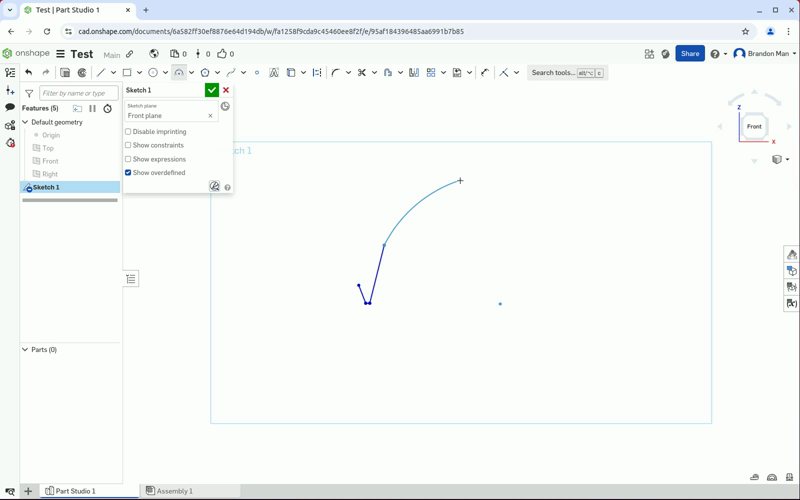
click(460, 180)
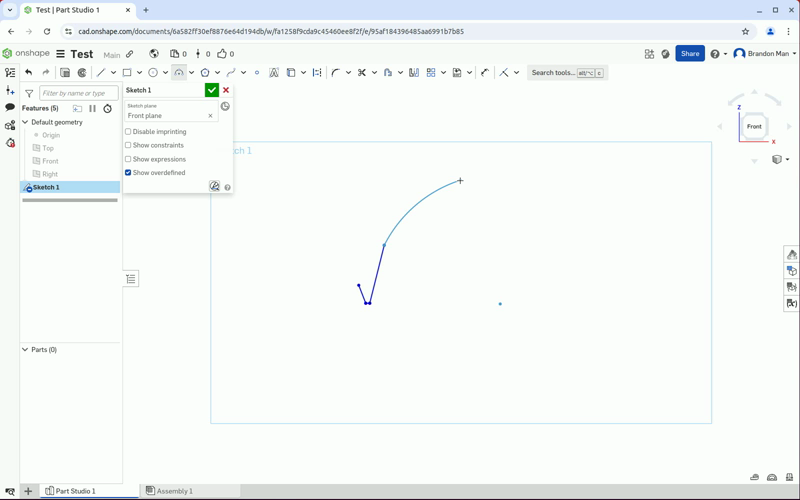
mouse_move(410, 198)
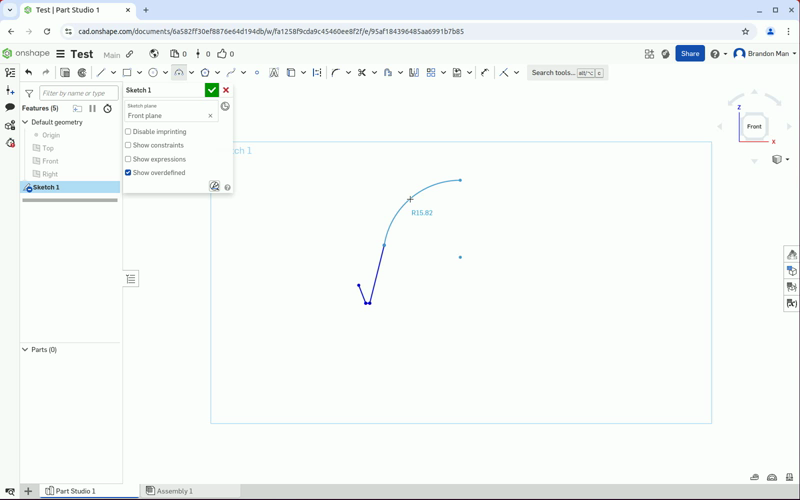
click(410, 198)
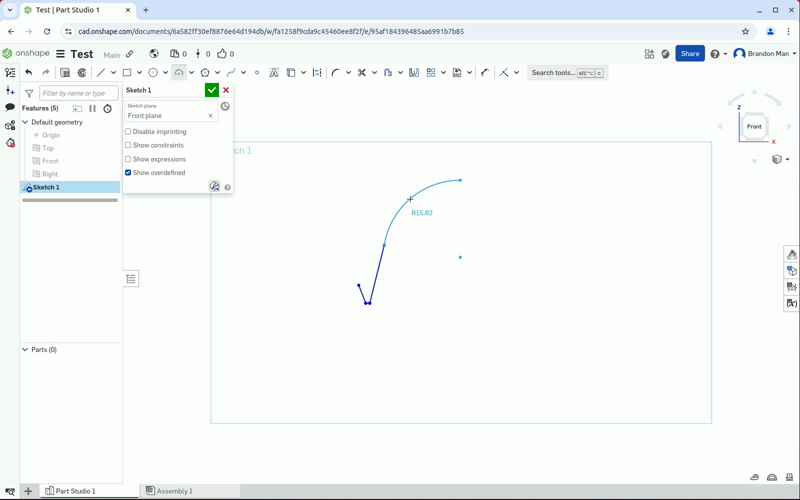
key_up(shift)
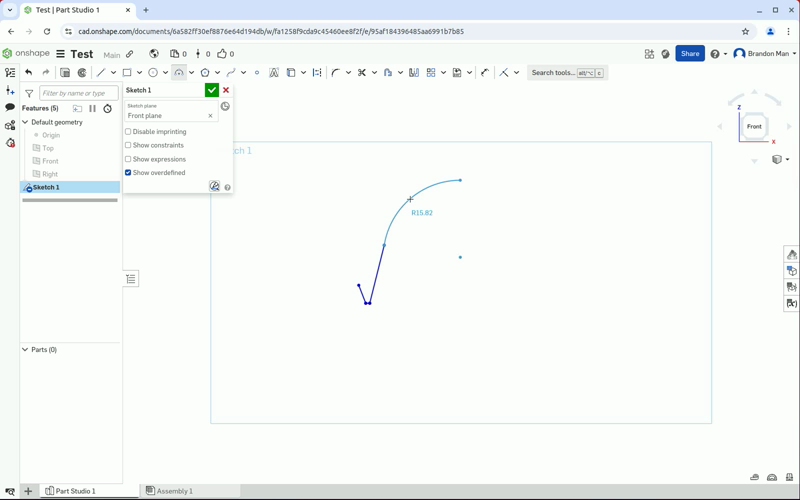
key(esc)
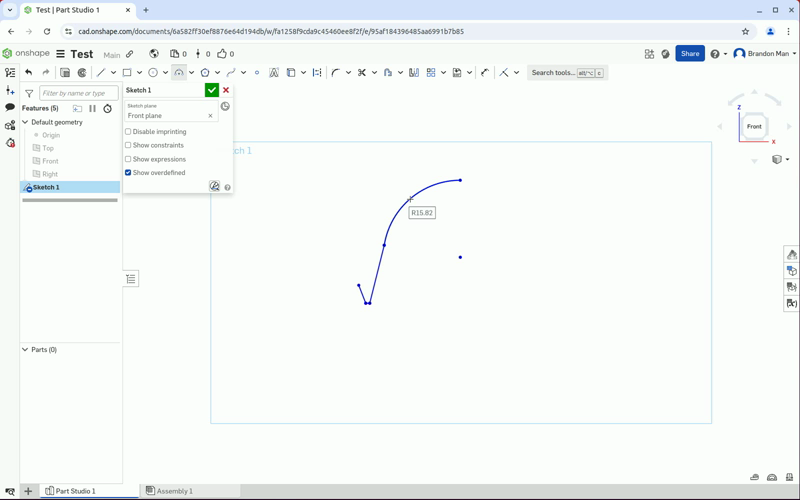
key(l)
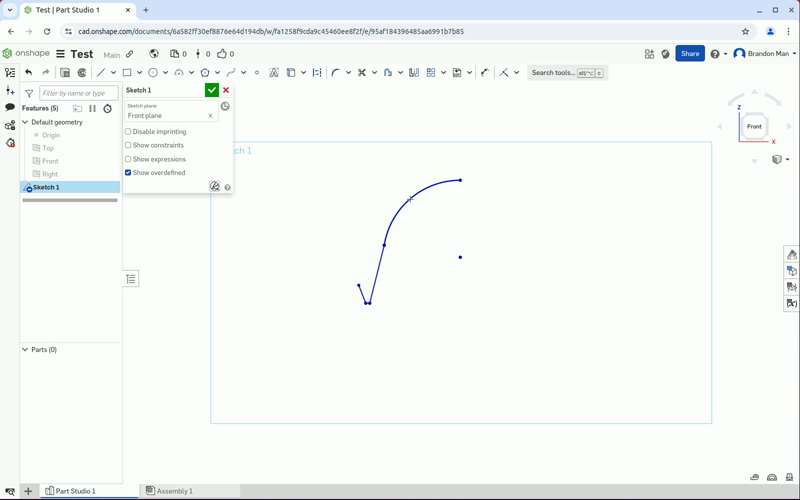
mouse_move(460, 180)
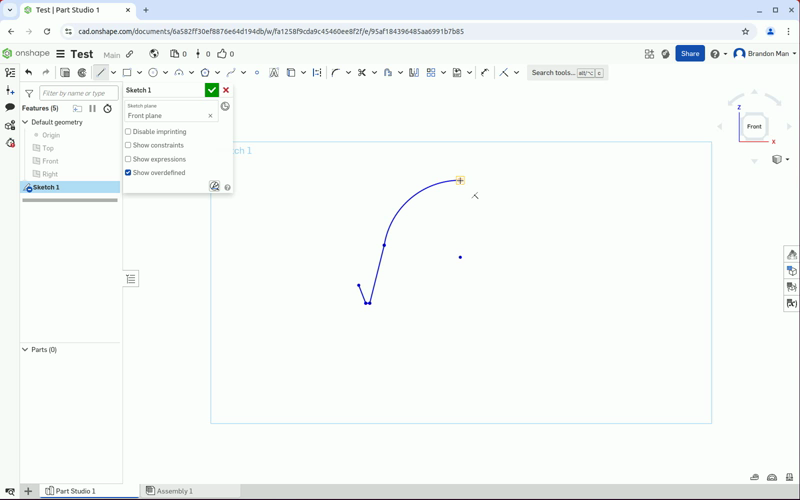
click(460, 180)
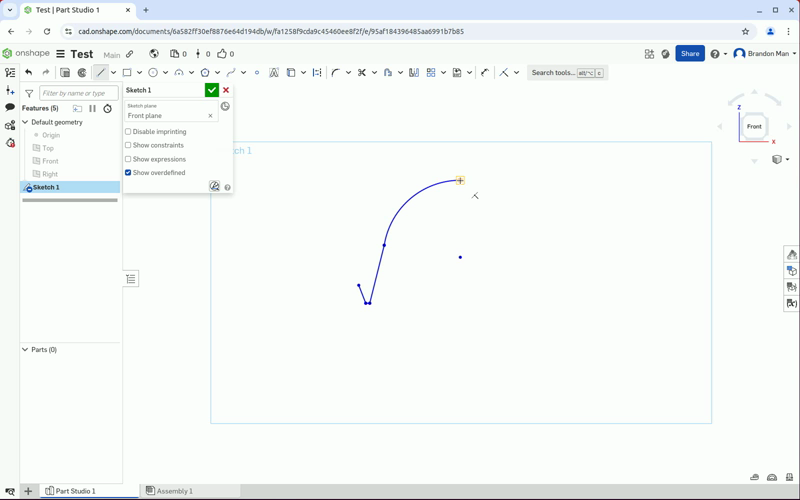
key_down(shift)
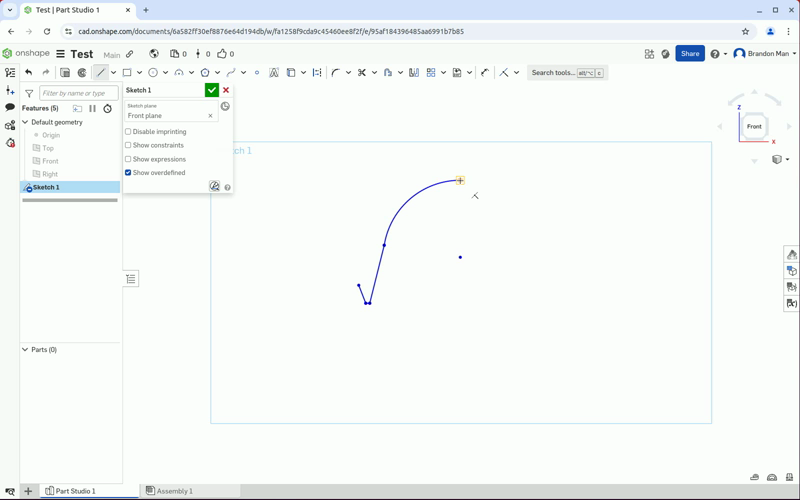
mouse_move(490, 180)
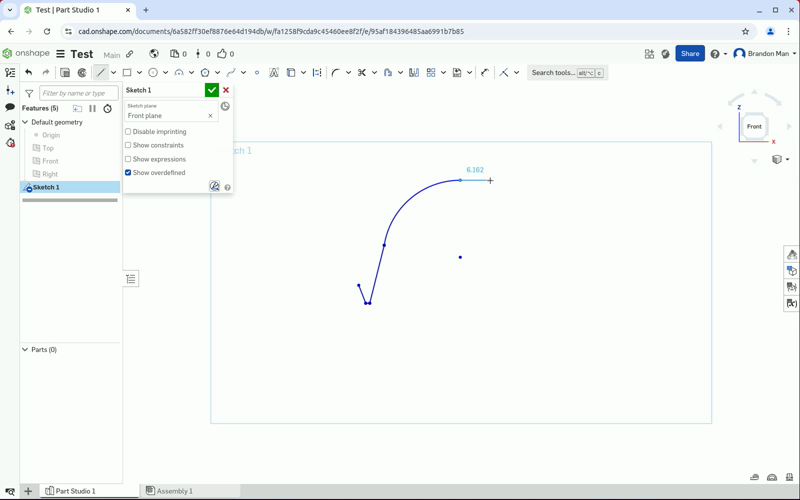
mouse_move(460, 170)
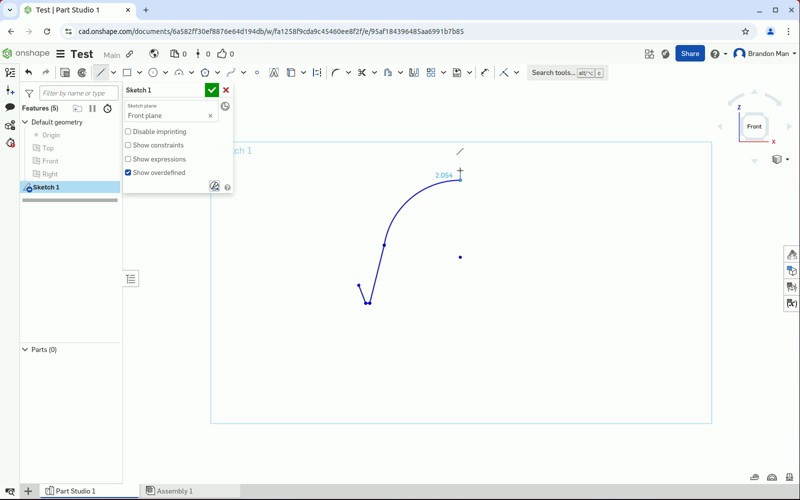
click(460, 170)
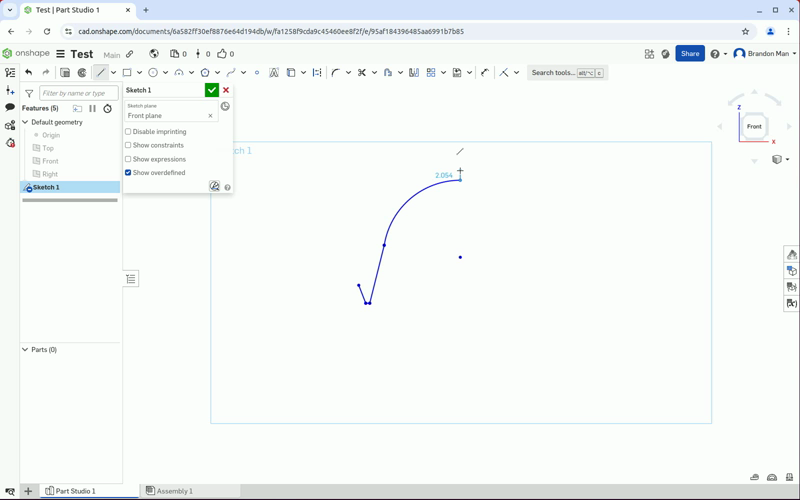
key_up(shift)
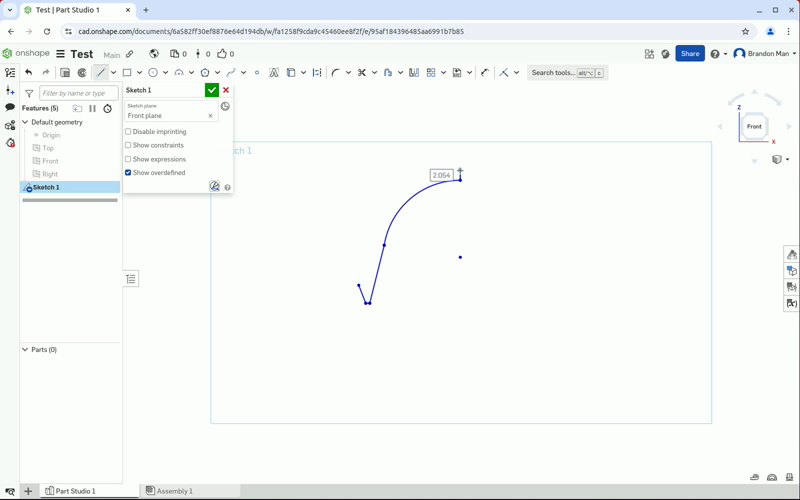
key(esc)
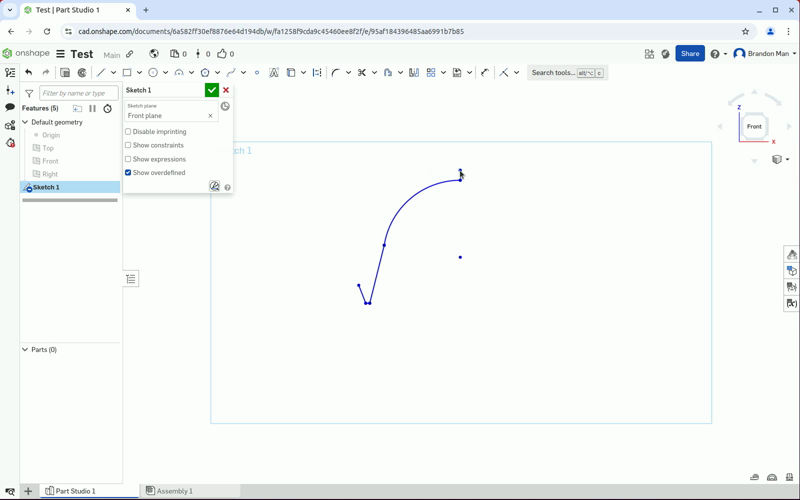
key(a)
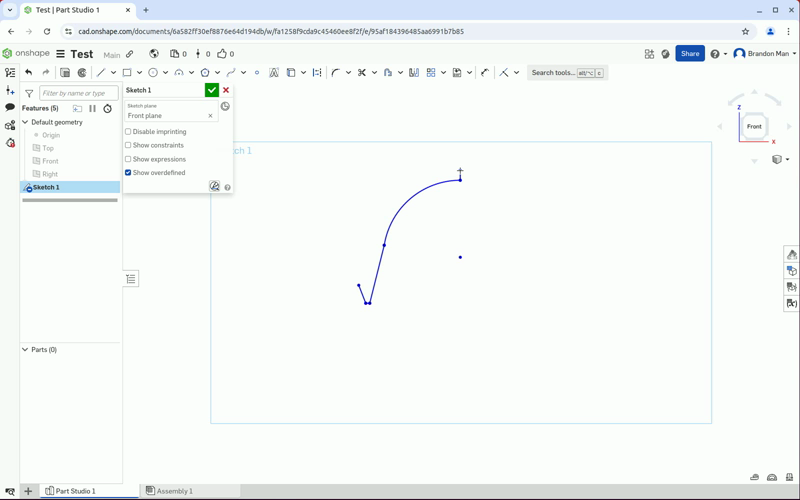
mouse_move(460, 170)
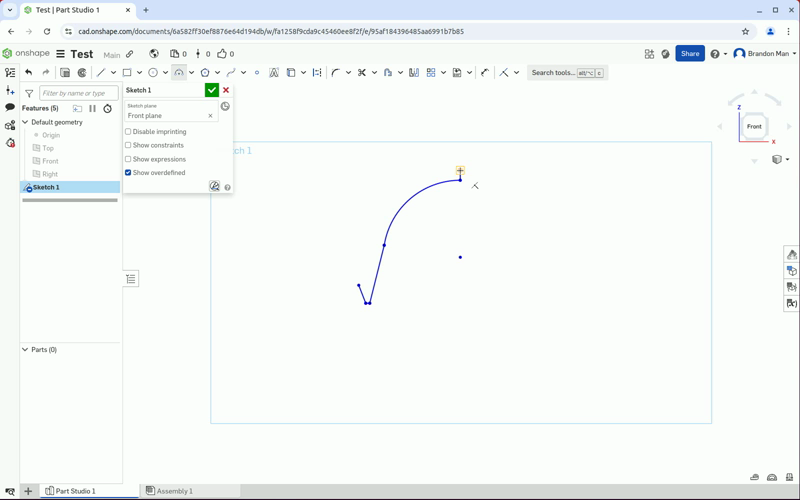
click(460, 170)
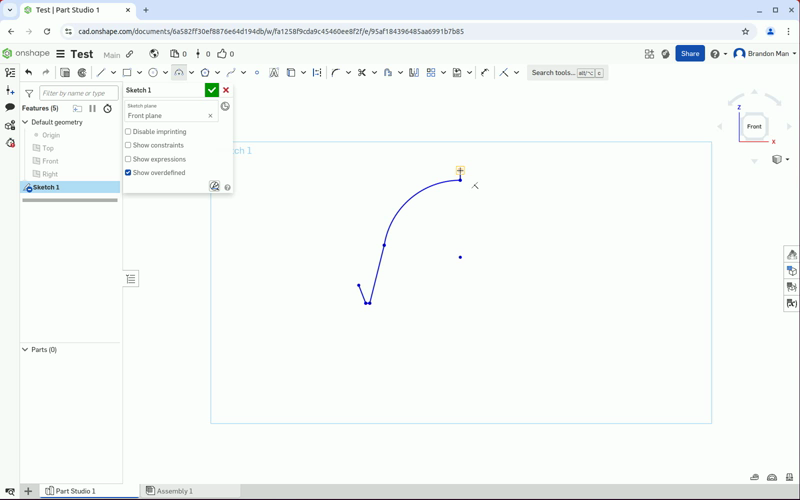
key_down(shift)
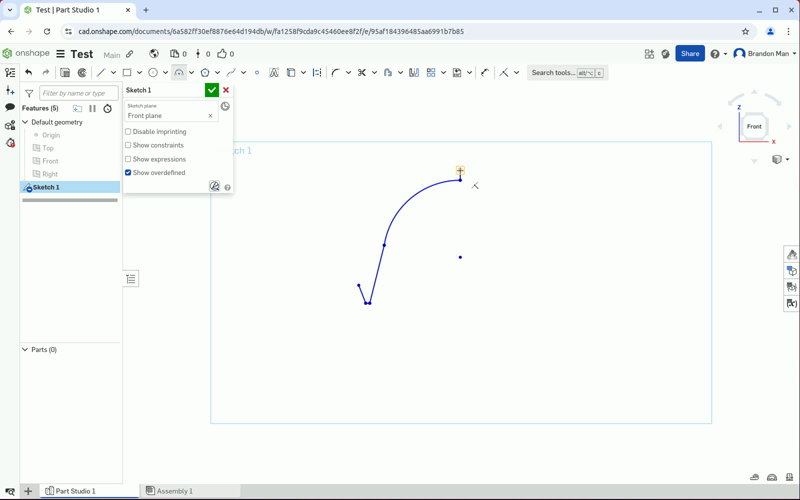
mouse_move(374, 244)
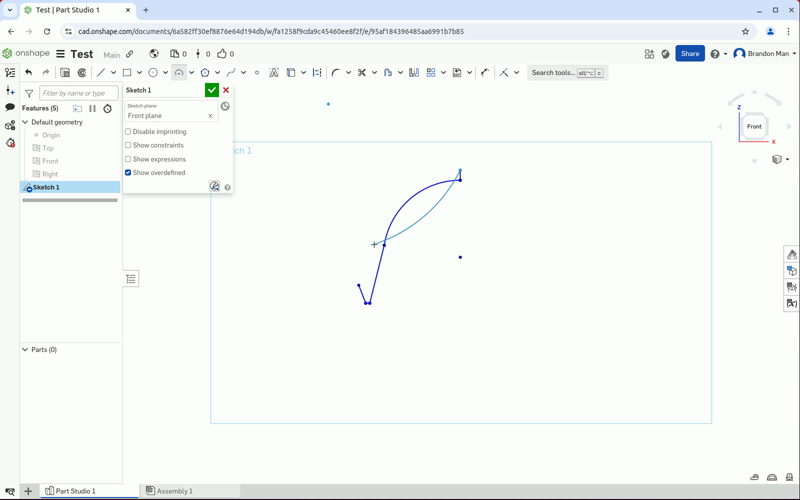
click(374, 244)
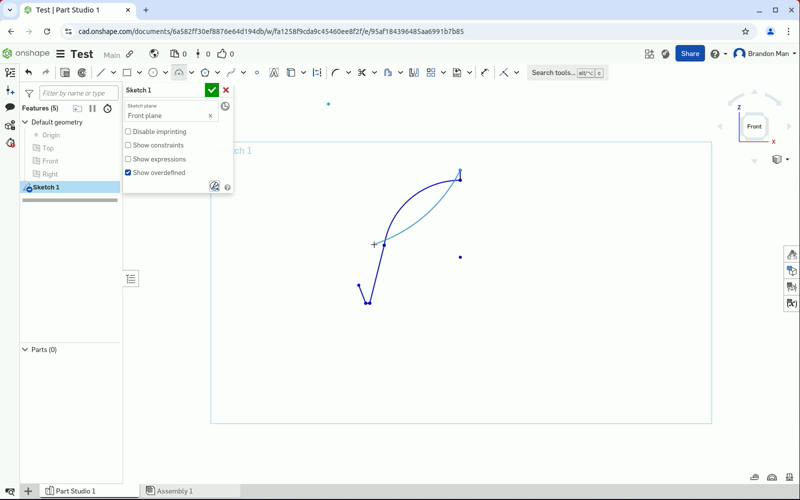
mouse_move(403, 191)
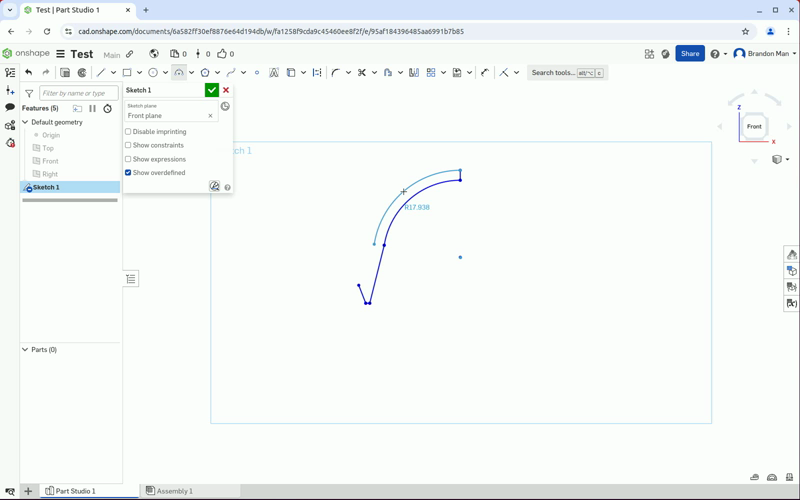
click(403, 191)
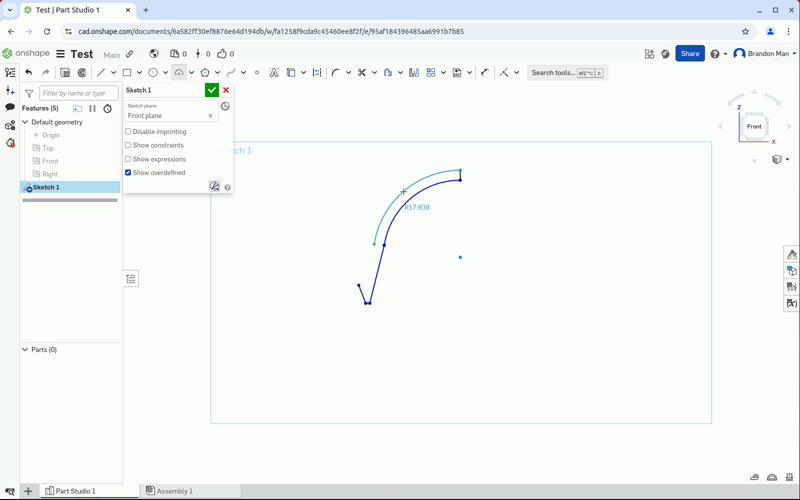
key_up(shift)
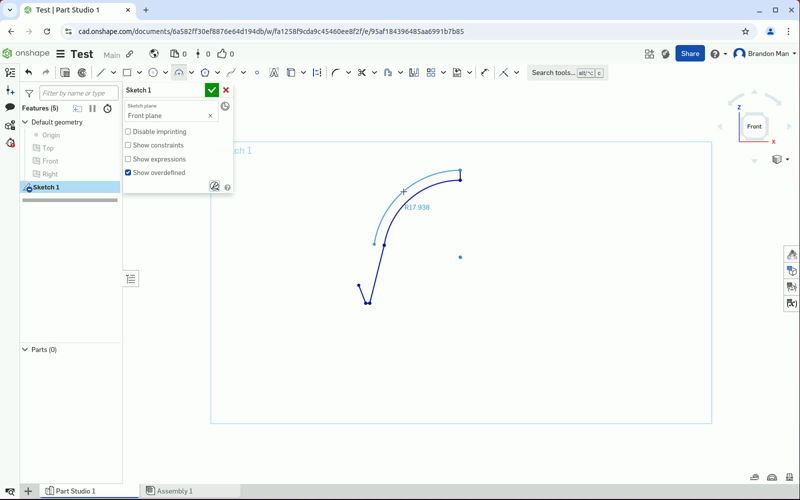
key(esc)
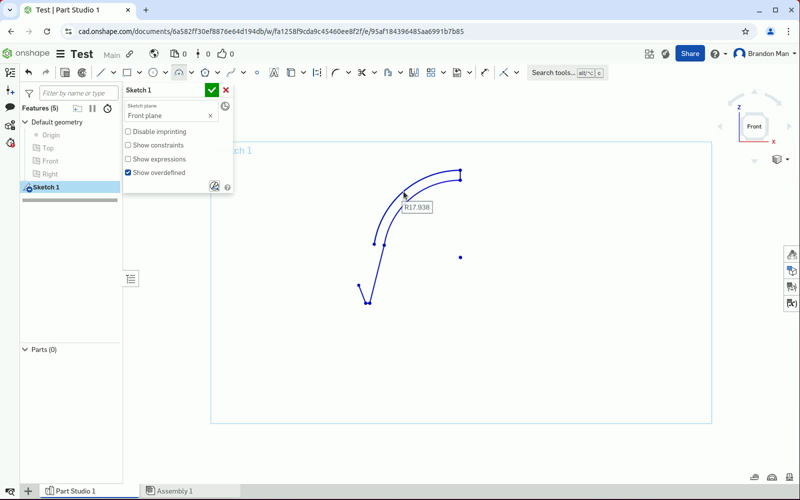
key(l)
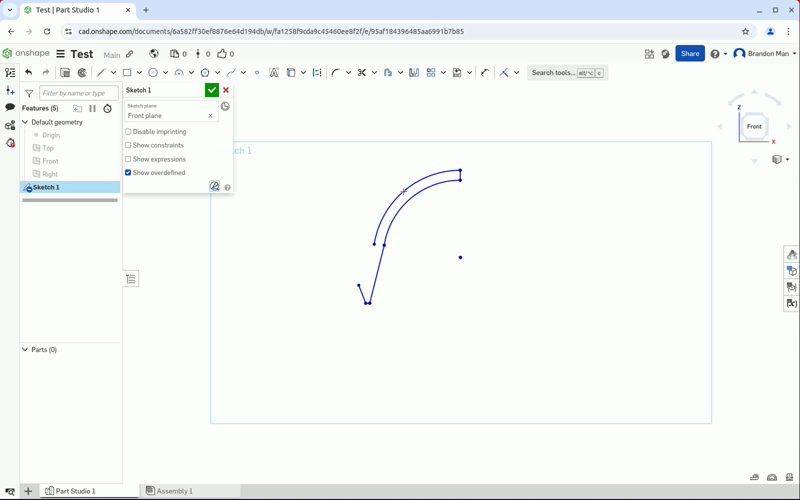
mouse_move(374, 244)
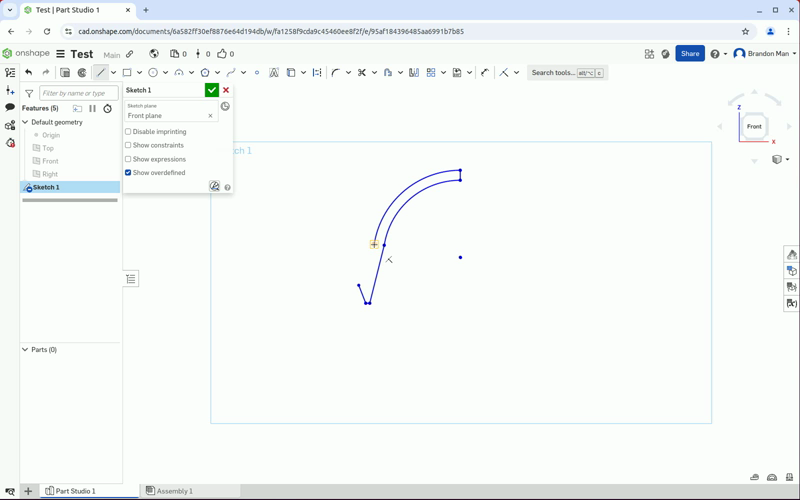
click(374, 244)
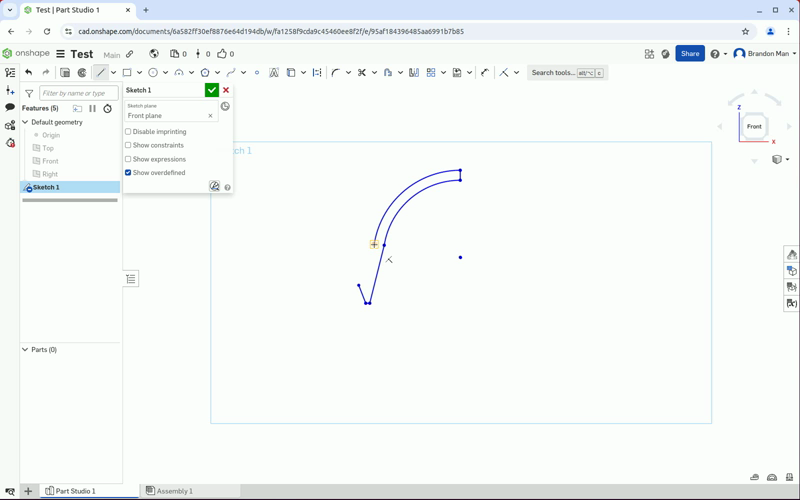
key_down(shift)
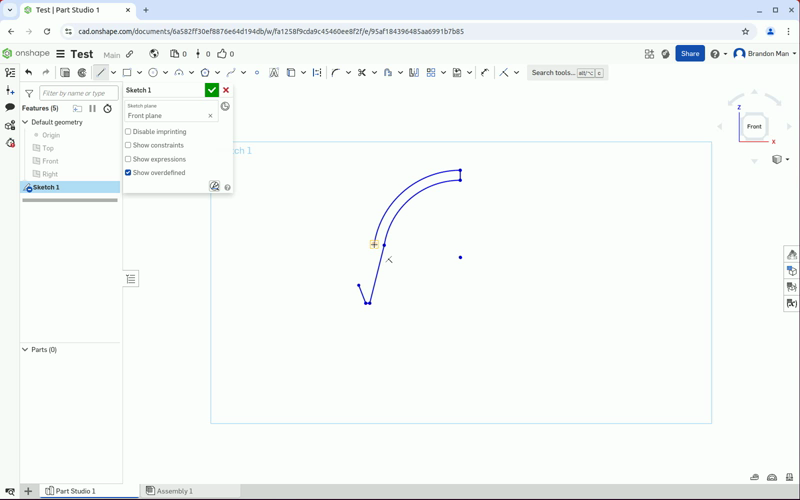
mouse_move(404, 244)
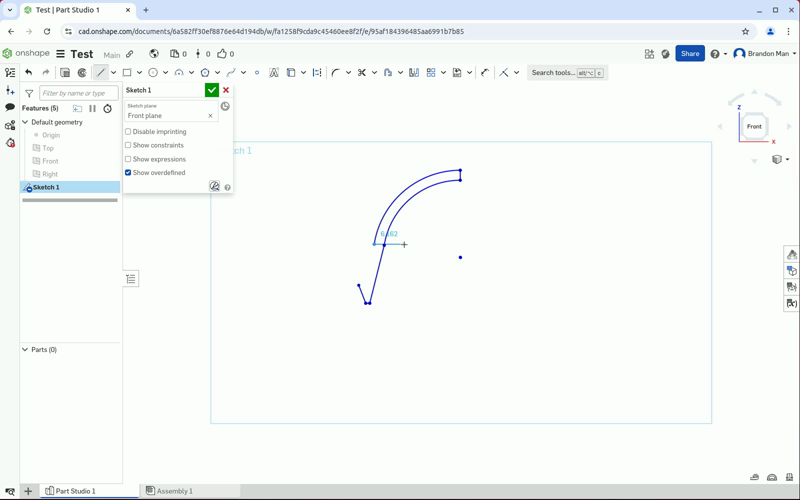
mouse_move(364, 282)
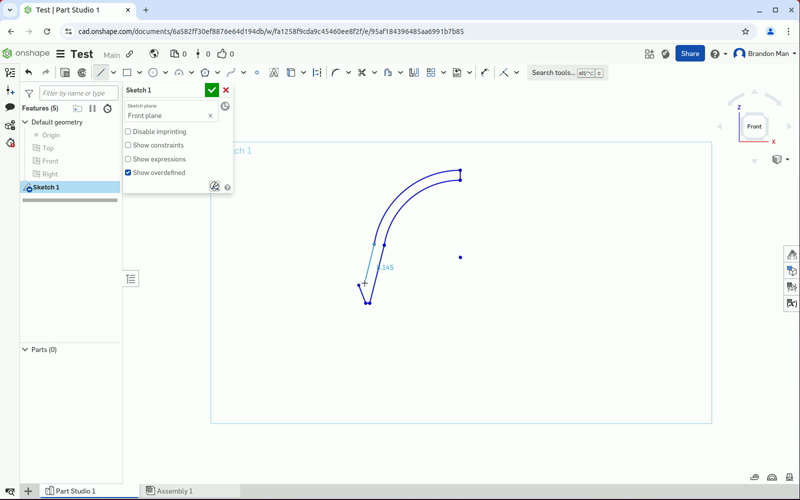
click(364, 282)
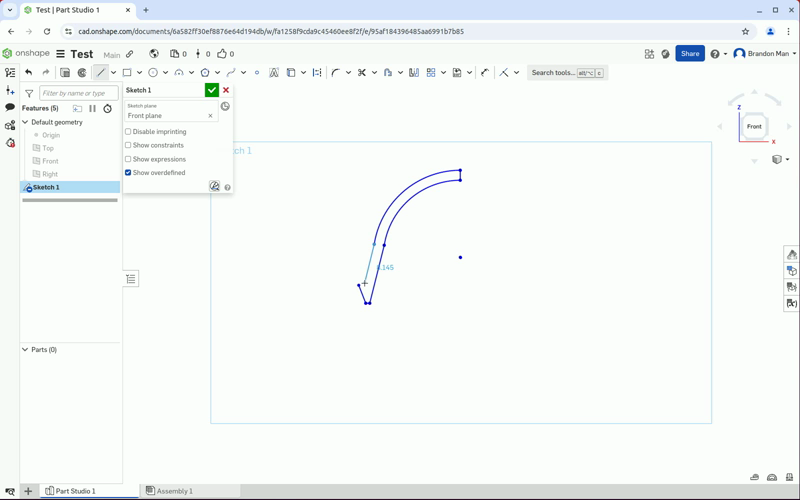
key_up(shift)
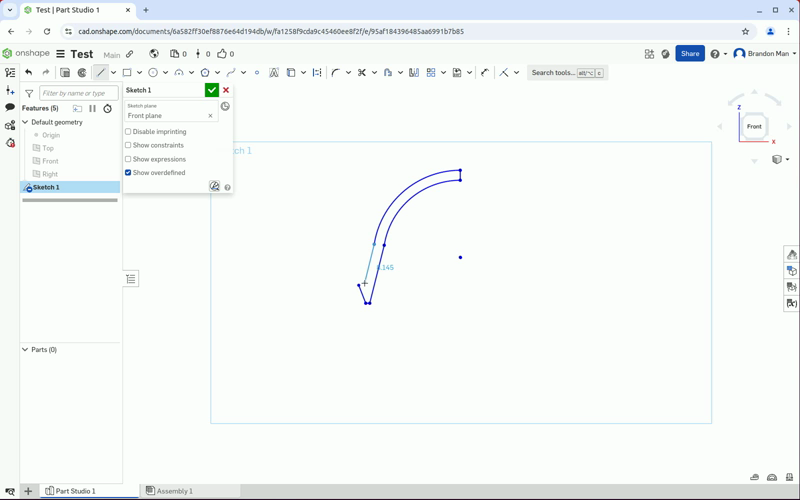
key_down(shift)
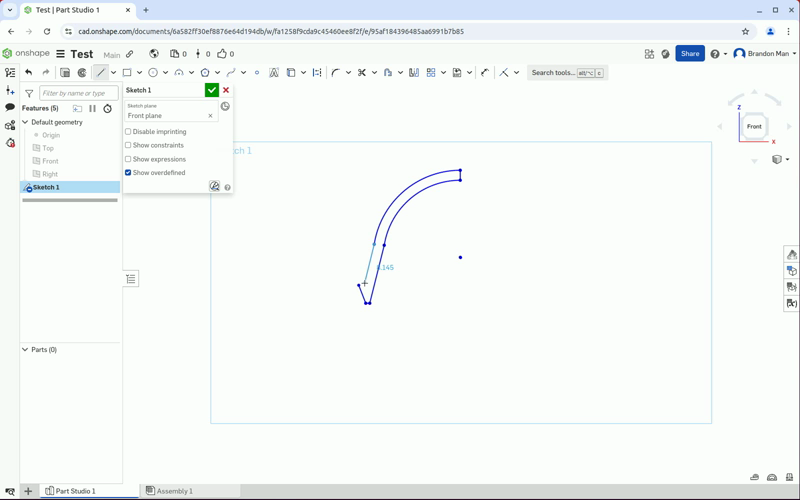
mouse_move(394, 282)
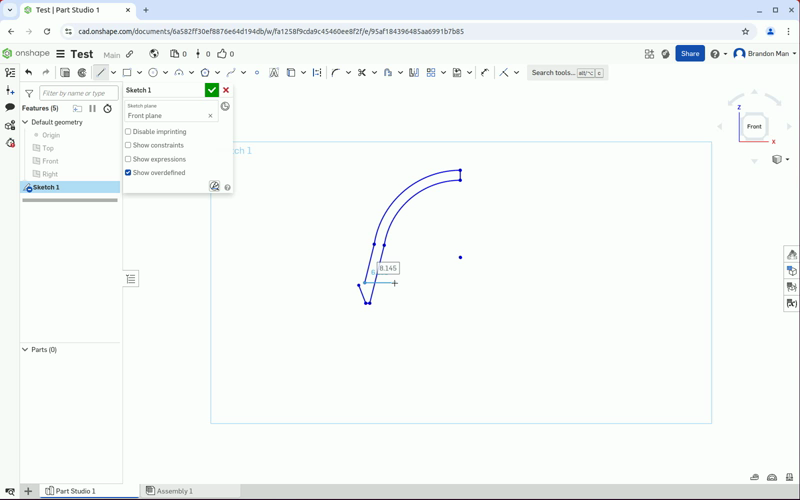
mouse_move(359, 281)
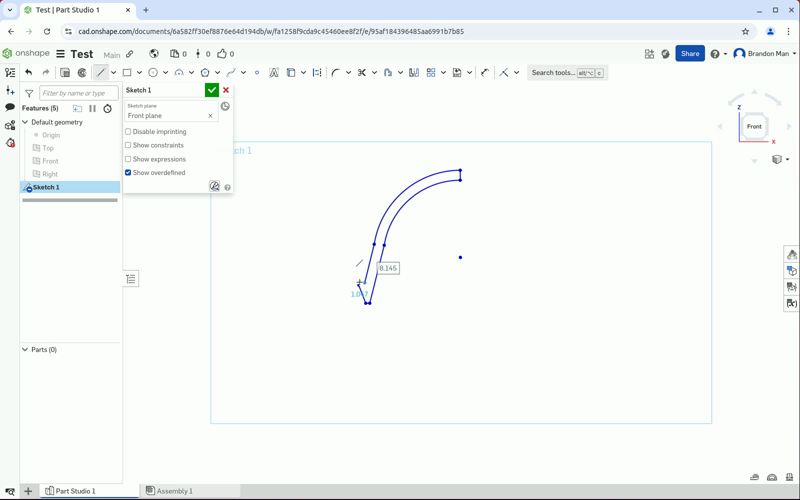
scroll(6)
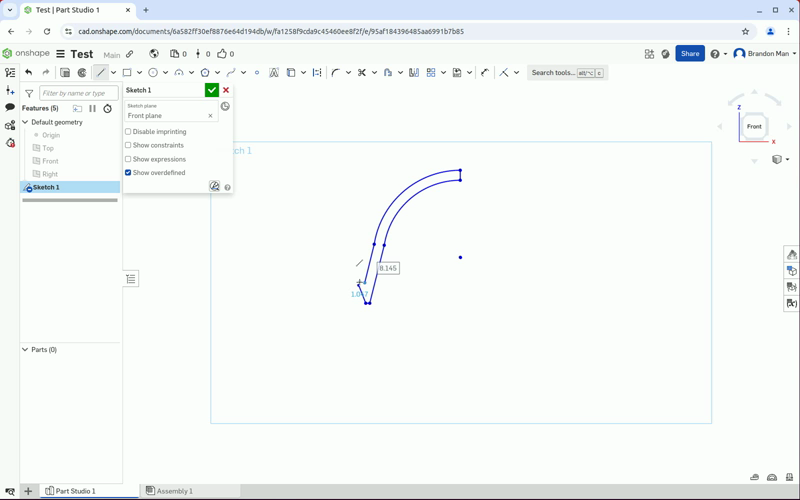
scroll(6)
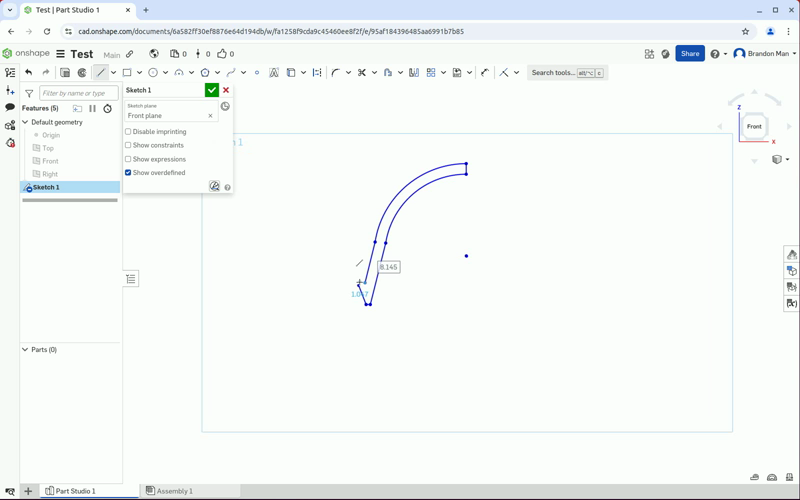
scroll(6)
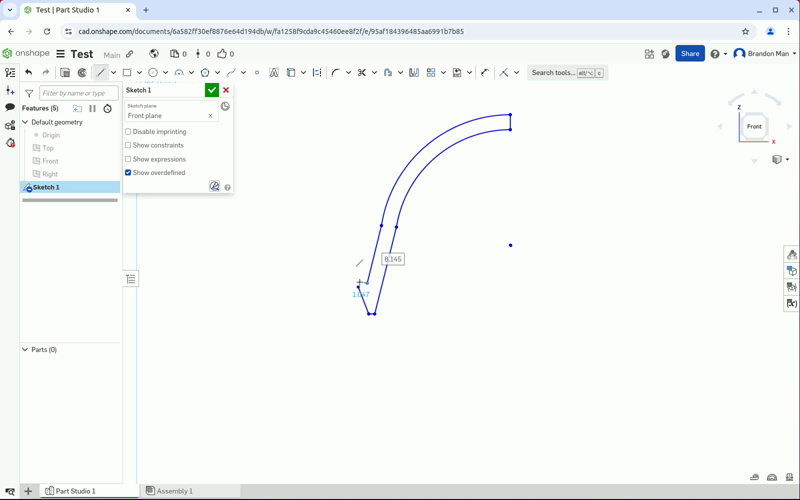
scroll(6)
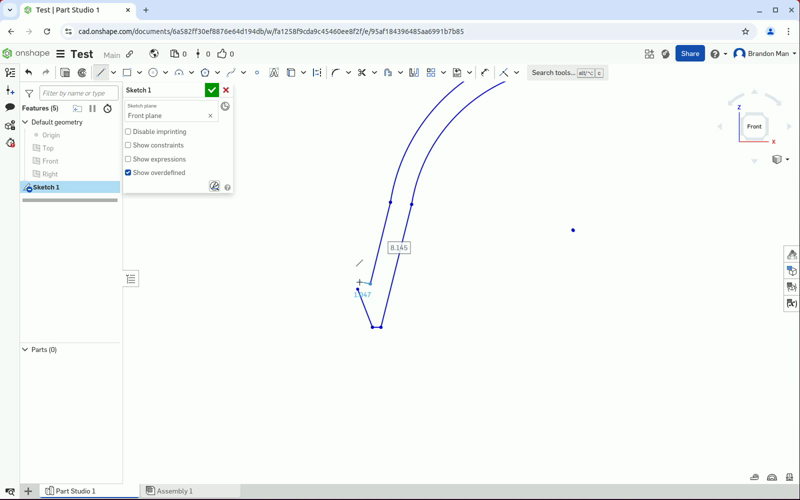
scroll(6)
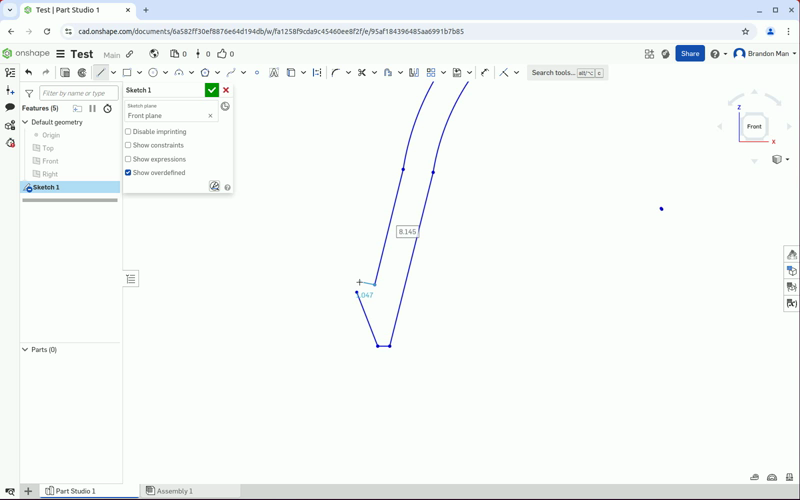
scroll(6)
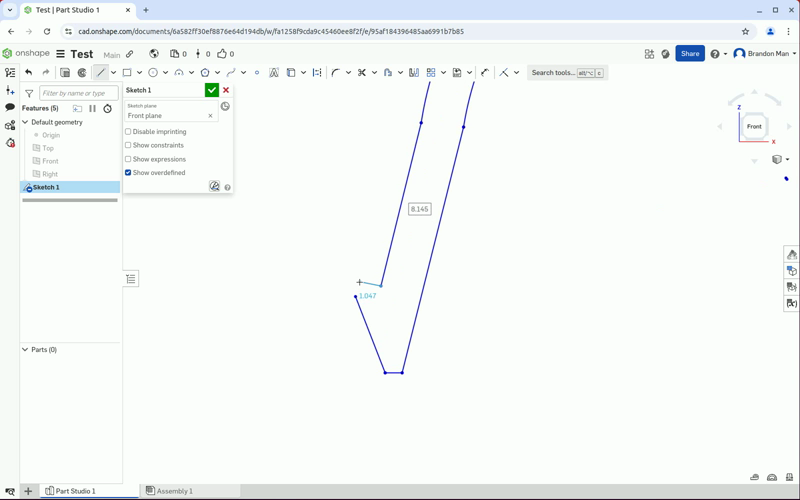
scroll(6)
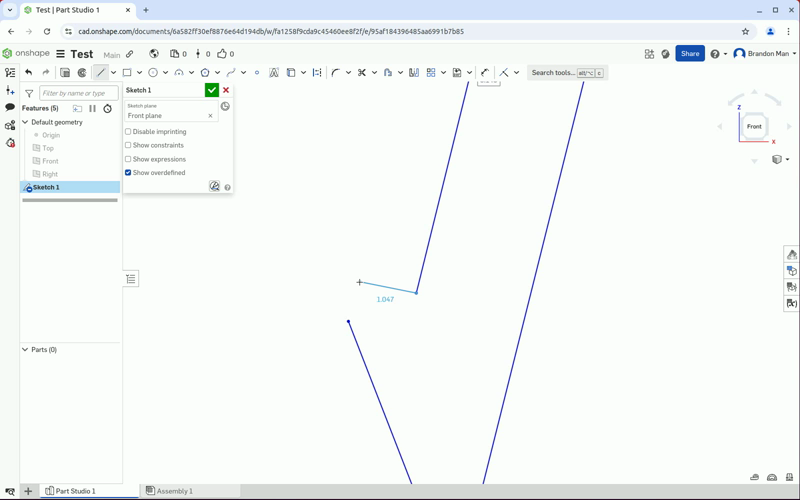
click(359, 281)
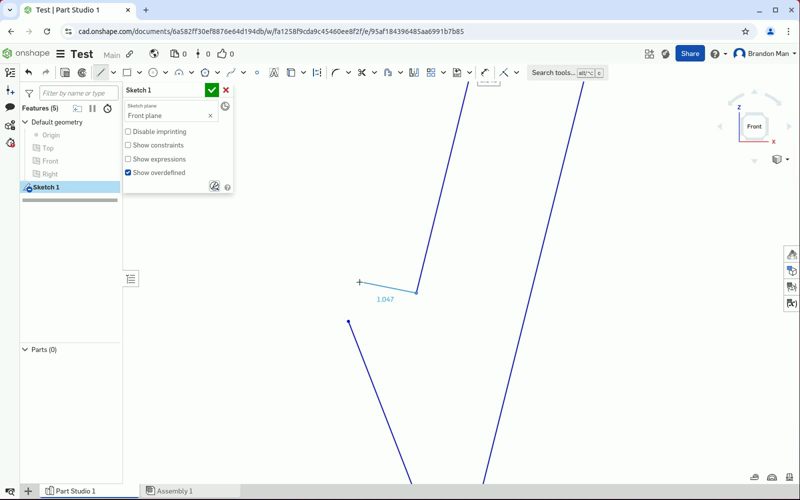
scroll(-6)
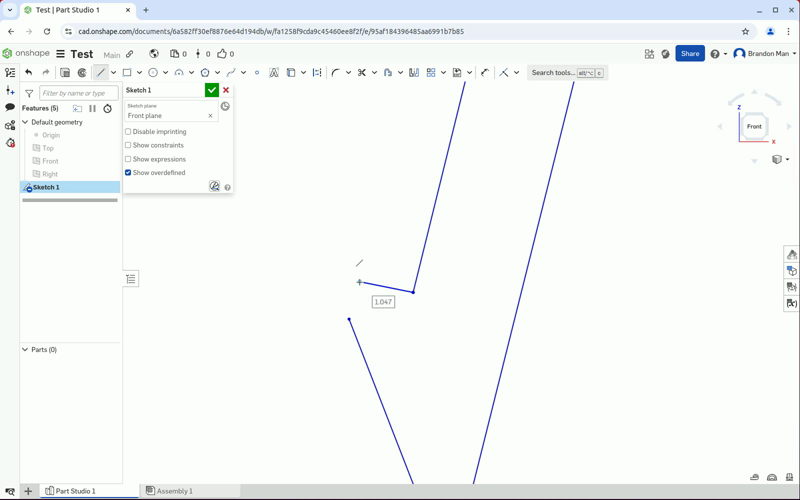
scroll(-6)
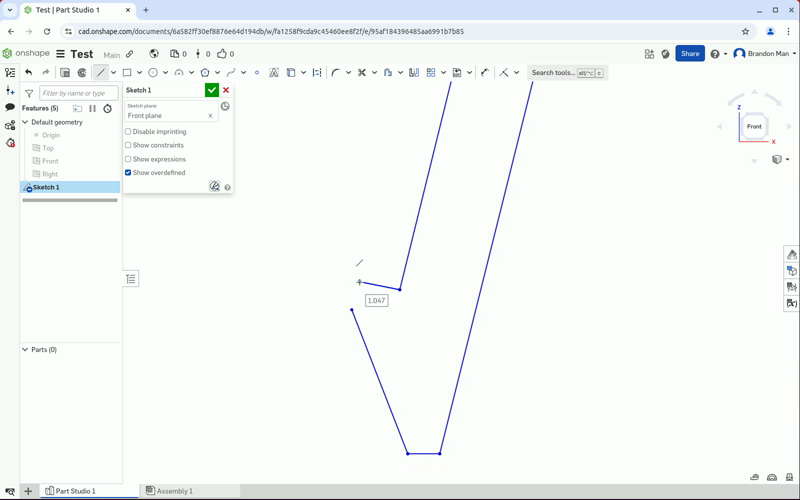
scroll(-6)
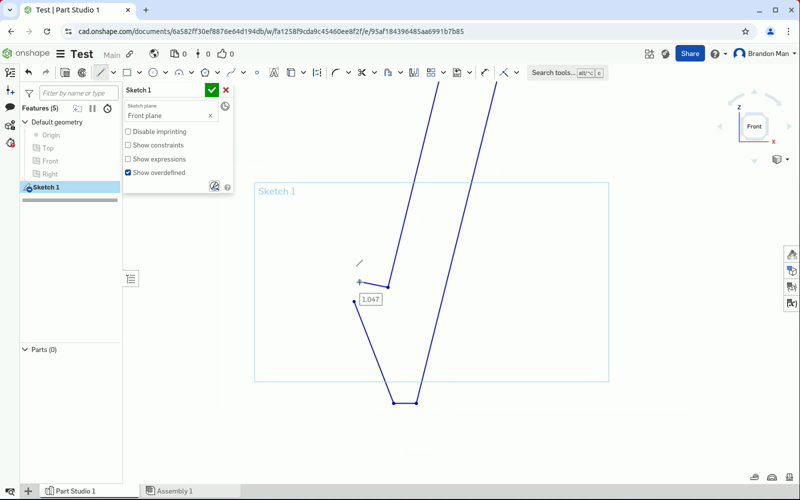
scroll(-6)
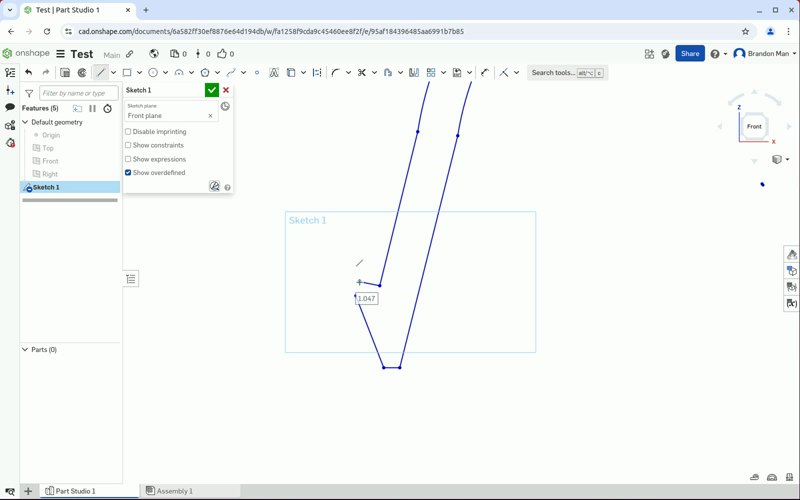
scroll(-6)
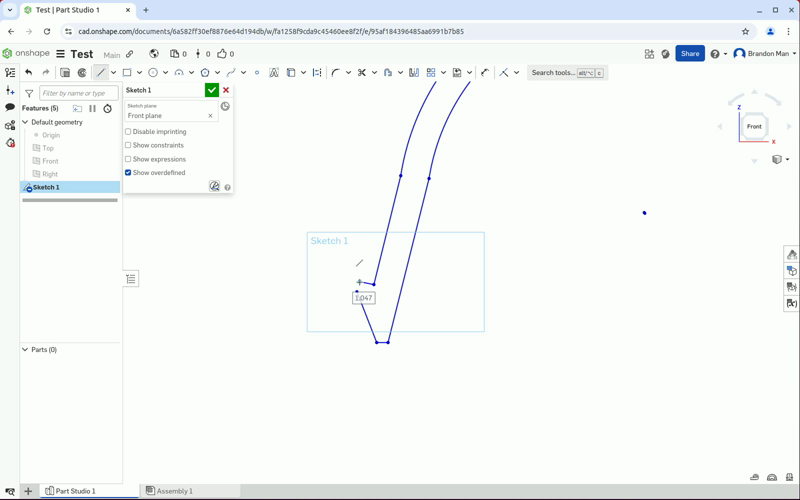
scroll(-6)
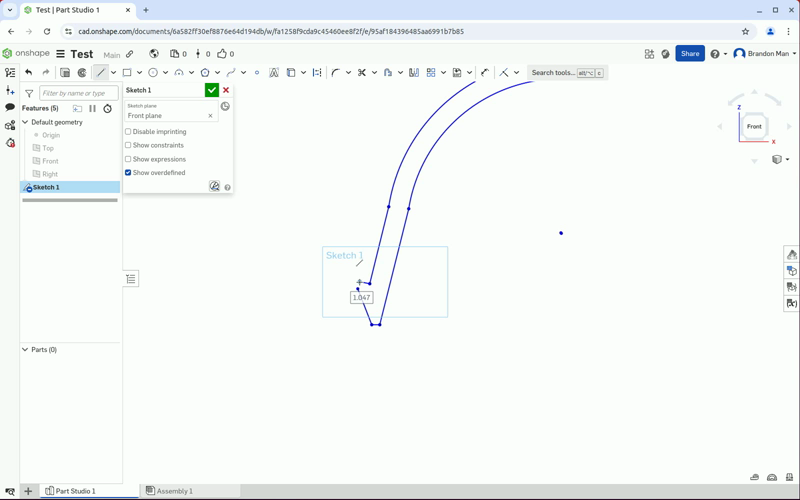
scroll(-6)
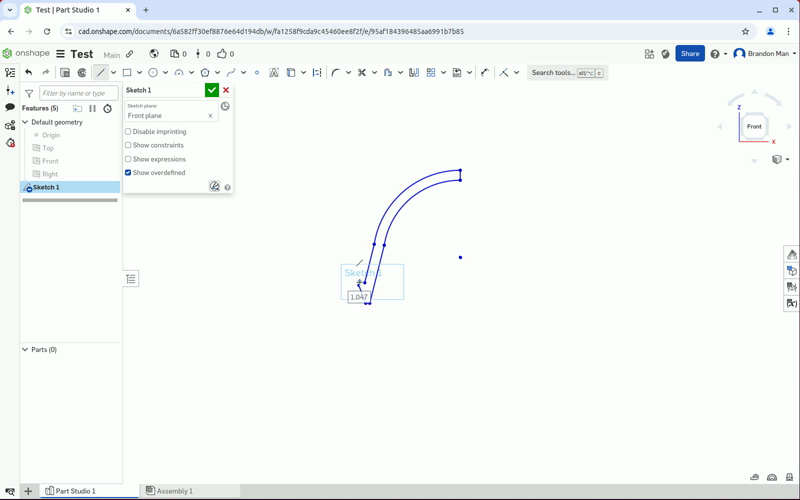
key_up(shift)
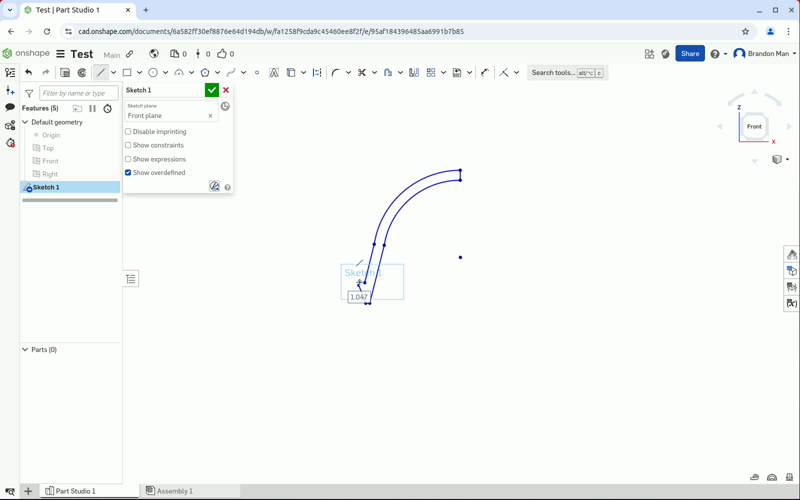
mouse_move(389, 281)
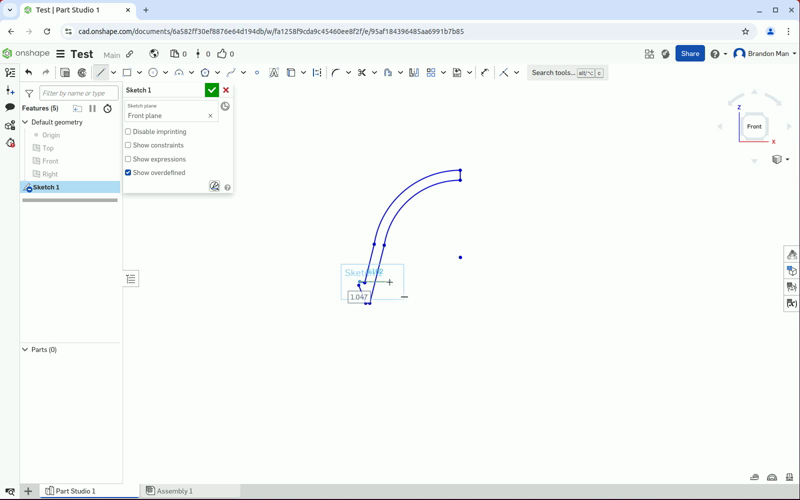
key_down(shift)
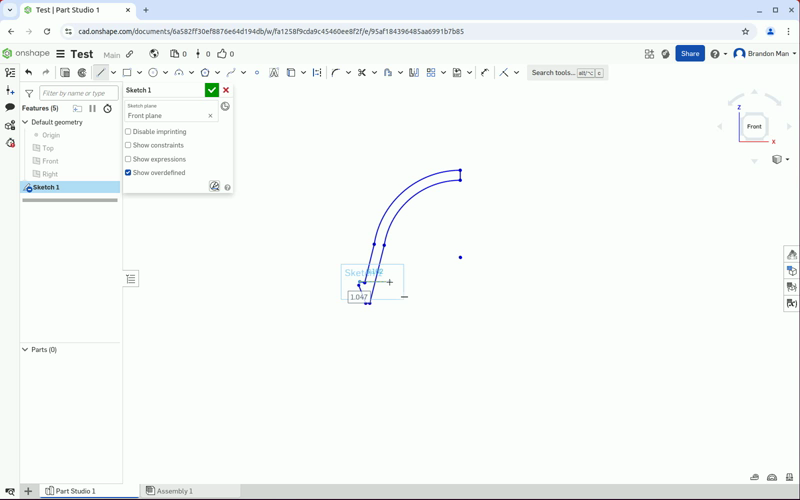
mouse_move(358, 285)
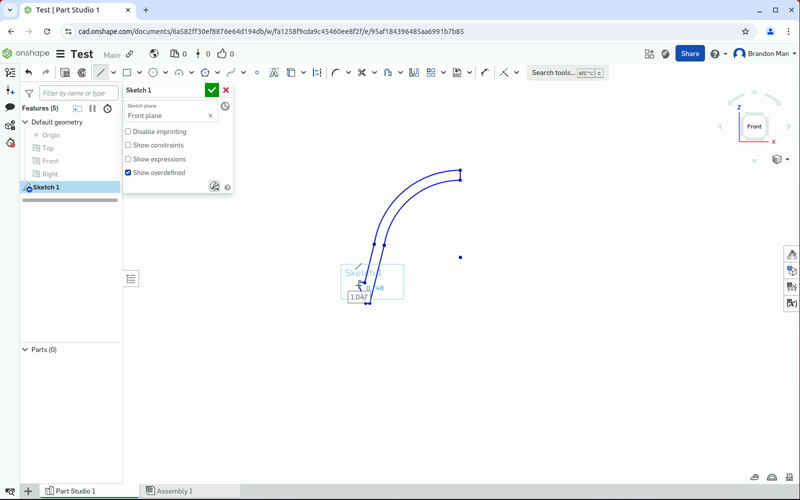
scroll(6)
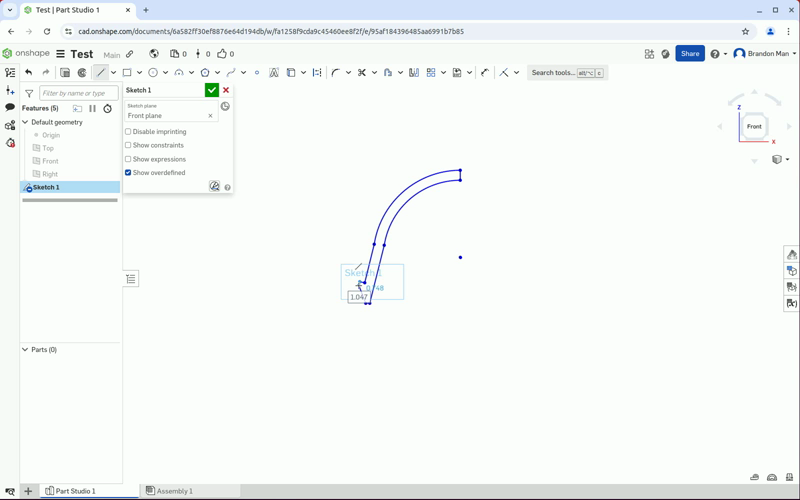
scroll(6)
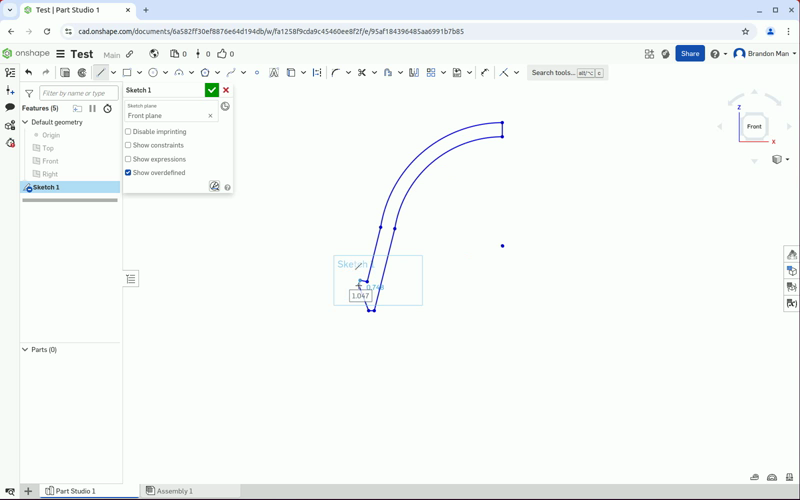
scroll(6)
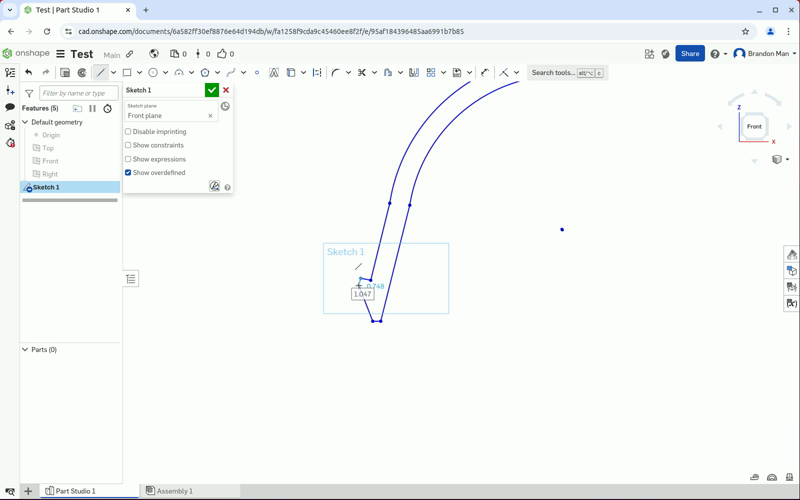
scroll(6)
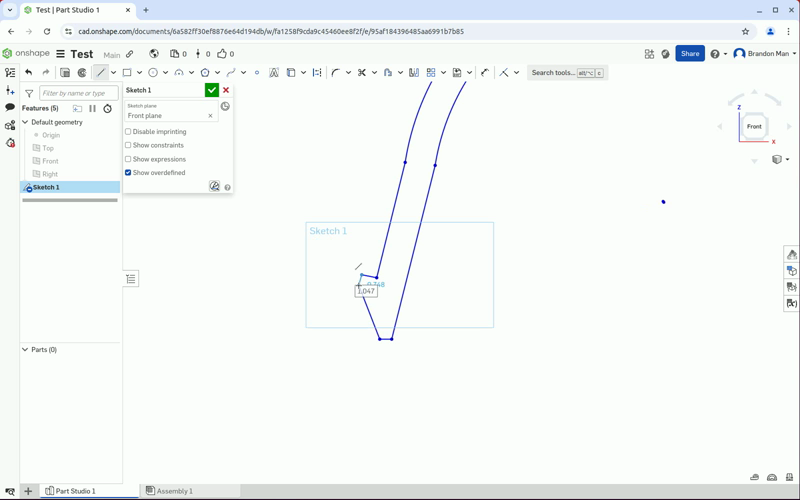
scroll(6)
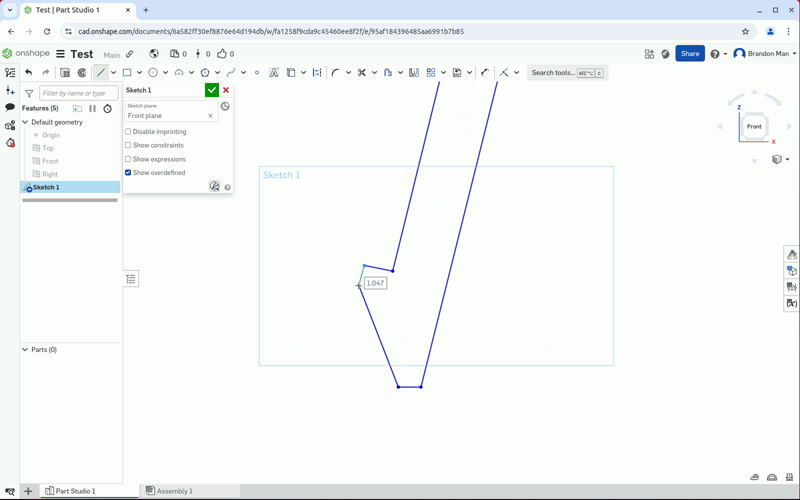
scroll(6)
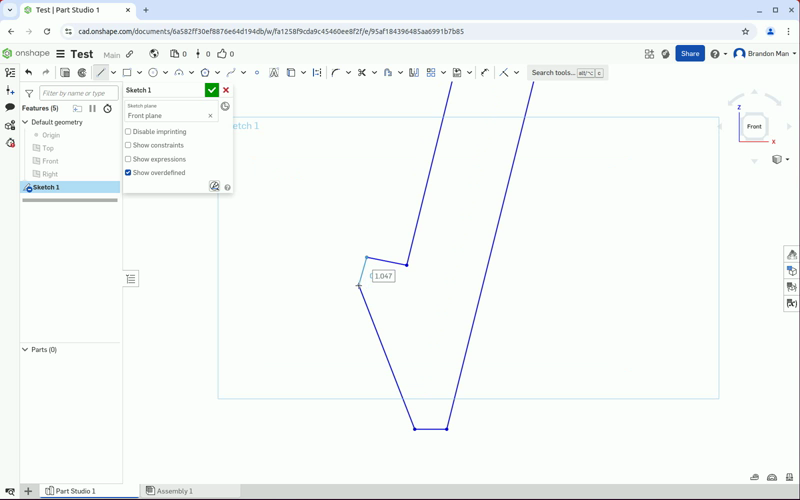
scroll(6)
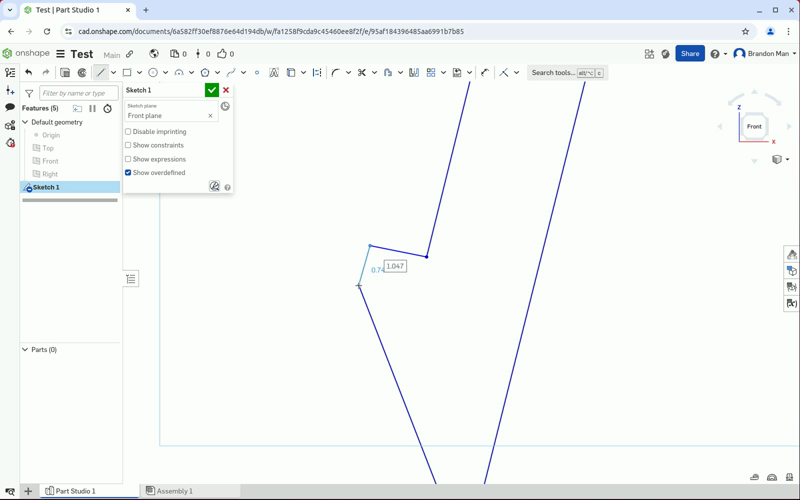
key_up(shift)
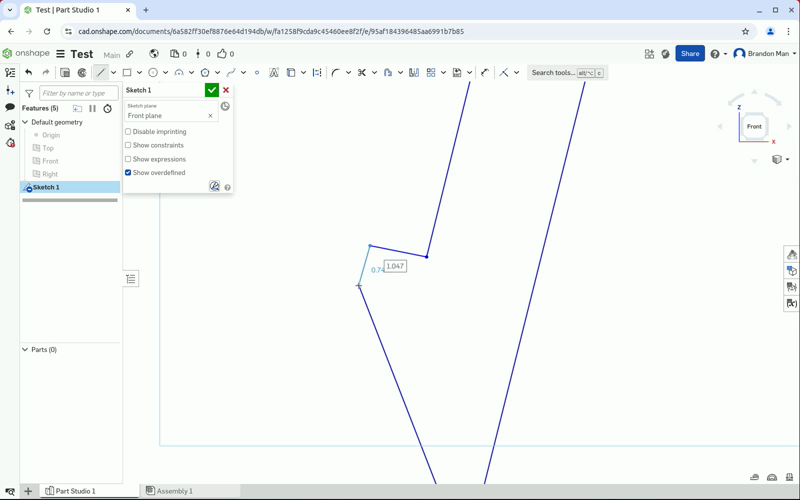
click(358, 285)
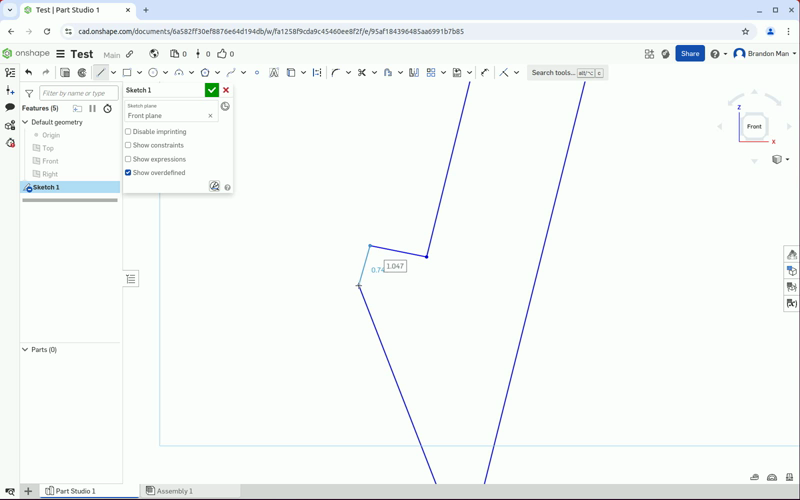
scroll(-6)
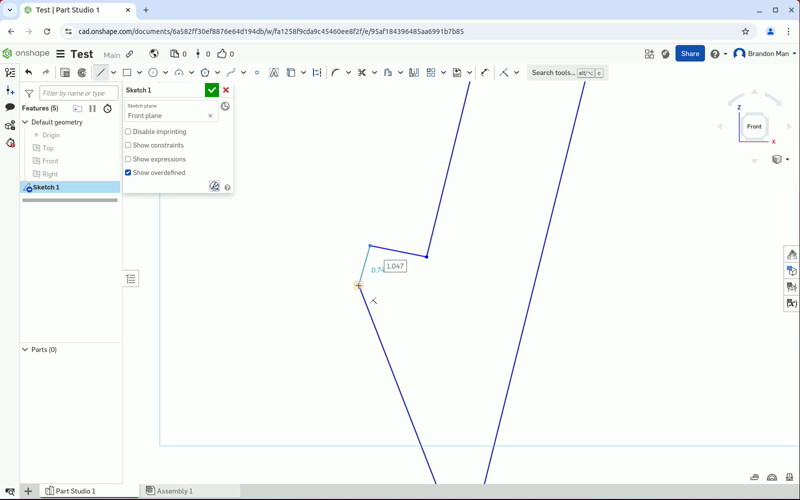
scroll(-6)
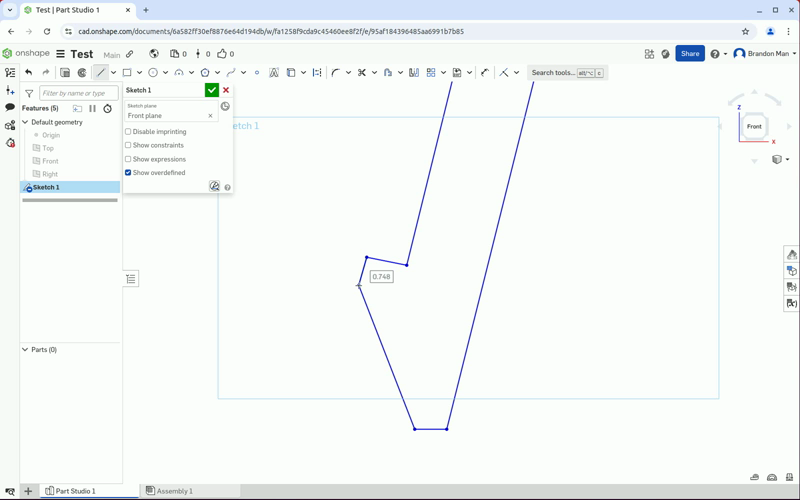
scroll(-6)
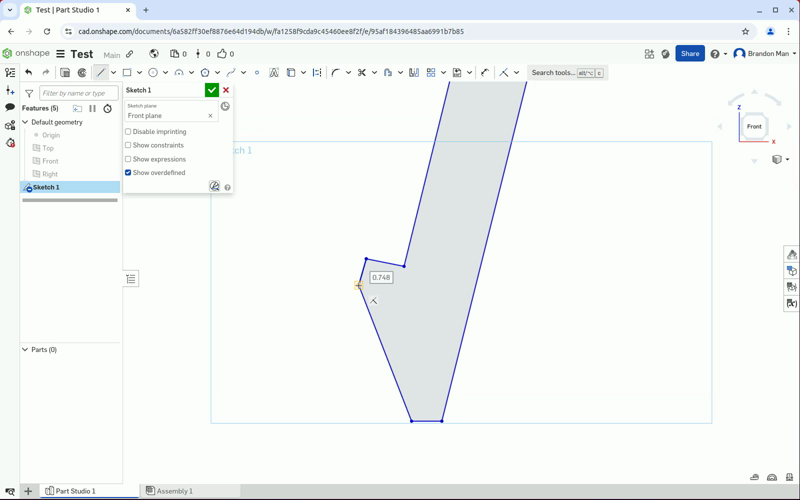
scroll(-6)
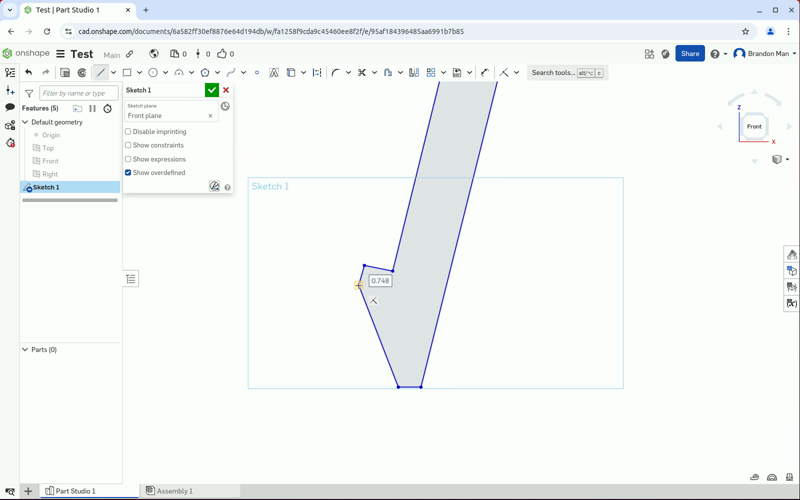
scroll(-6)
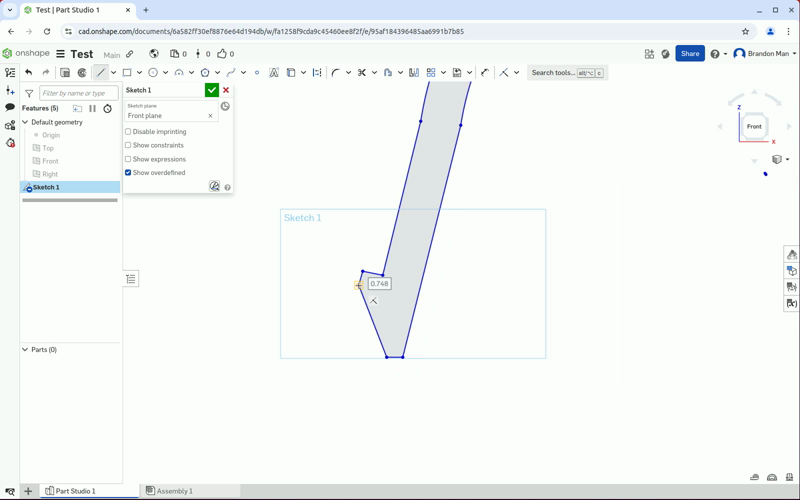
scroll(-6)
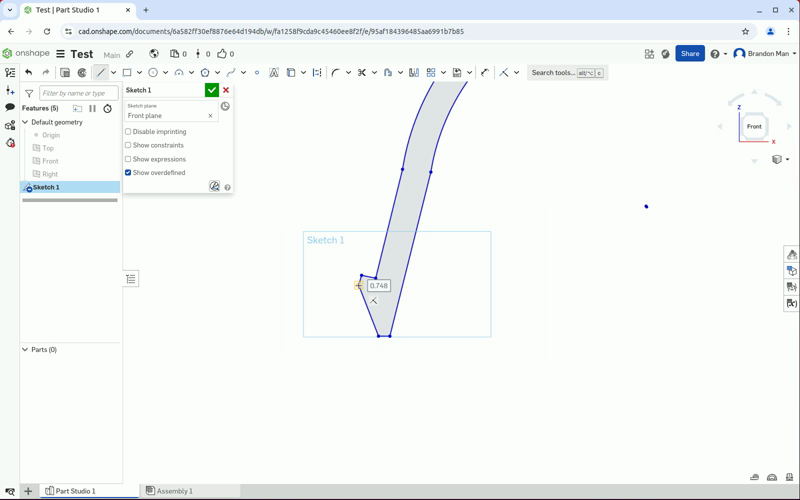
scroll(-6)
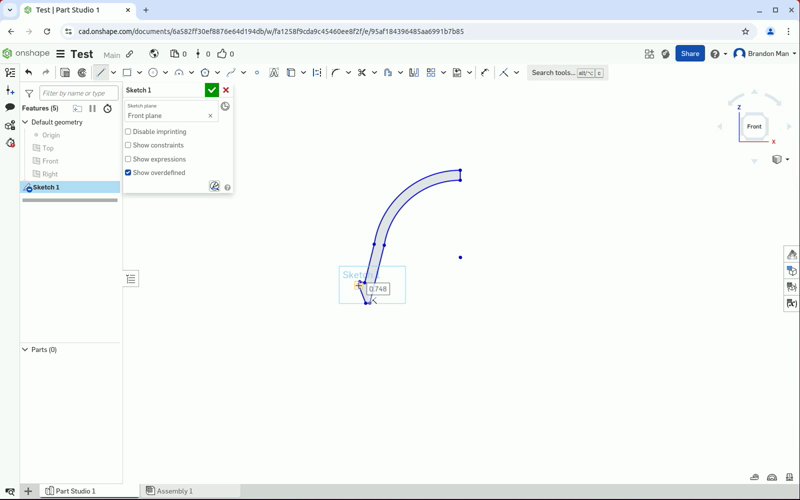
key(esc)
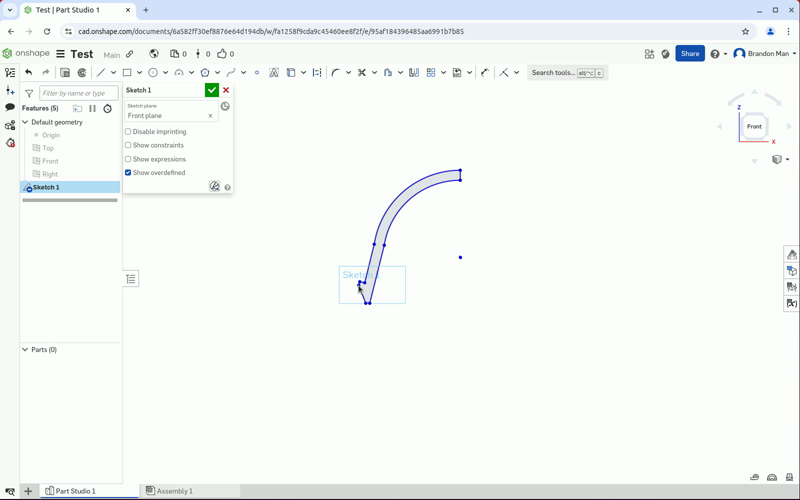
mouse_move(411, 188)
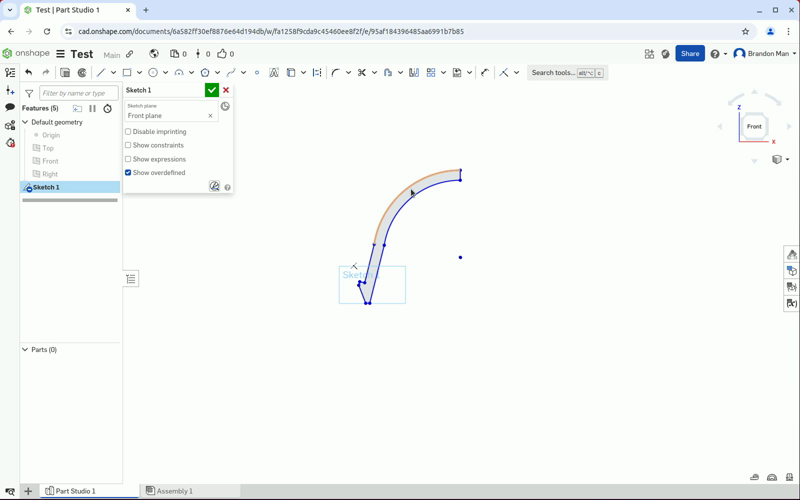
scroll(6)
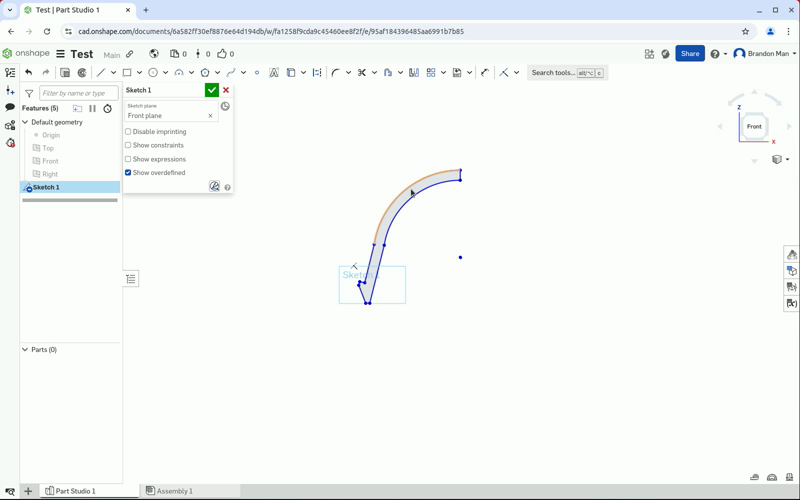
scroll(6)
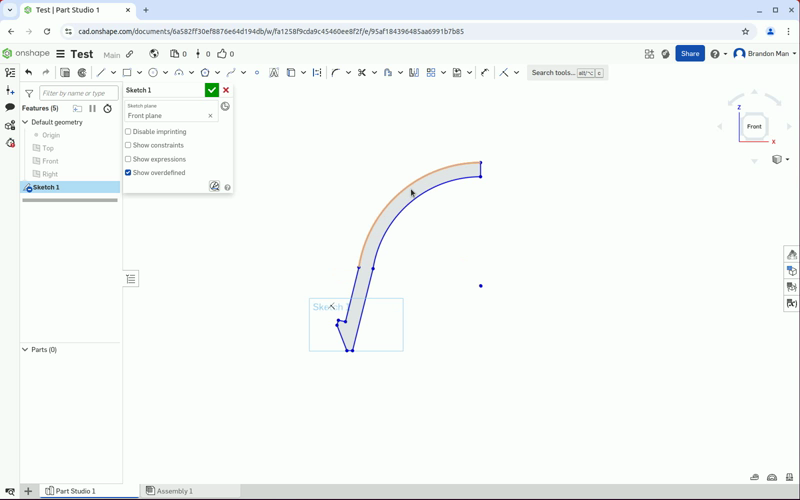
scroll(6)
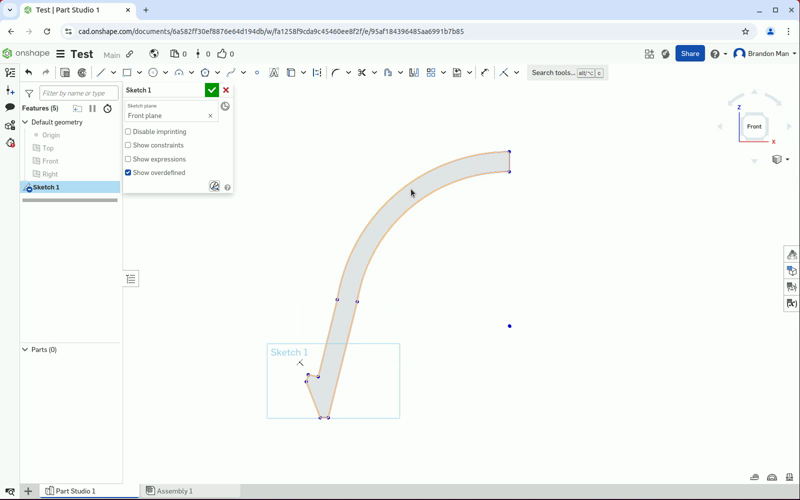
scroll(6)
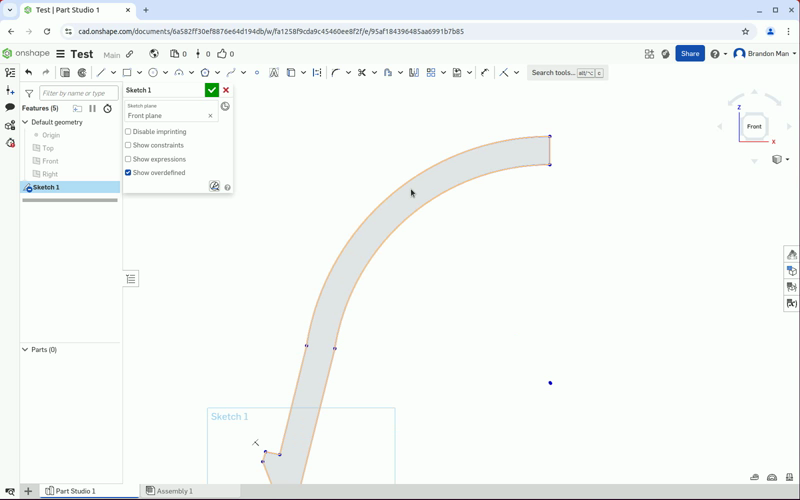
scroll(6)
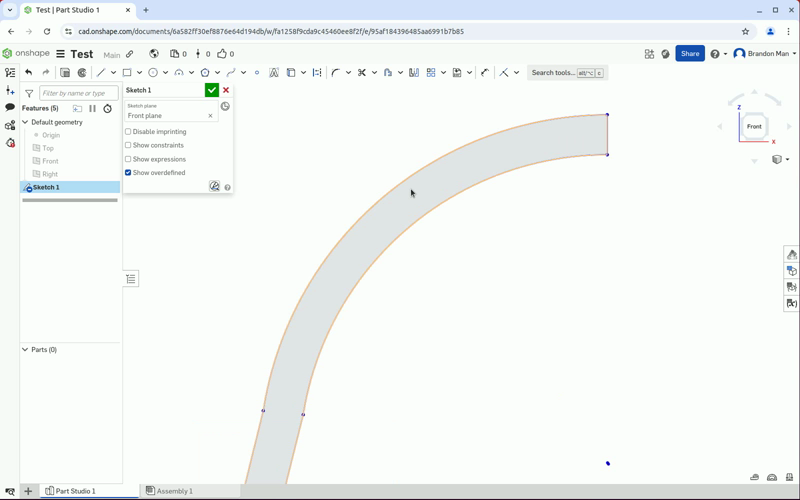
scroll(6)
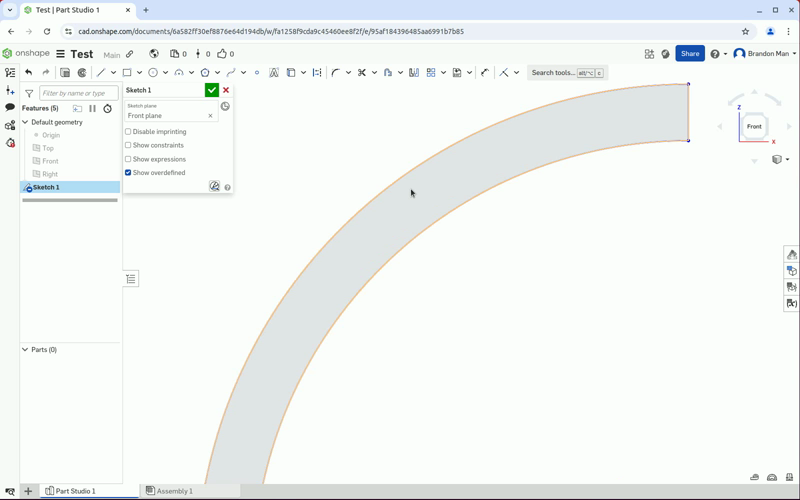
scroll(6)
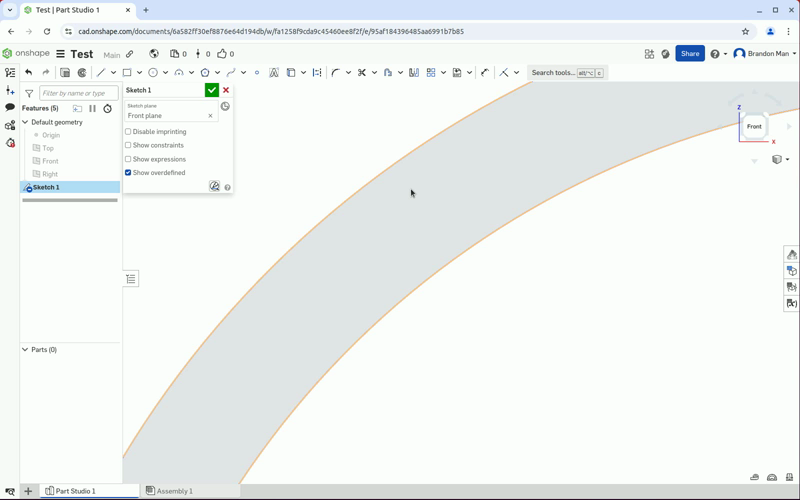
click(411, 188)
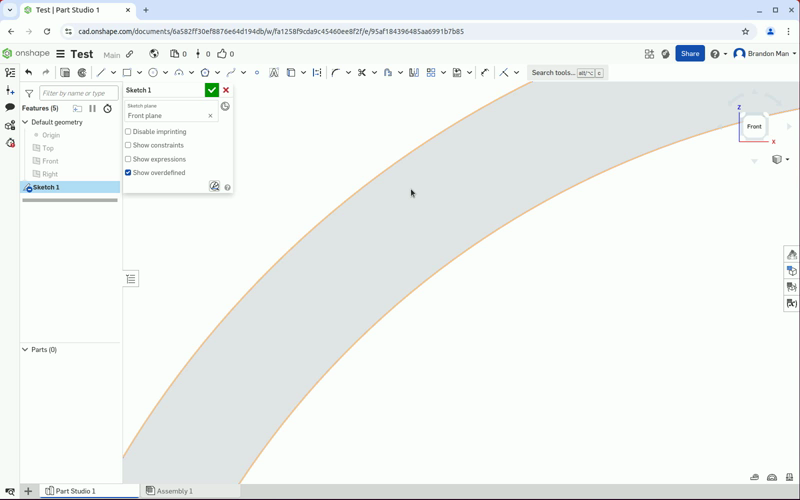
scroll(-6)
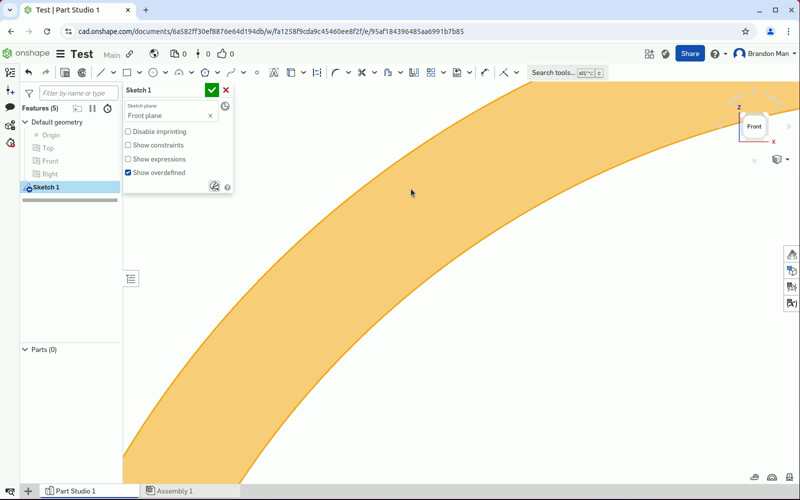
scroll(-6)
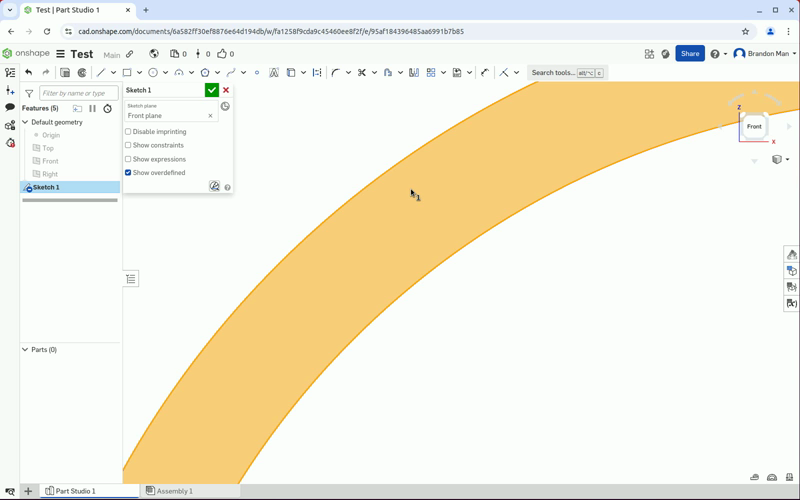
scroll(-6)
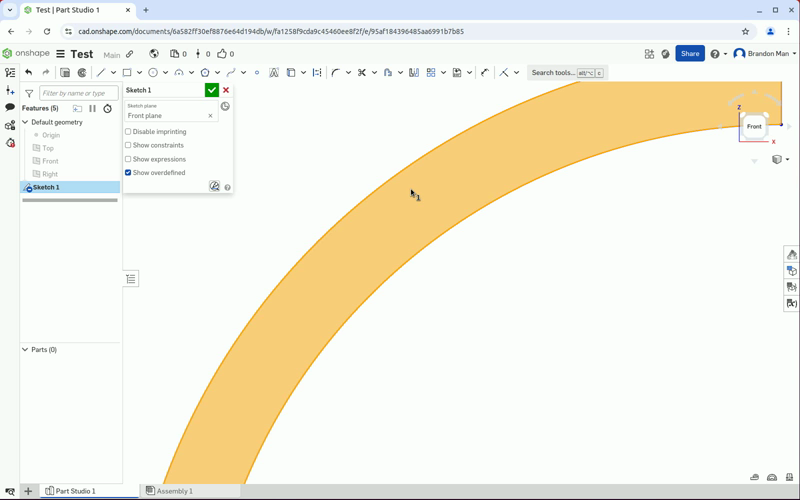
scroll(-6)
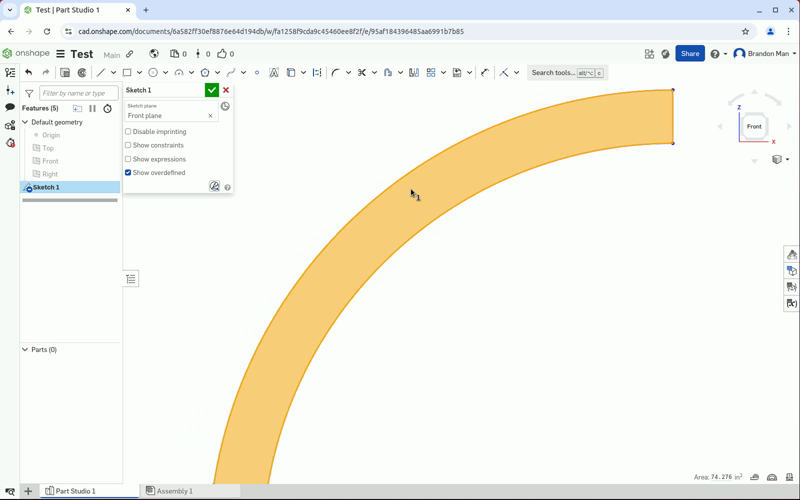
scroll(-6)
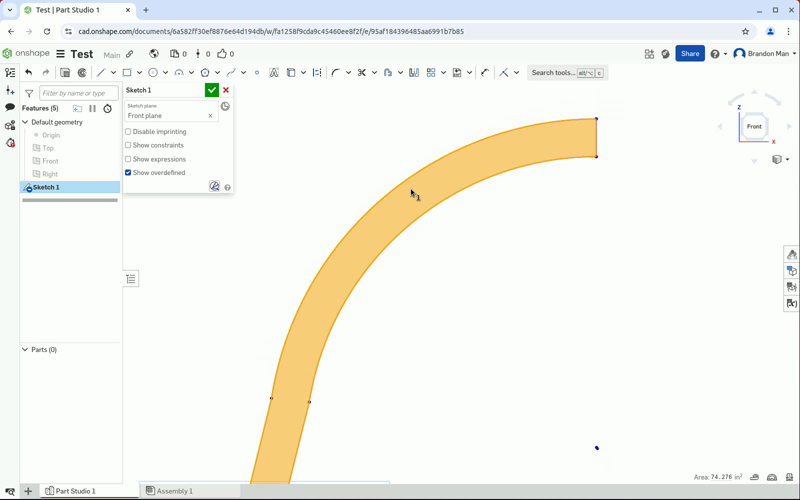
scroll(-6)
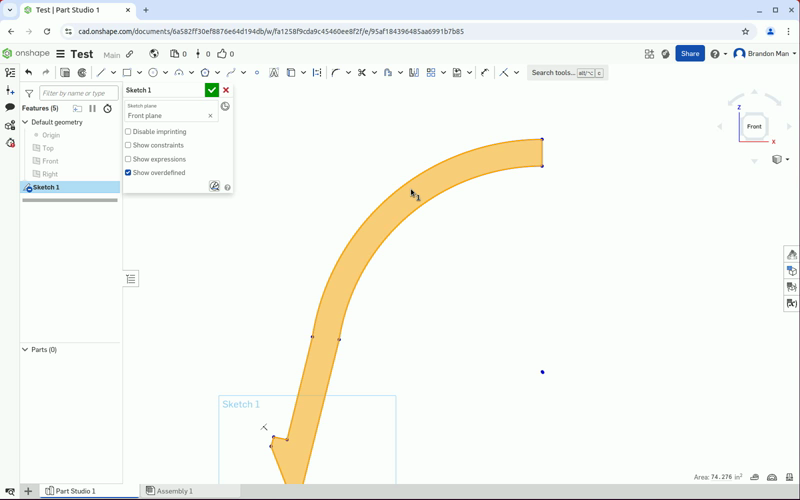
scroll(-6)
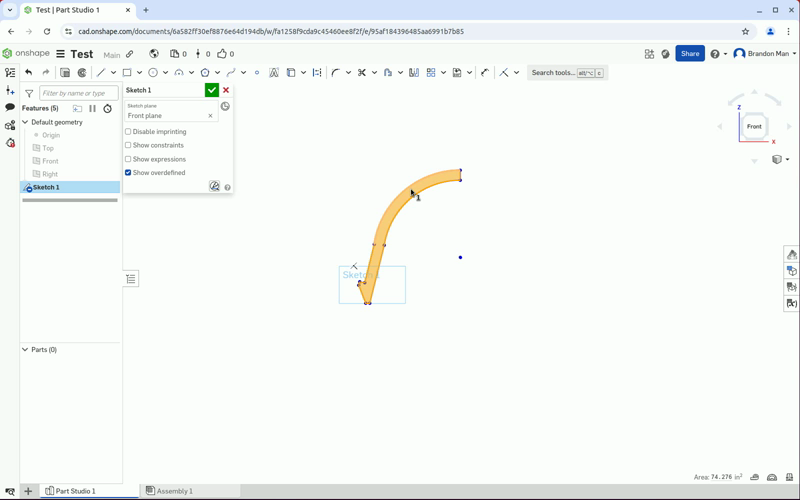
mouse_move(73, 352)
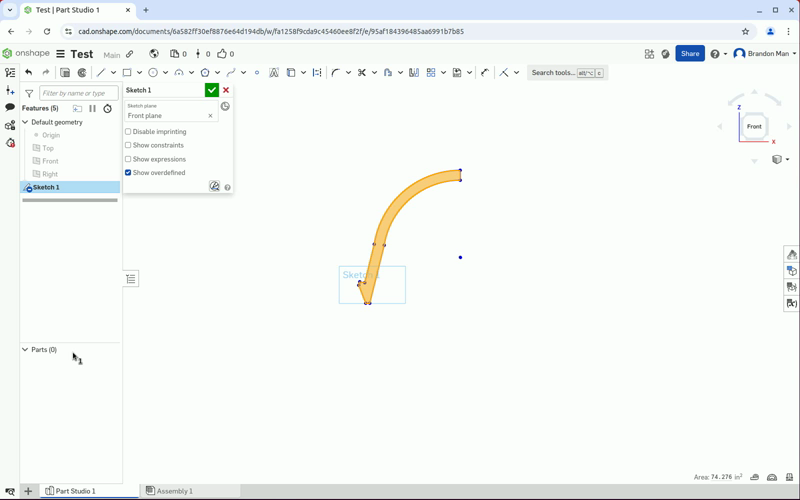
key(shift+y)
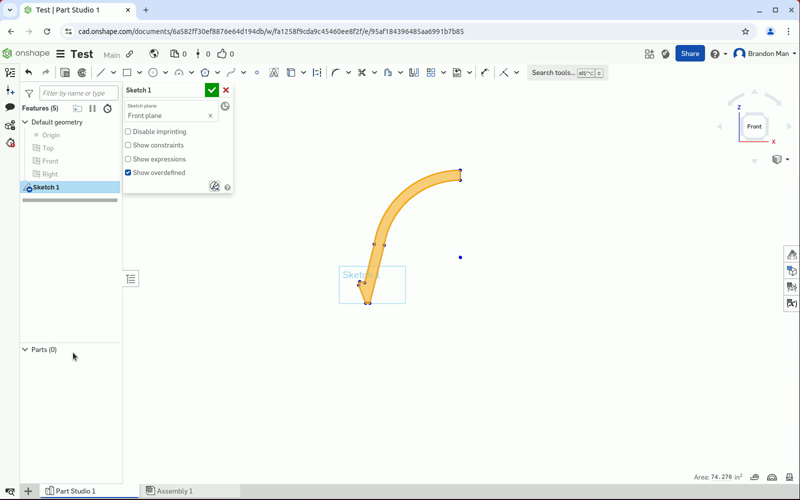
key(shift+e)
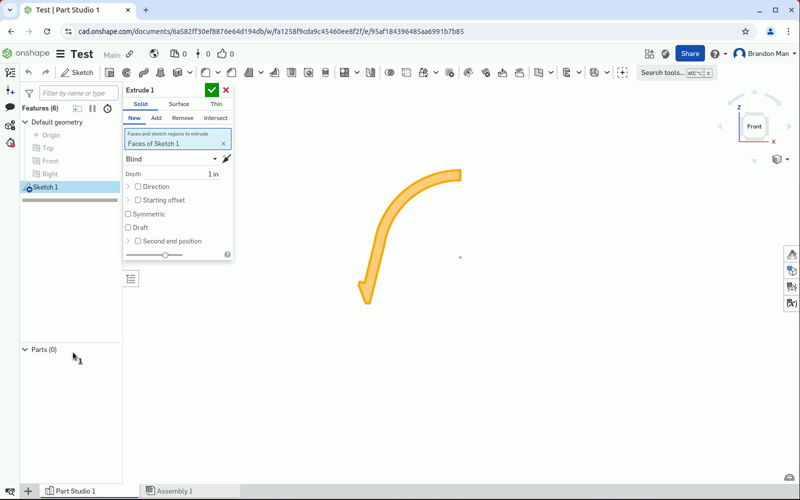
mouse_move(143, 106)
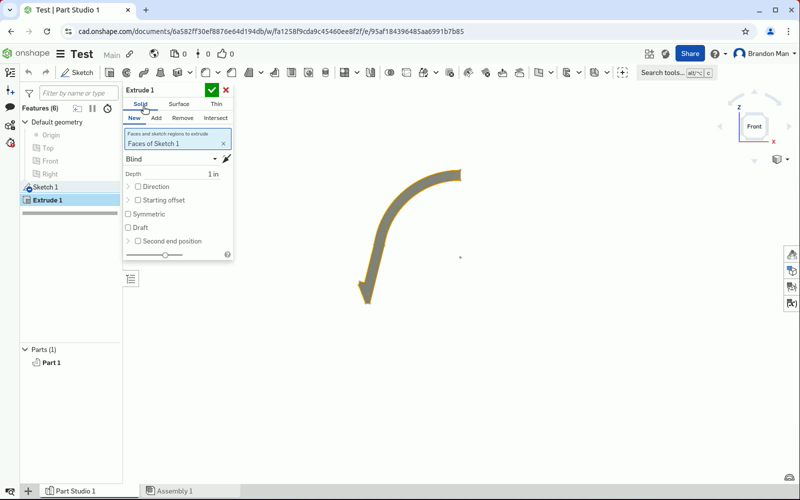
click(143, 106)
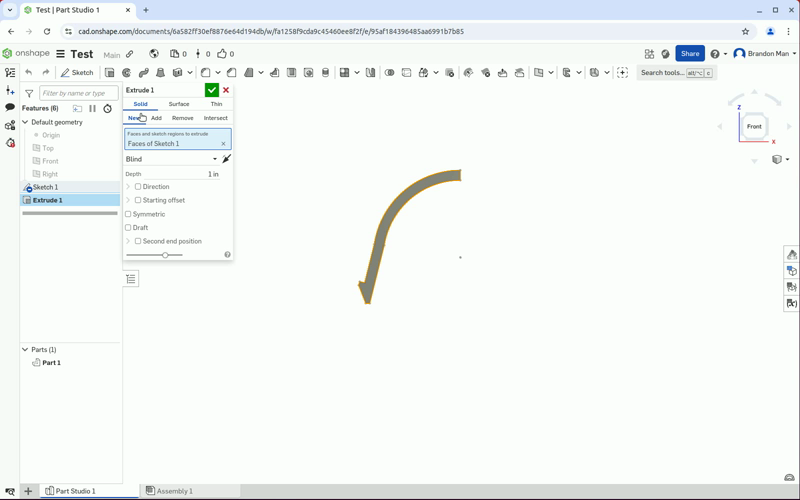
mouse_move(137, 120)
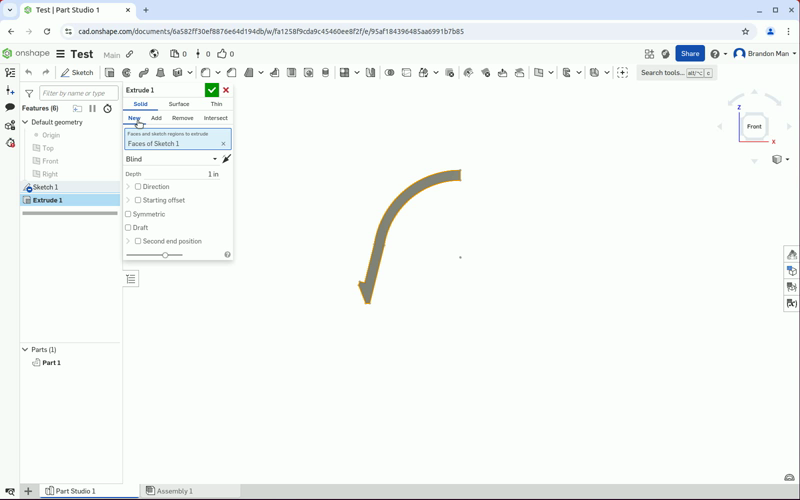
click(137, 120)
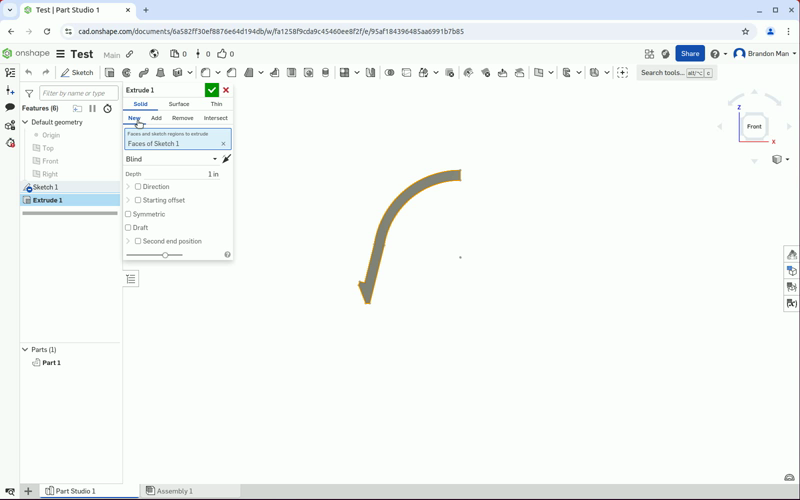
key(tab, 4)
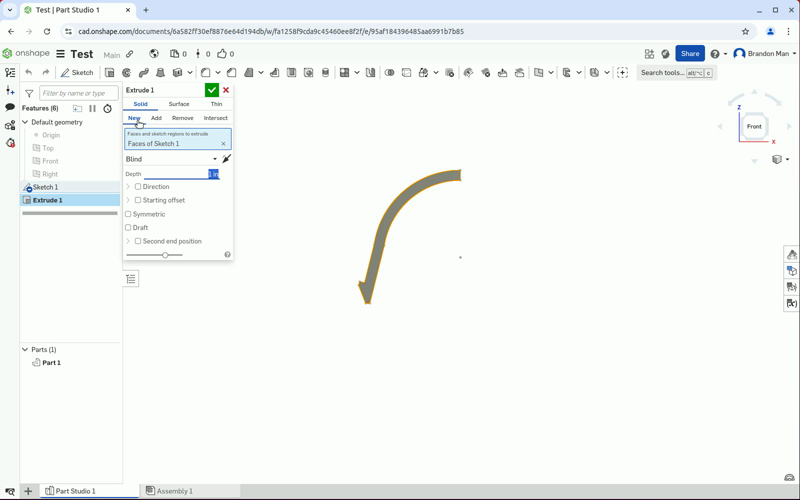
text(7.462)
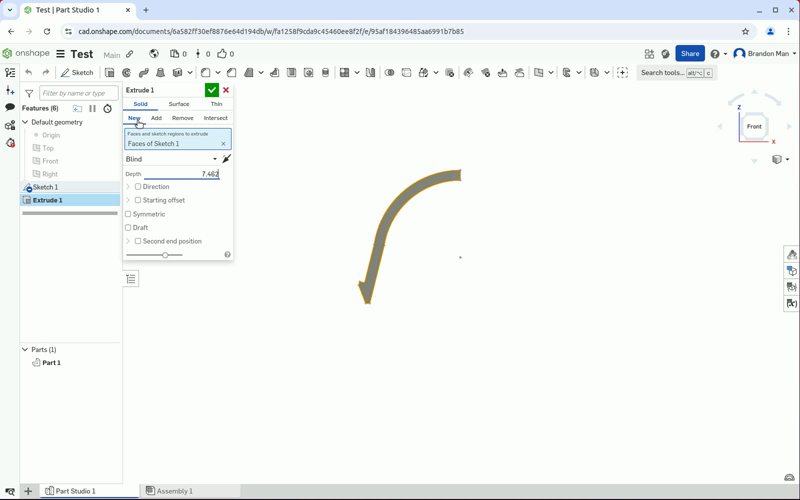
key(enter)
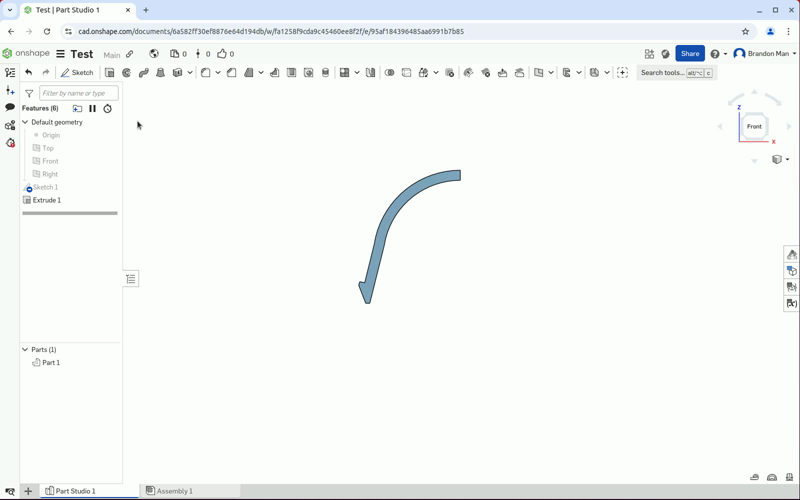
key(shift+h)
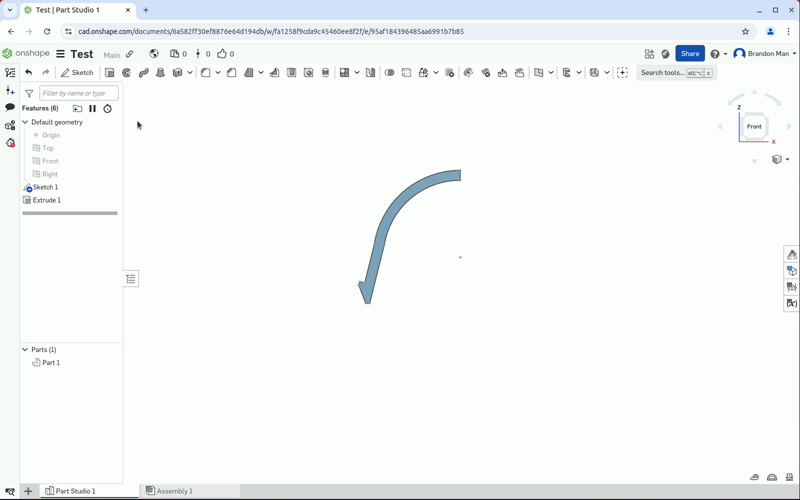
key(shift+h)
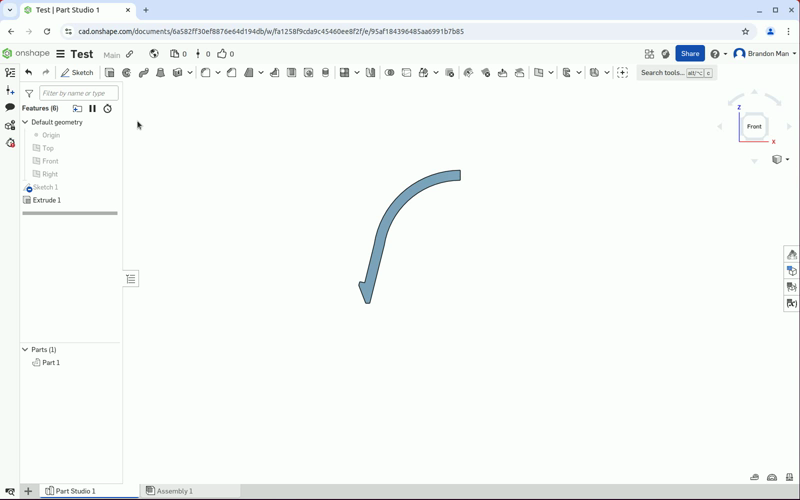
mouse_move(73, 189)
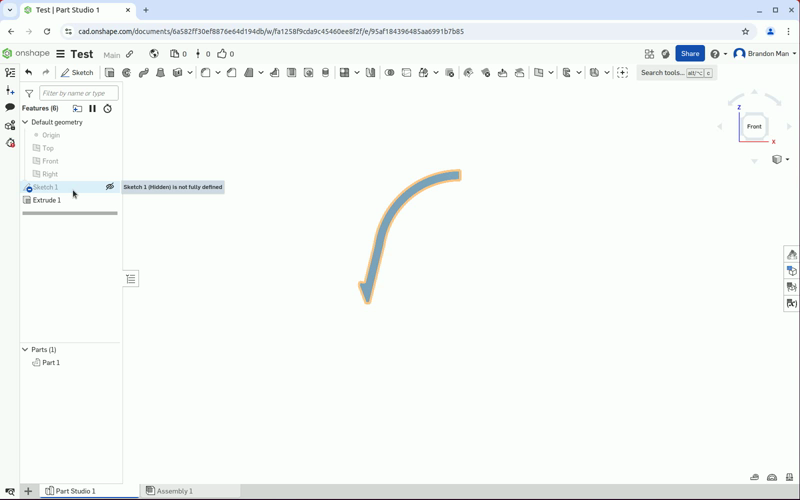
click(73, 189)
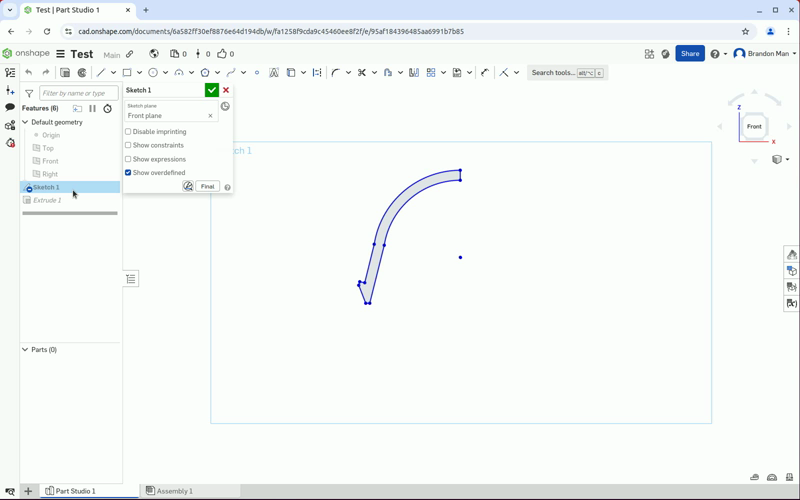
mouse_move(229, 92)
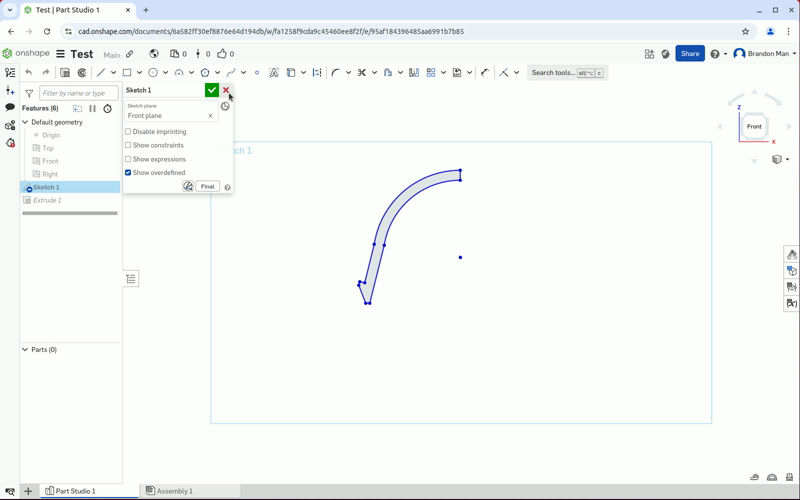
click(229, 92)
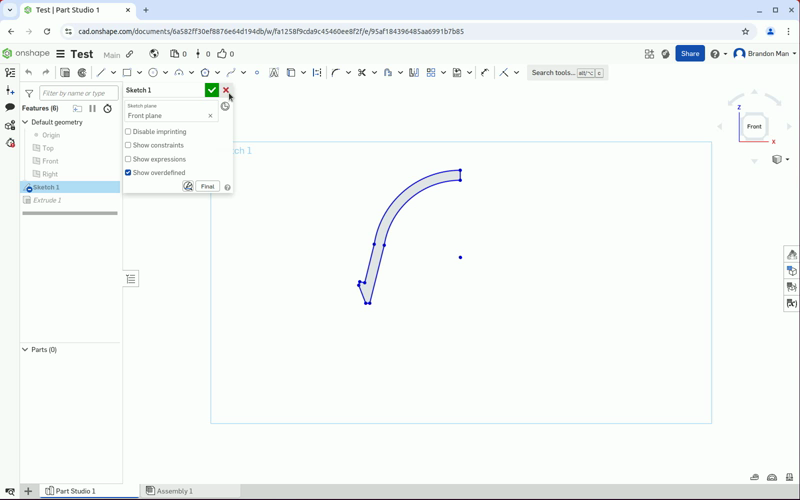
key(shift+s)
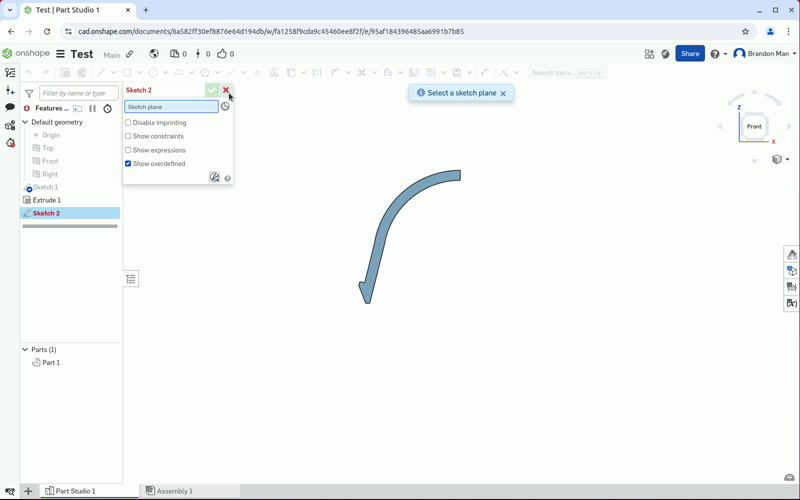
mouse_move(73, 163)
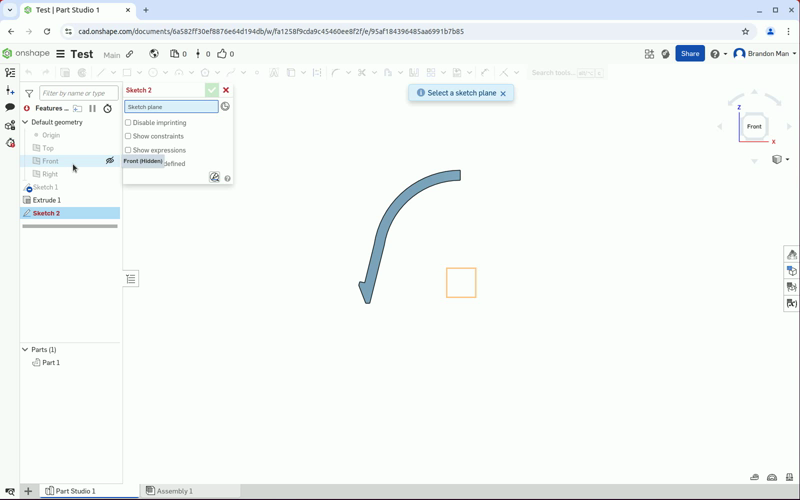
click(73, 163)
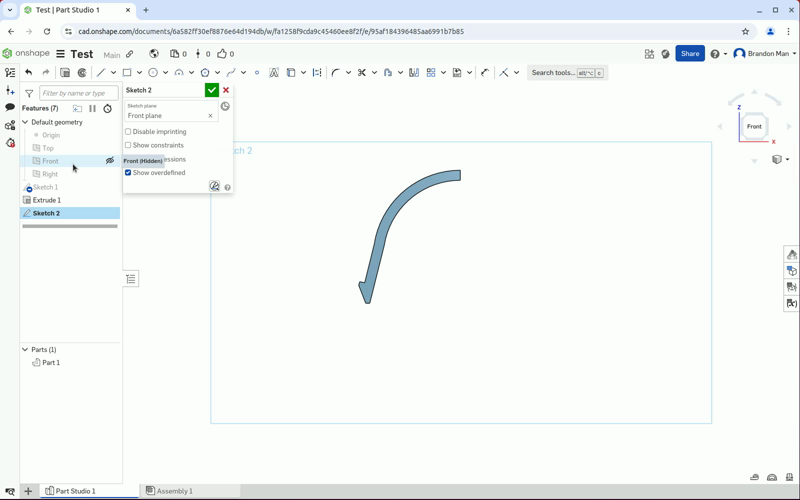
mouse_move(73, 352)
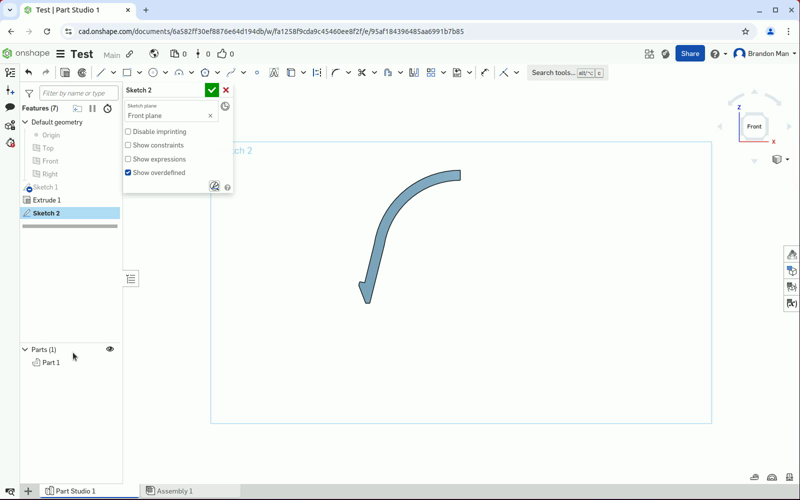
key(y)
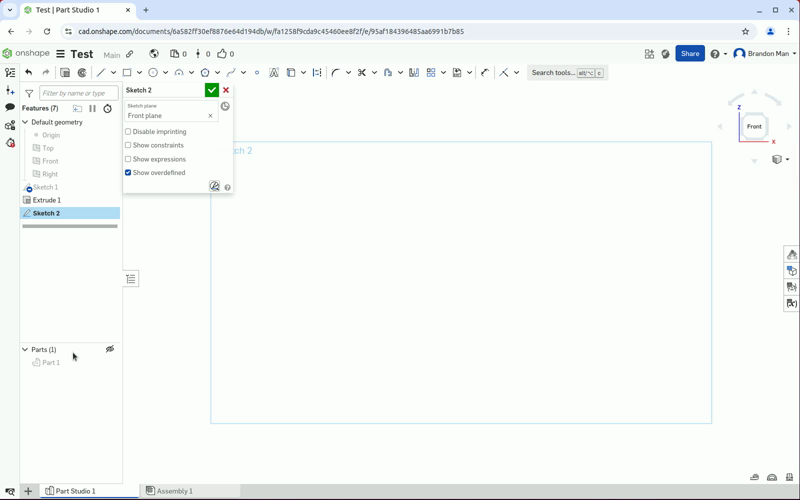
key(a)
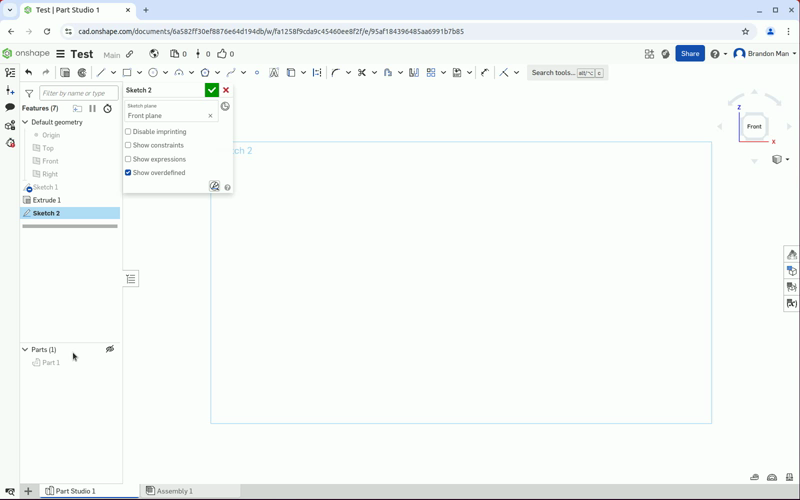
key_down(shift)
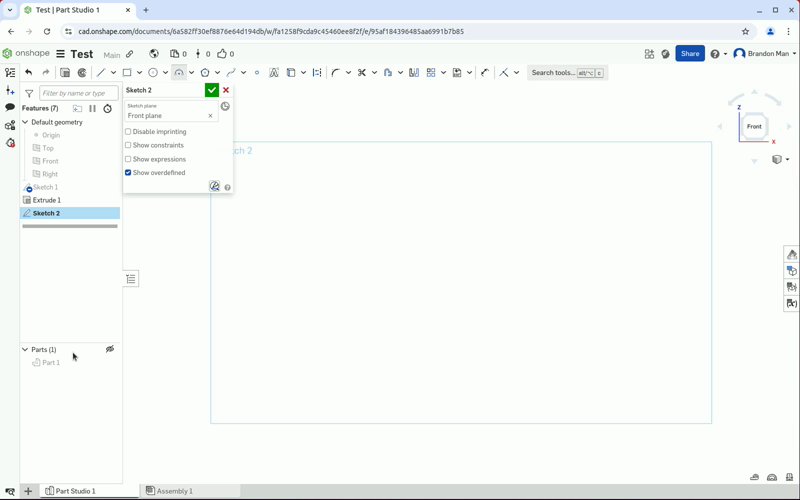
mouse_move(460, 179)
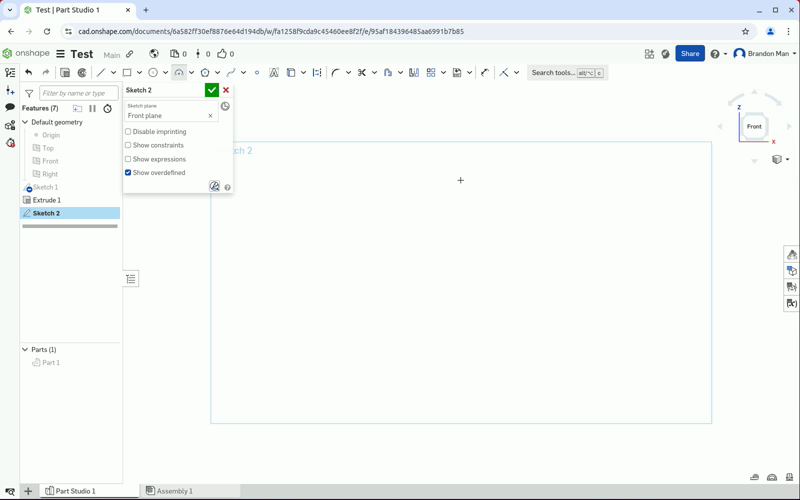
click(460, 179)
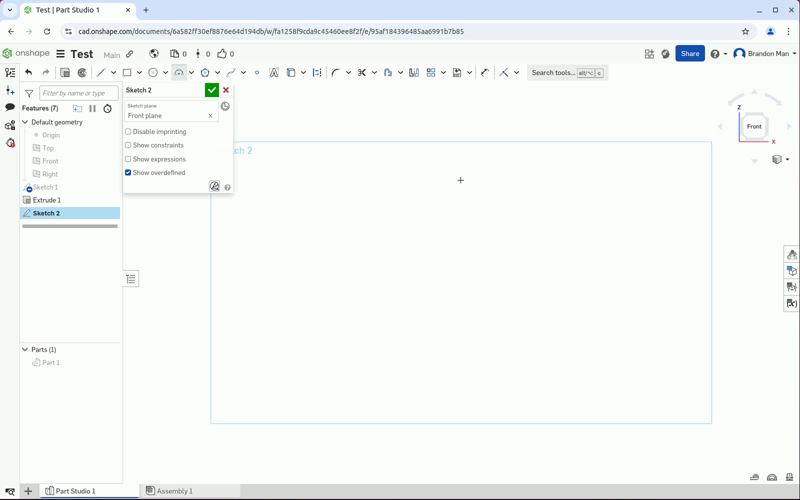
key_up(shift)
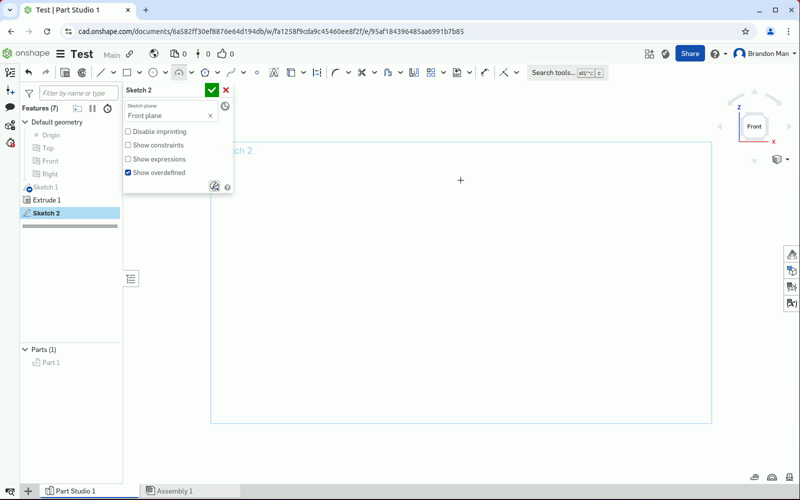
key_down(shift)
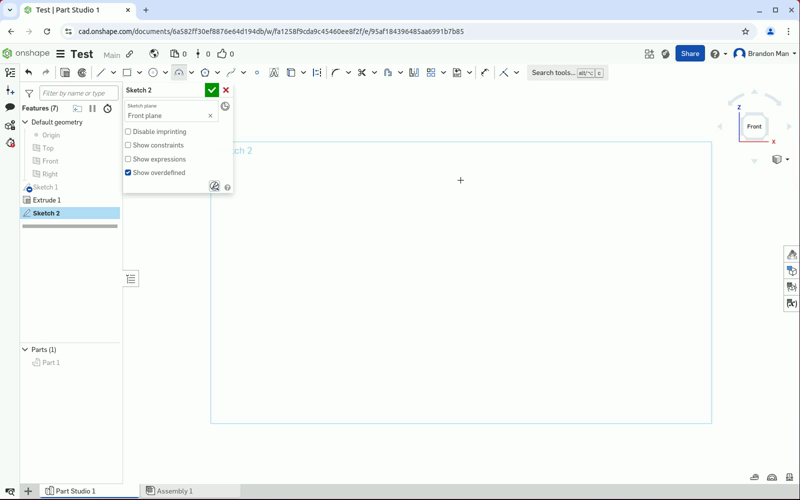
mouse_move(537, 245)
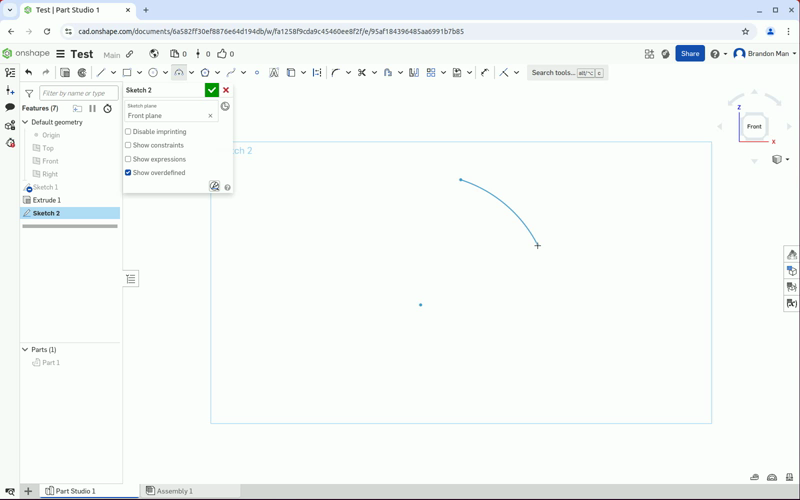
click(537, 245)
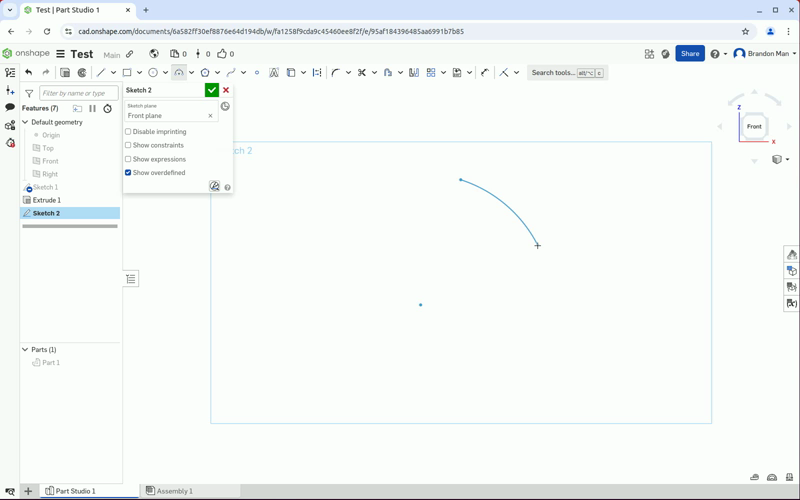
mouse_move(511, 198)
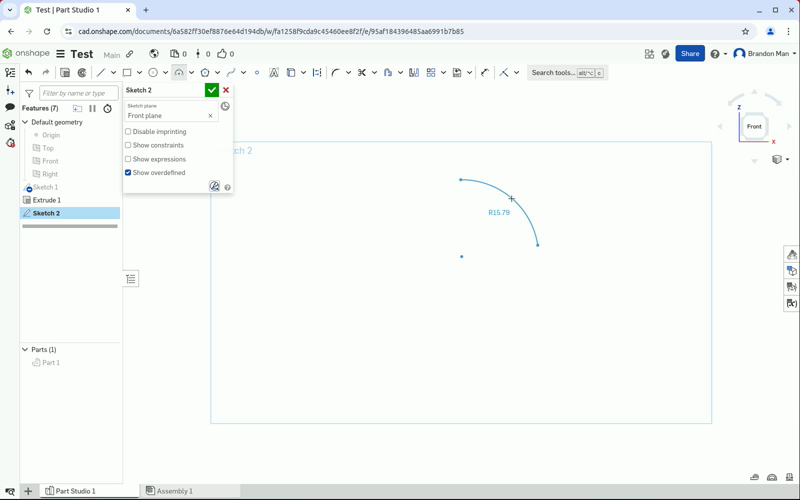
click(511, 198)
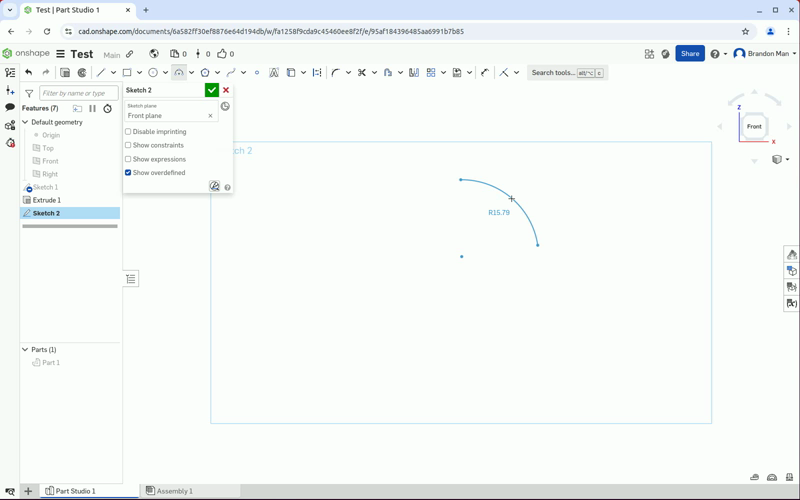
key_up(shift)
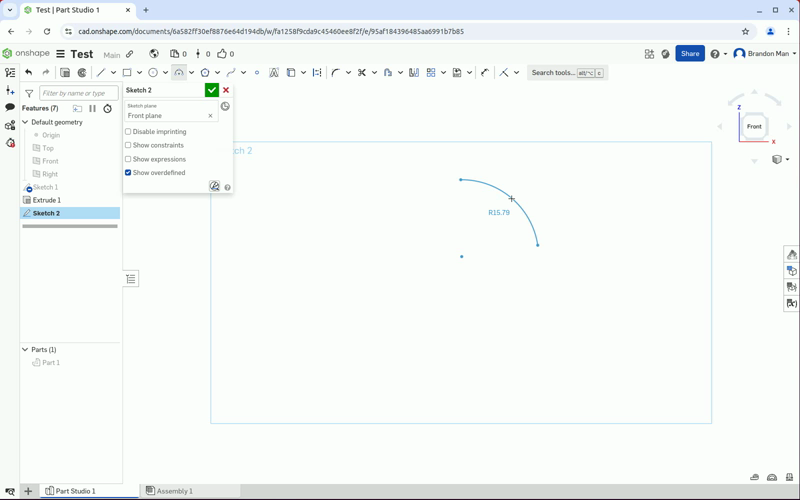
key(esc)
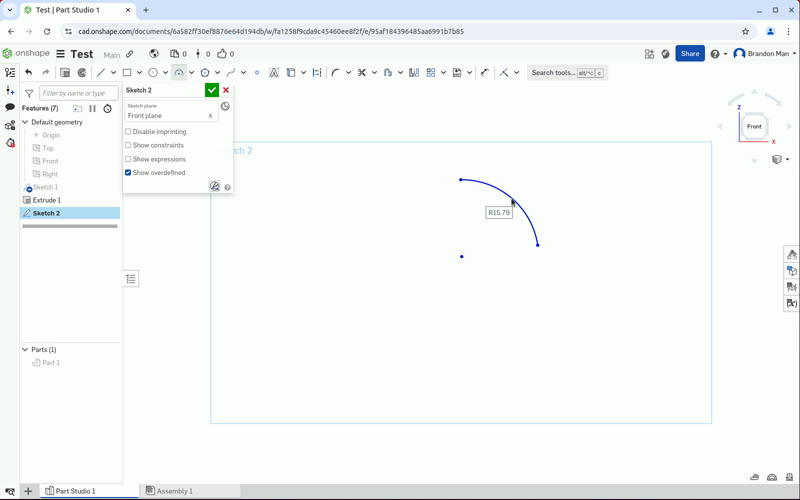
key(l)
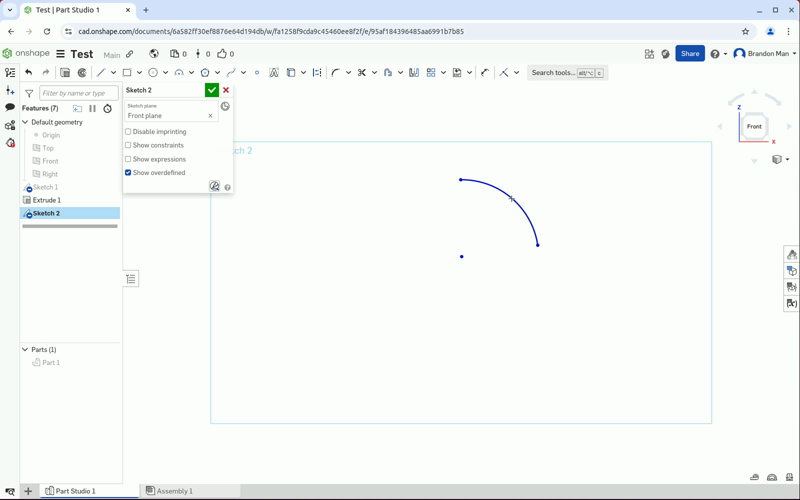
mouse_move(537, 245)
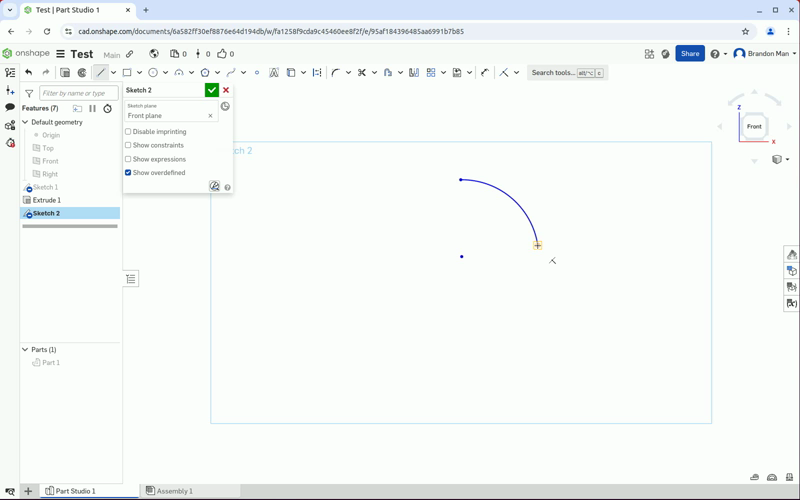
click(537, 245)
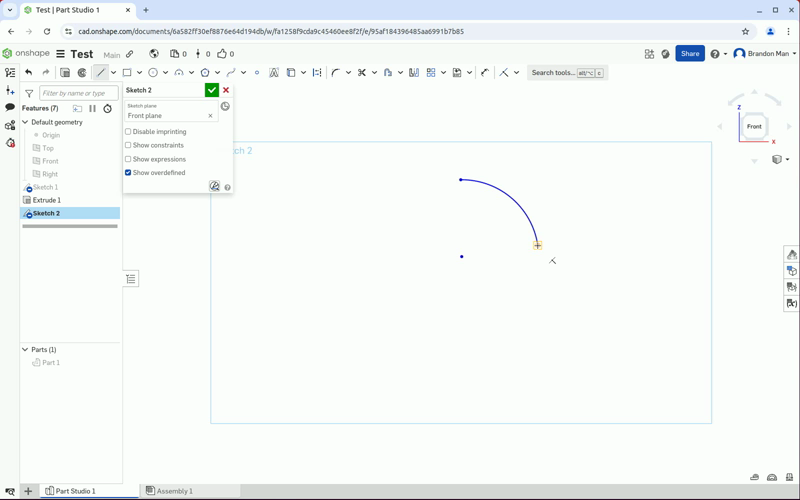
key_down(shift)
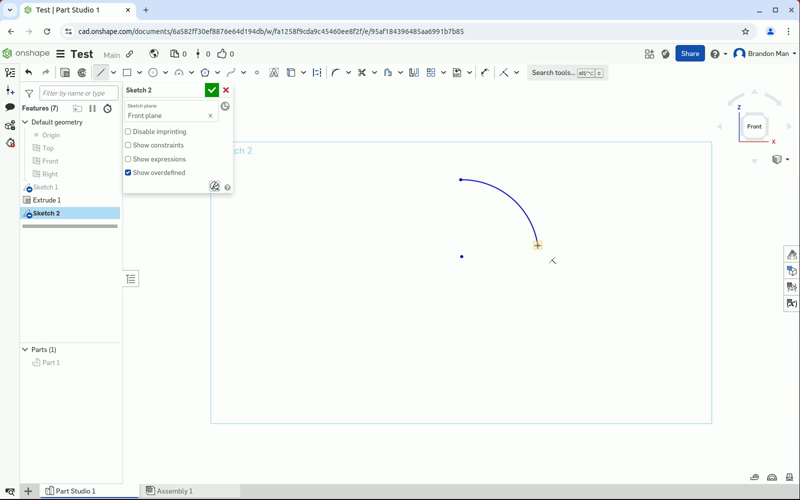
mouse_move(552, 303)
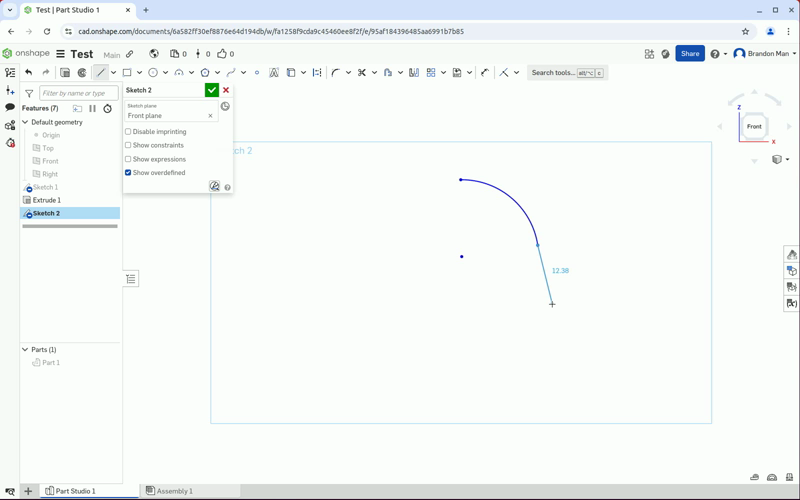
click(552, 303)
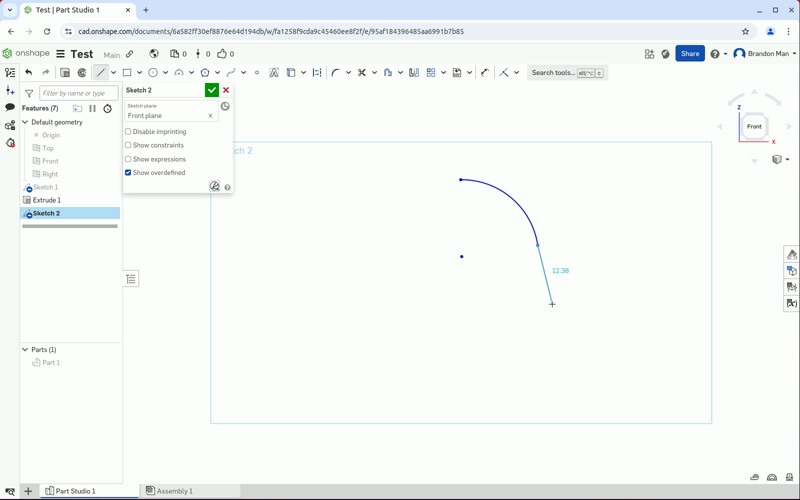
key_up(shift)
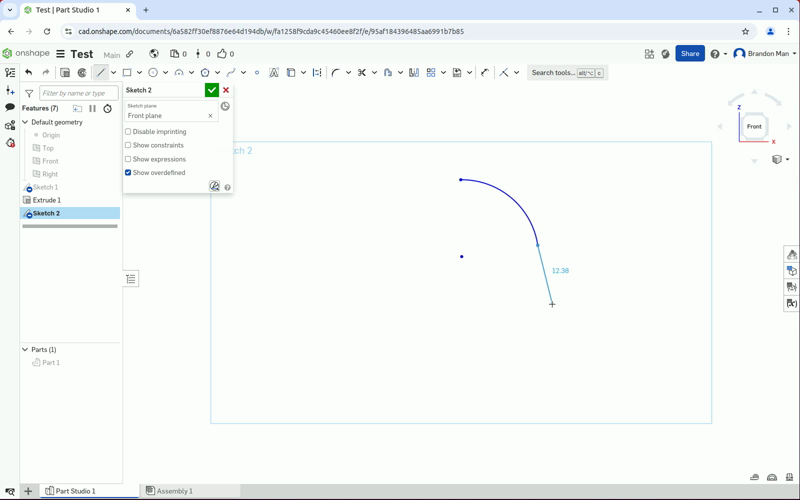
key_down(shift)
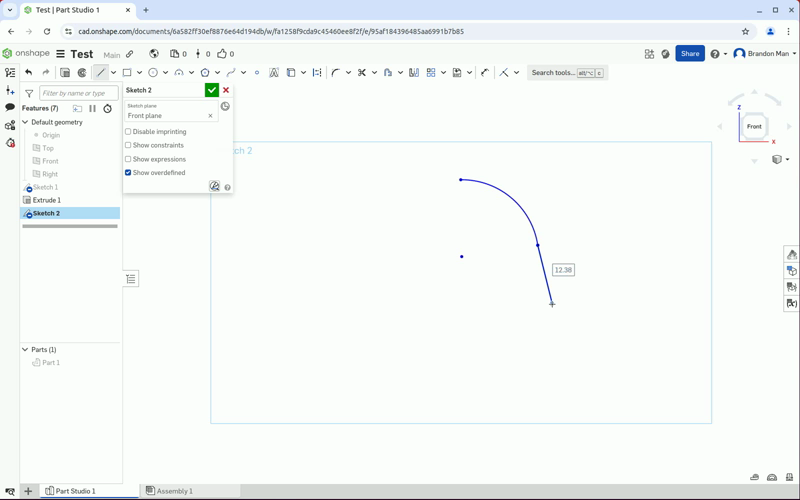
mouse_move(582, 303)
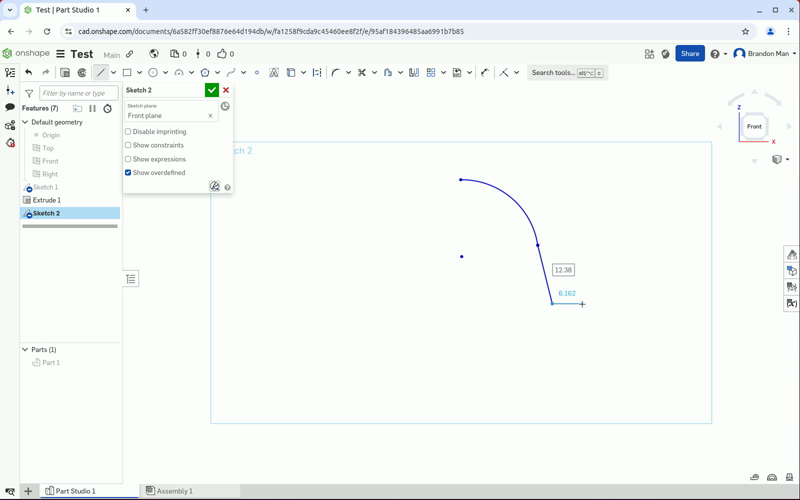
mouse_move(554, 302)
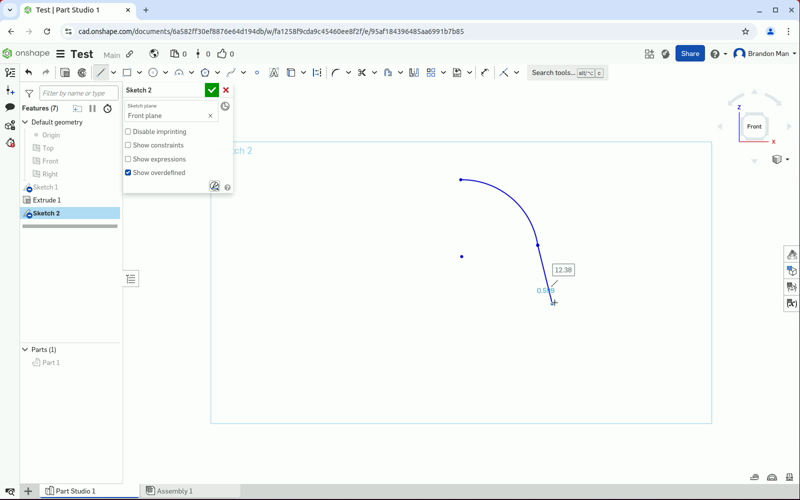
scroll(6)
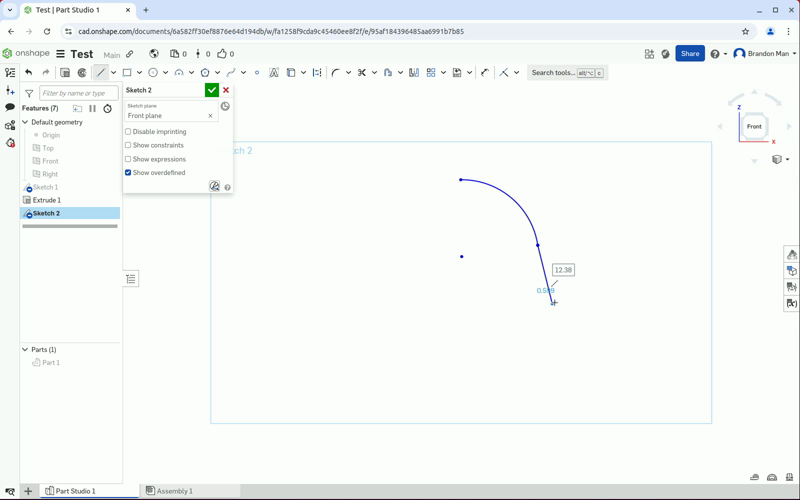
scroll(6)
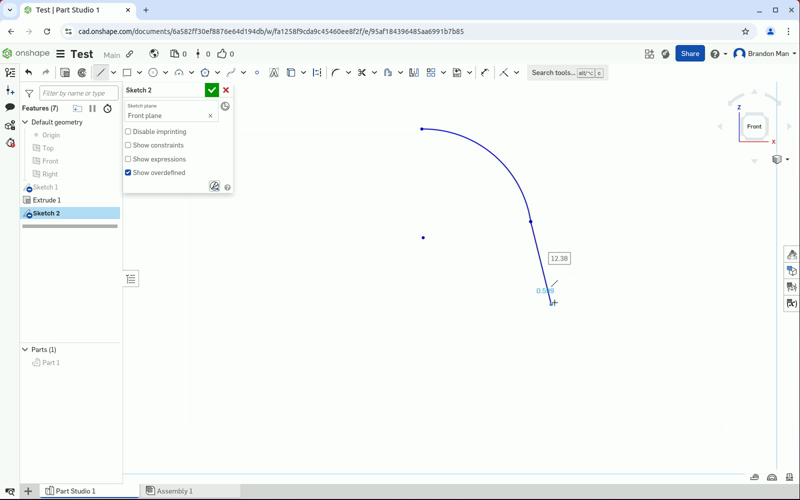
scroll(6)
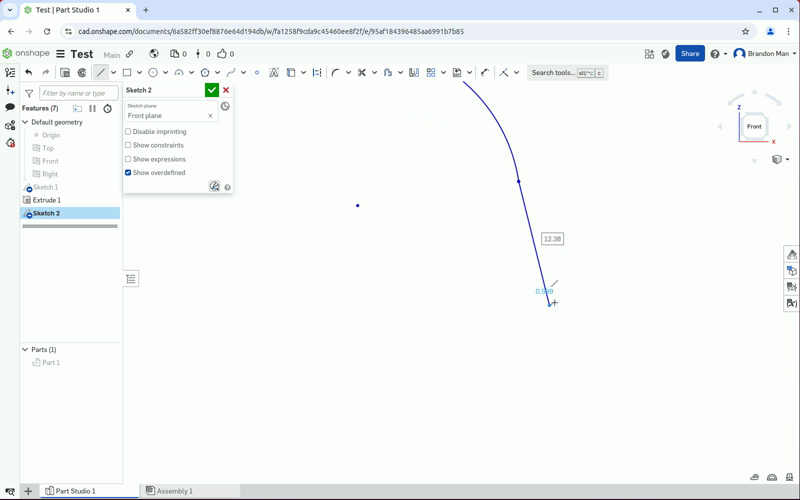
scroll(6)
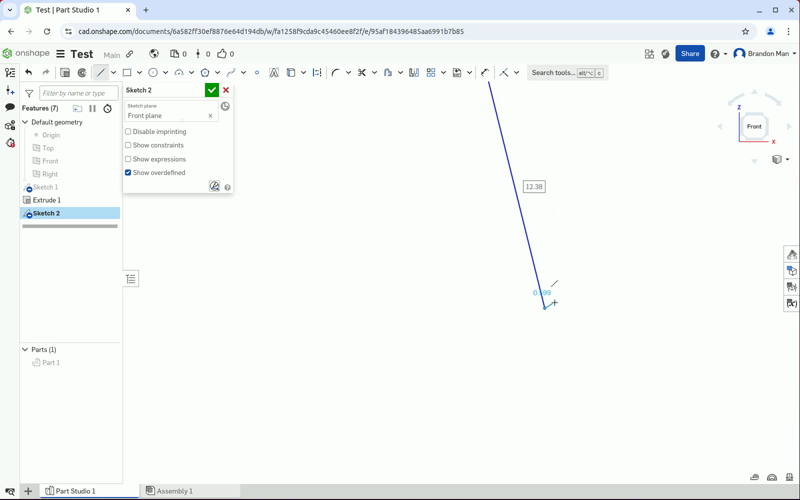
scroll(6)
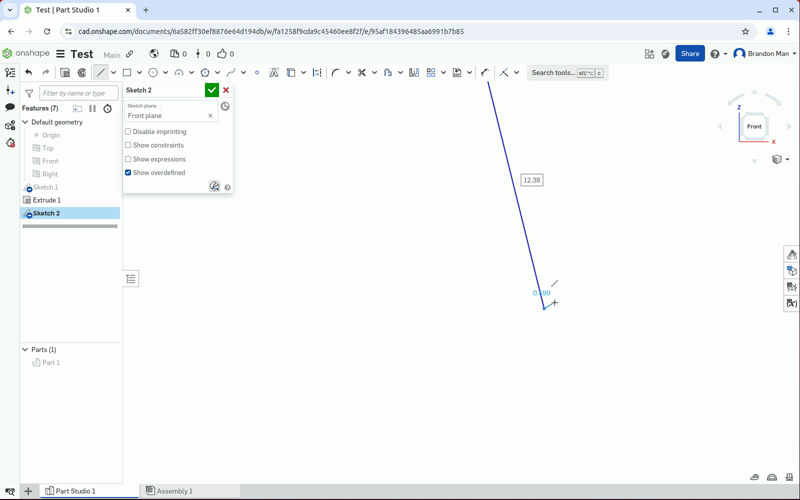
scroll(6)
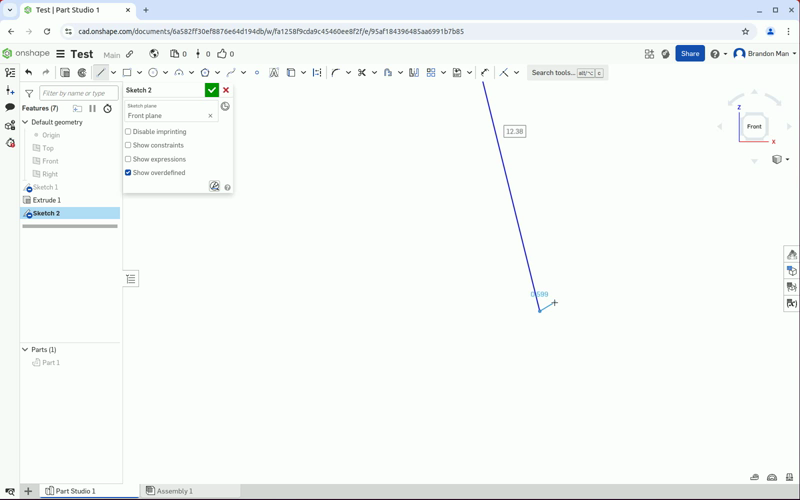
scroll(6)
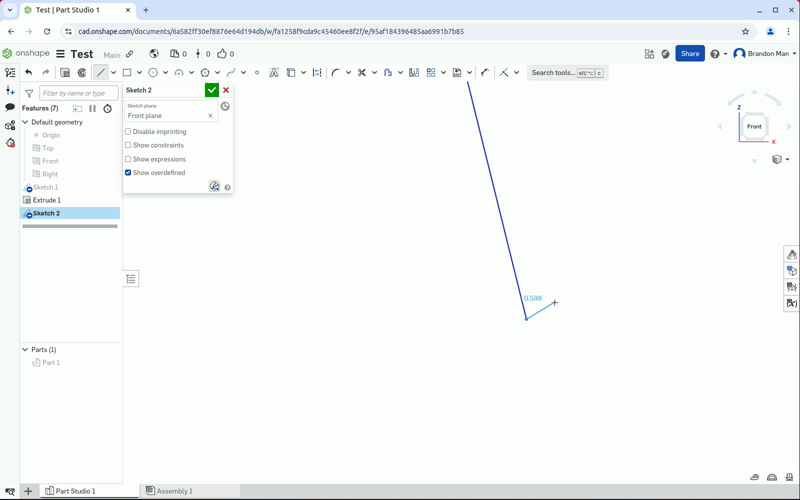
click(554, 302)
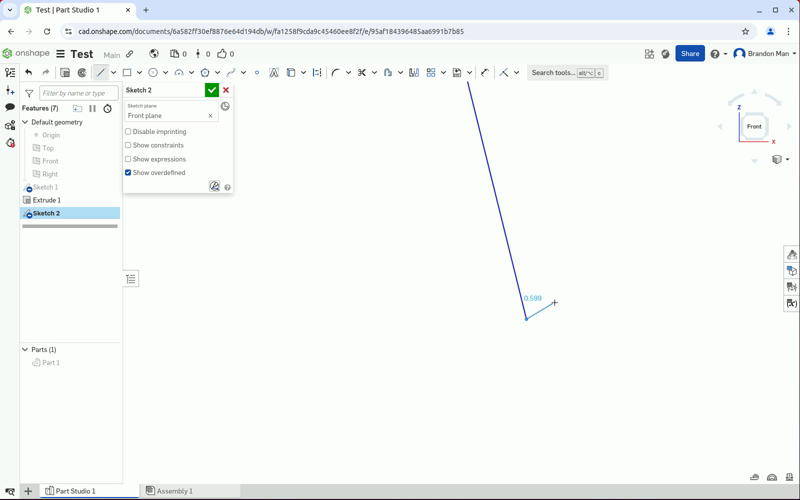
scroll(-6)
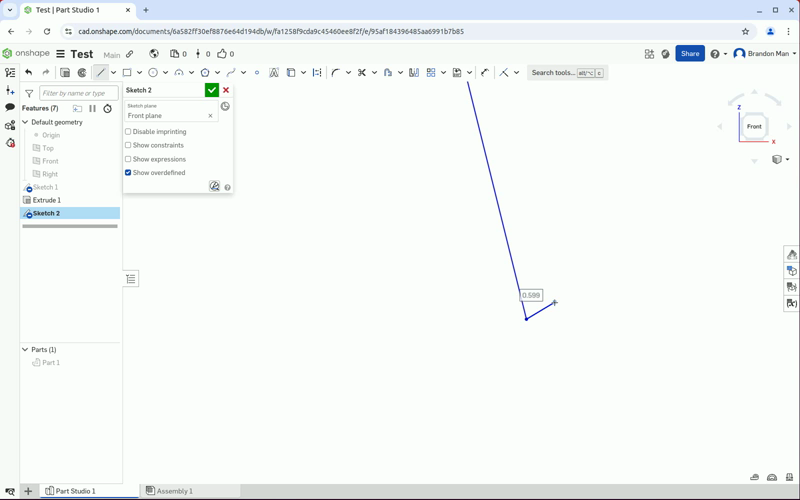
scroll(-6)
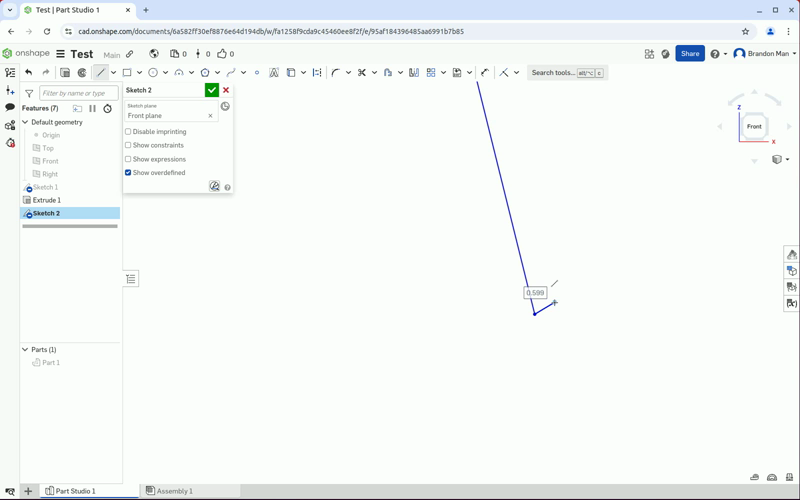
scroll(-6)
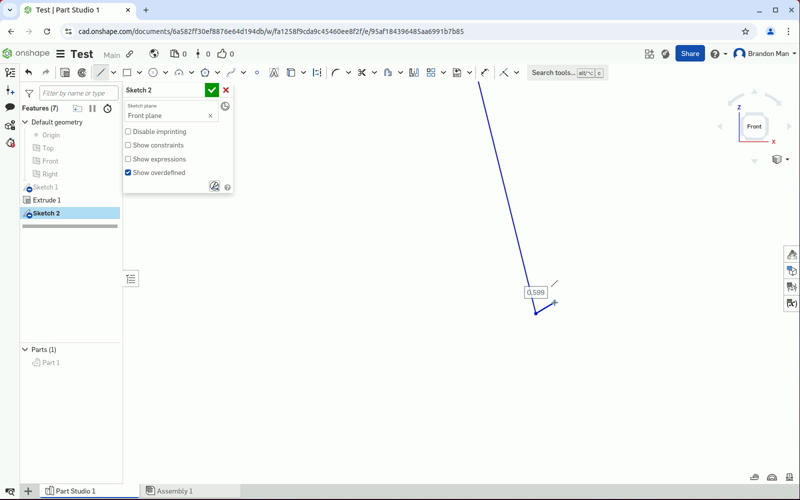
scroll(-6)
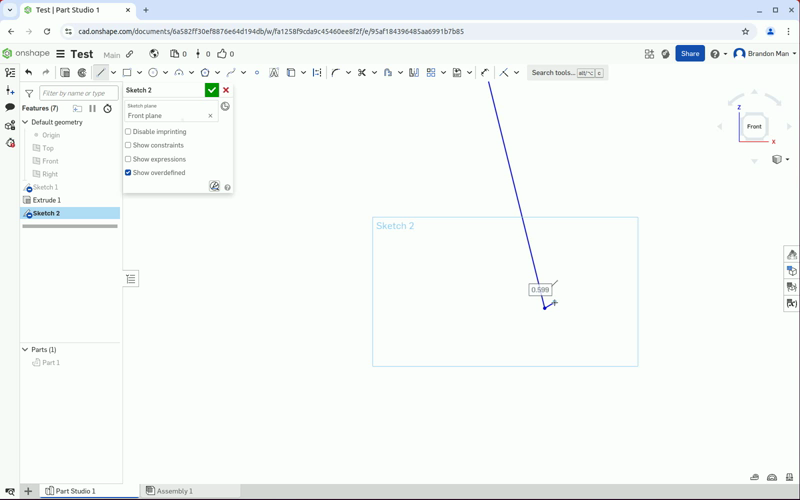
scroll(-6)
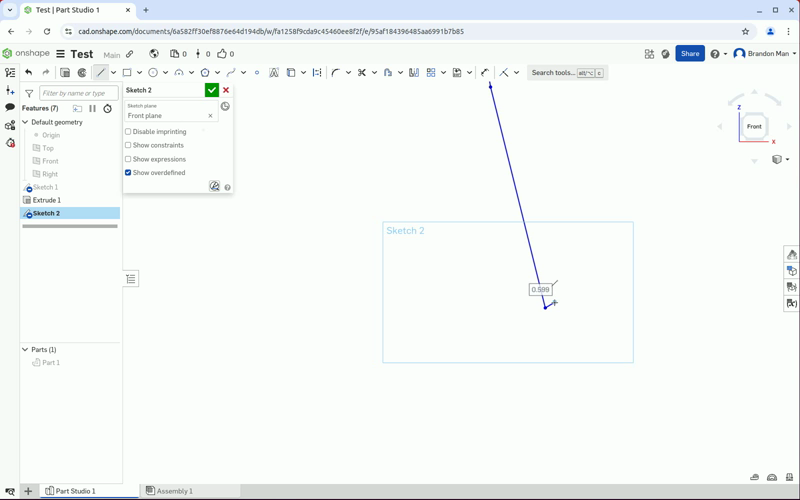
scroll(-6)
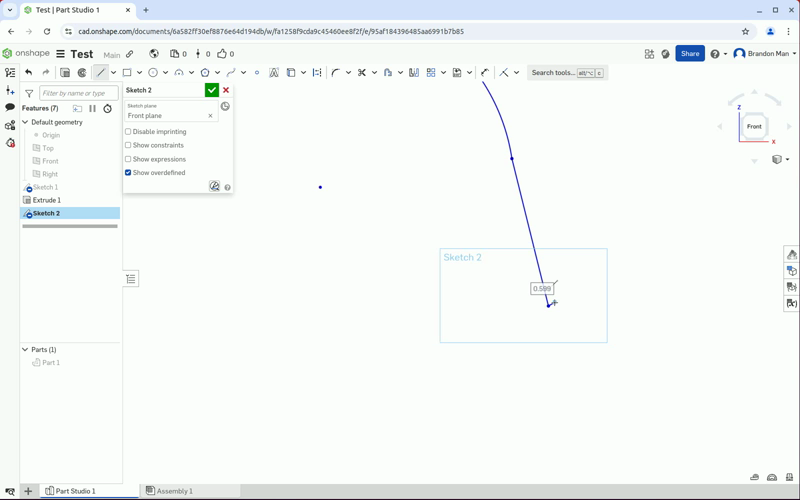
scroll(-6)
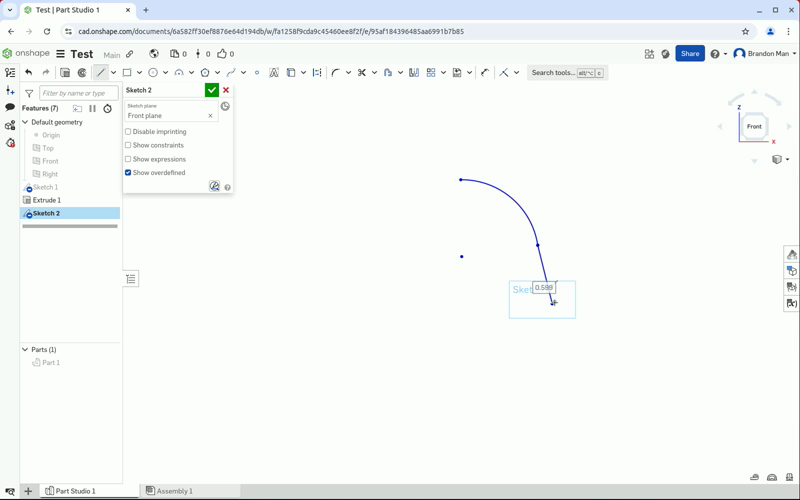
key_up(shift)
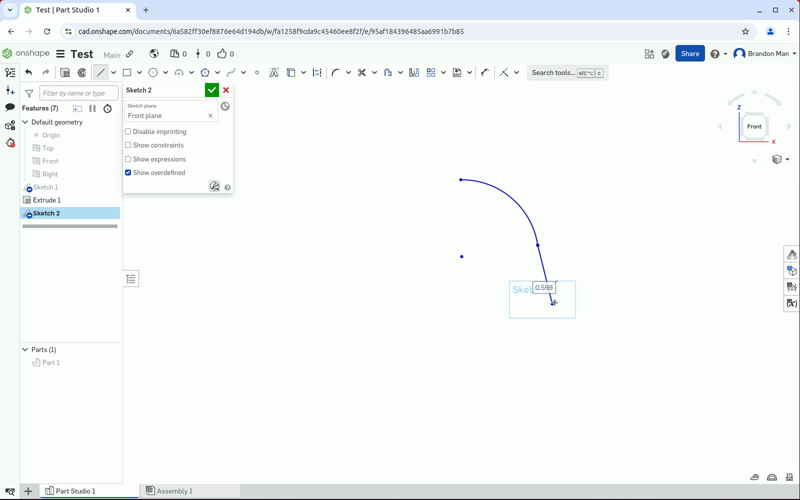
key_down(shift)
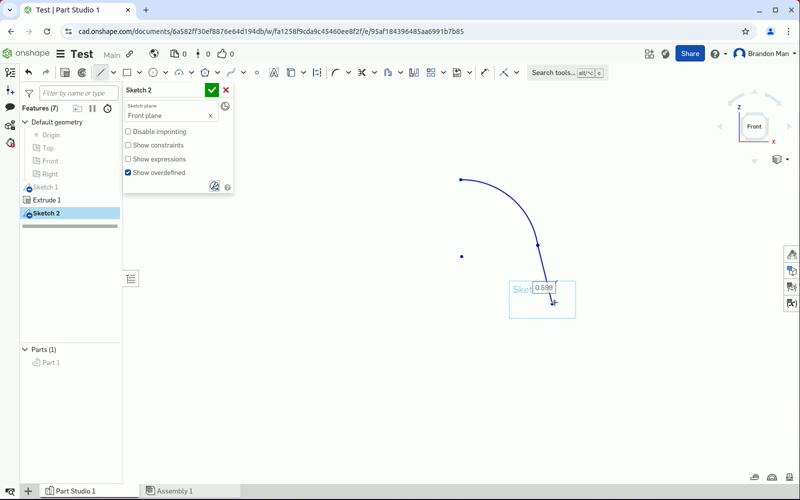
mouse_move(584, 302)
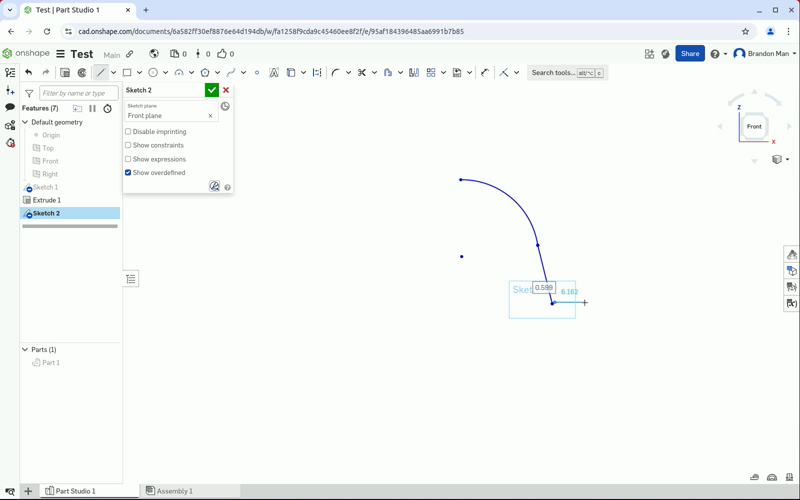
mouse_move(562, 285)
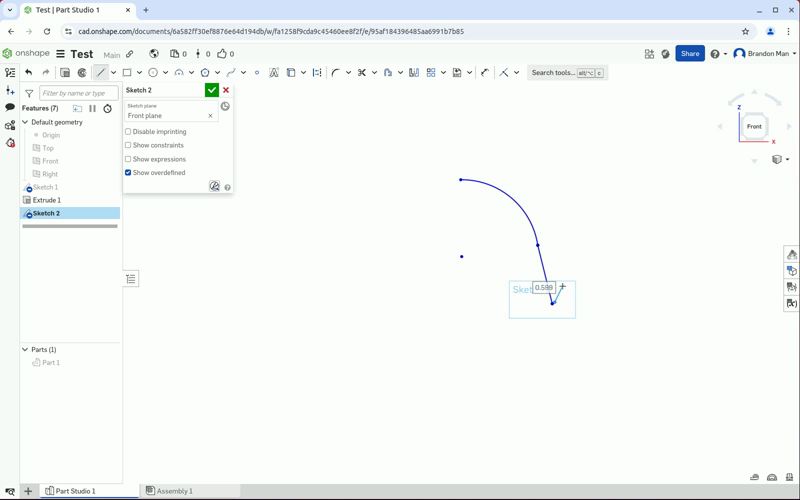
click(562, 285)
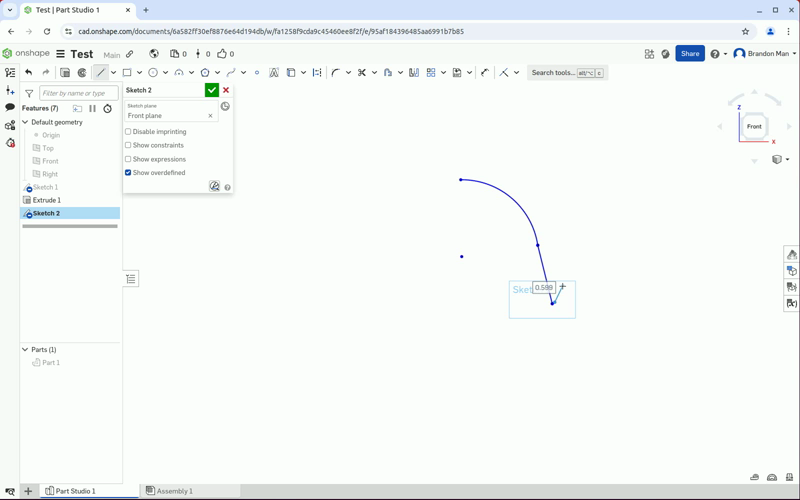
key_up(shift)
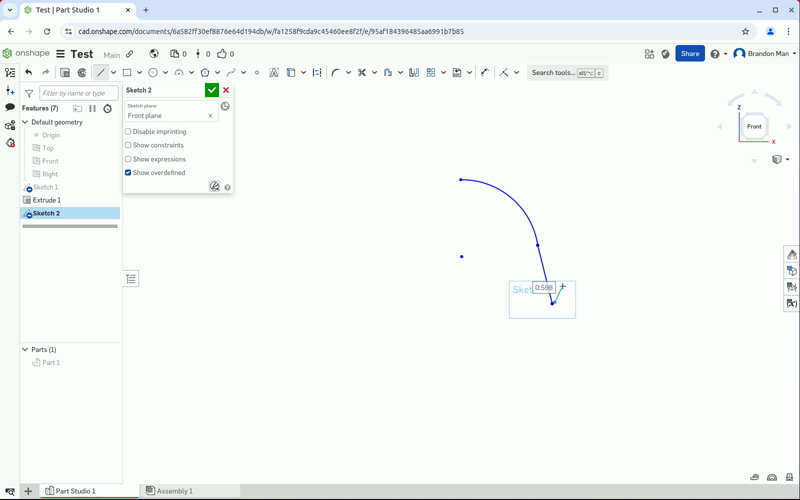
key_down(shift)
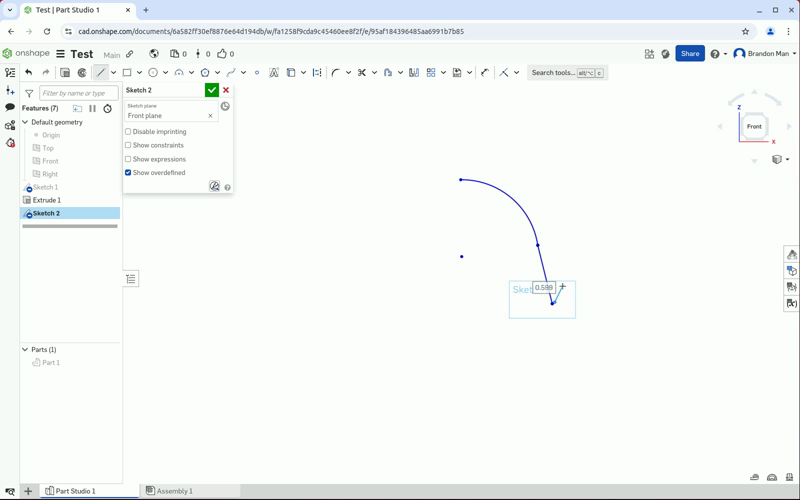
mouse_move(589, 285)
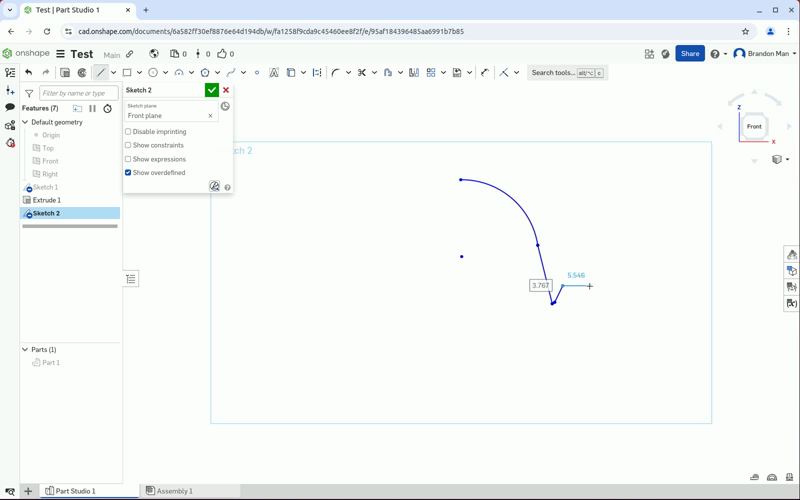
mouse_move(561, 281)
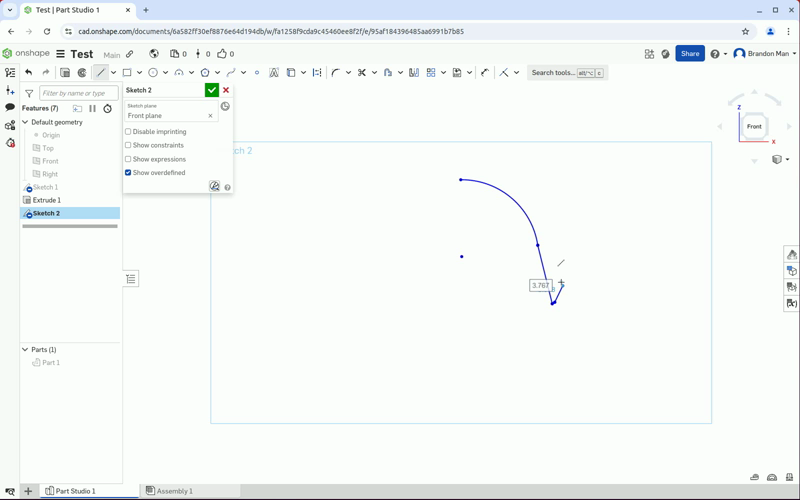
scroll(6)
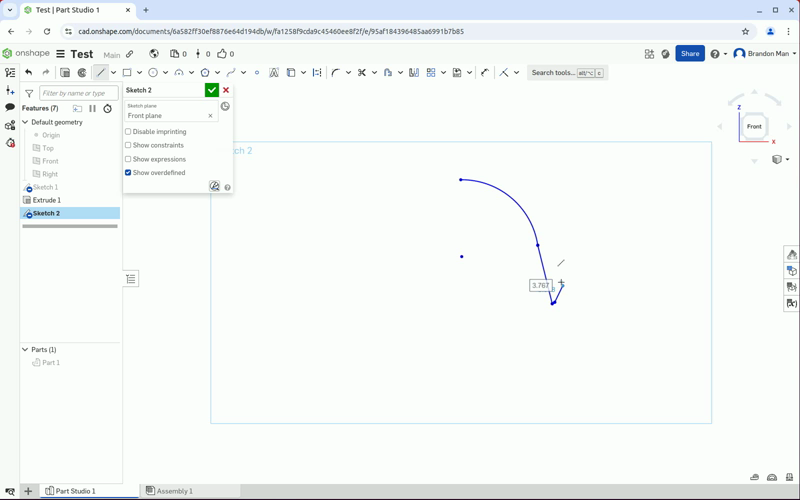
scroll(6)
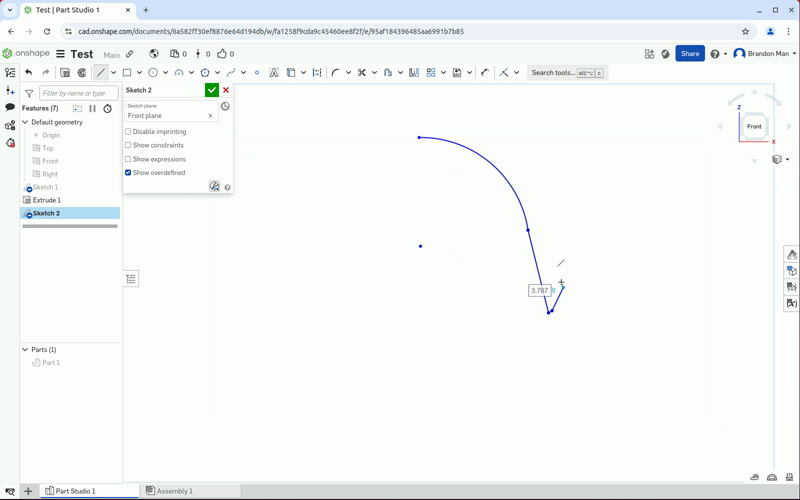
scroll(6)
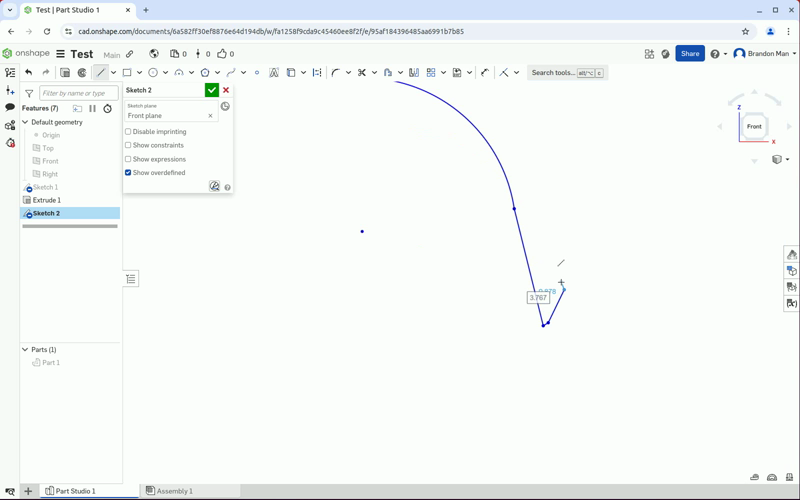
scroll(6)
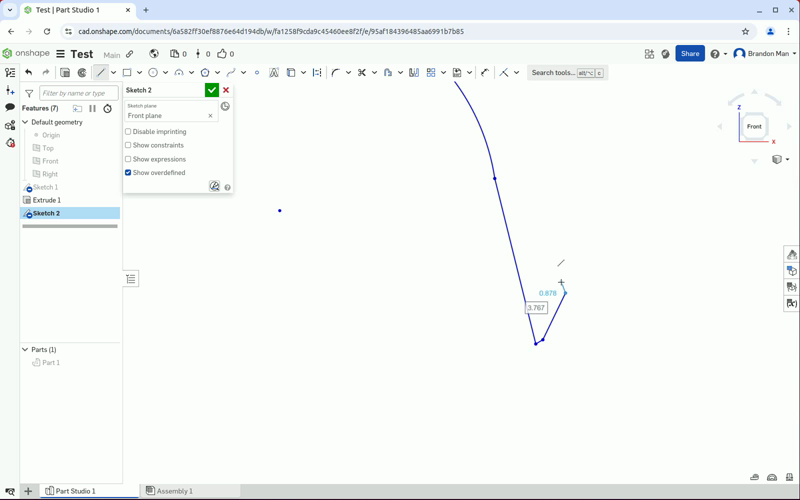
scroll(6)
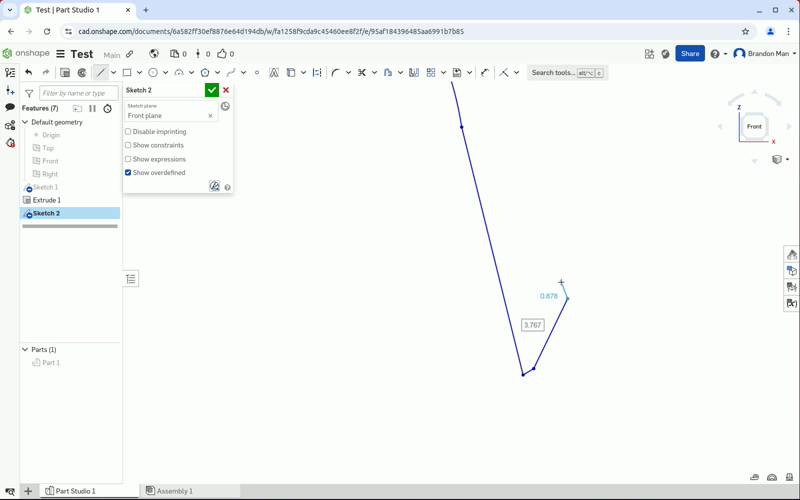
scroll(6)
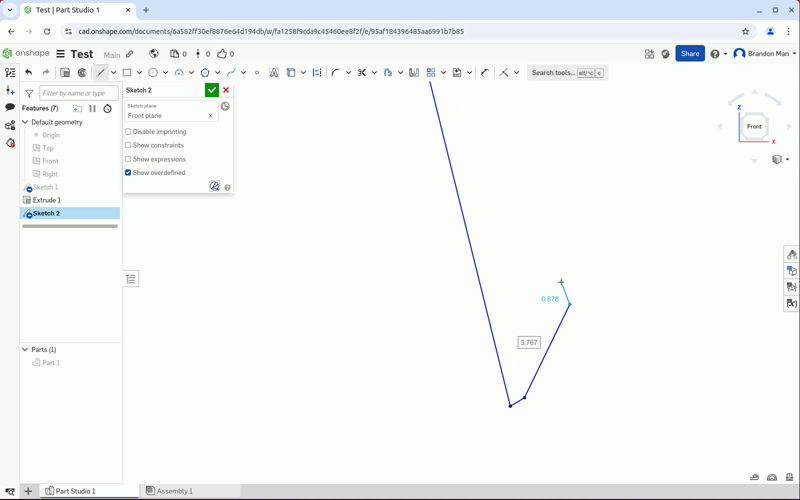
scroll(6)
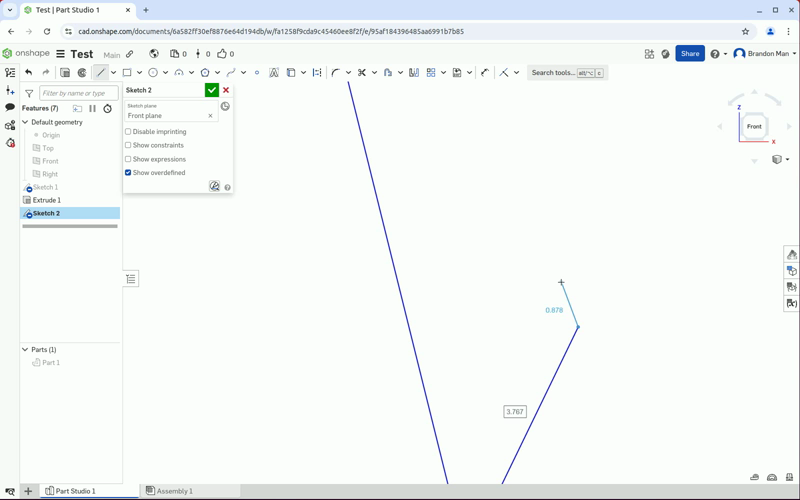
click(561, 281)
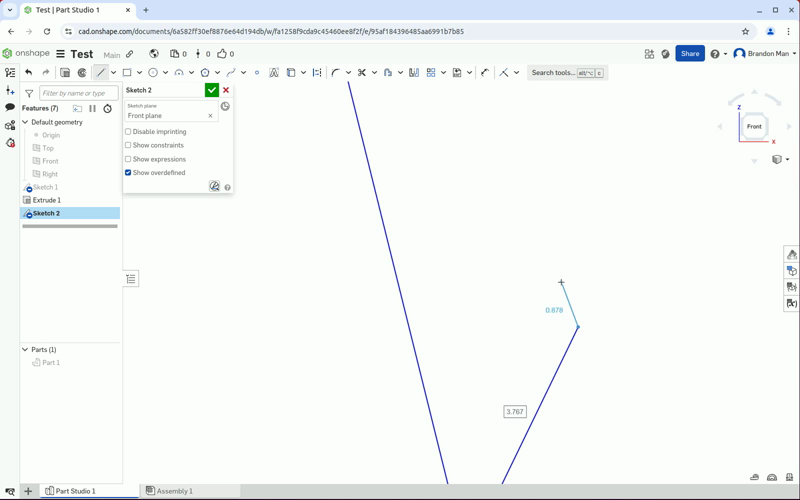
scroll(-6)
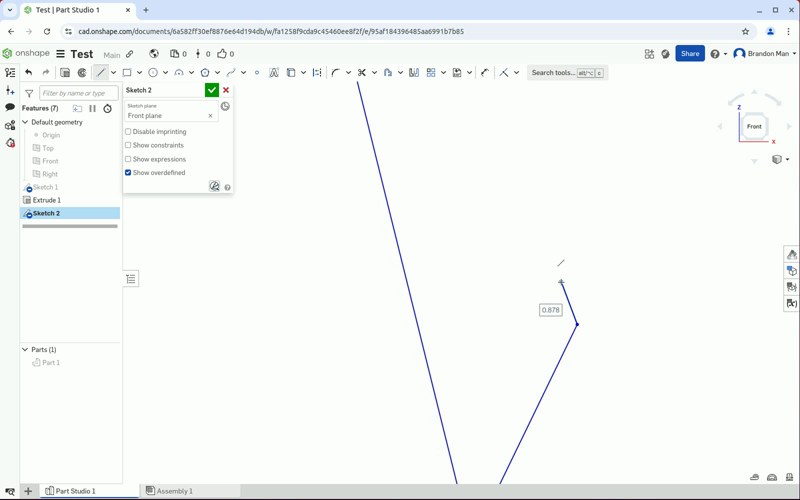
scroll(-6)
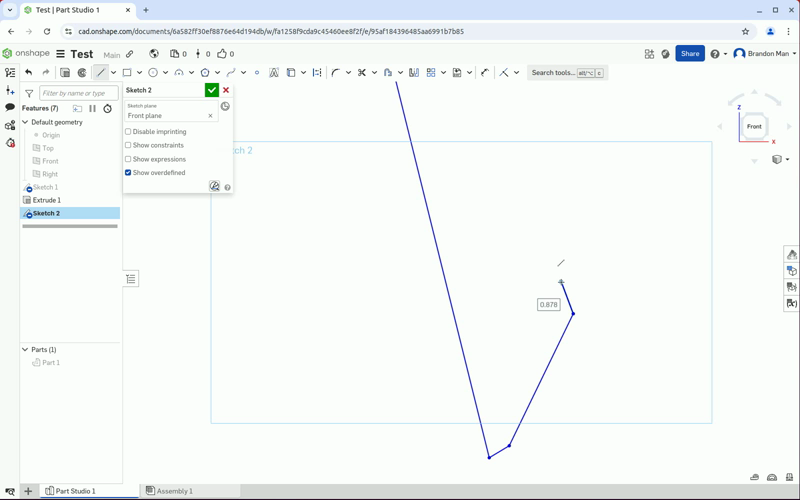
scroll(-6)
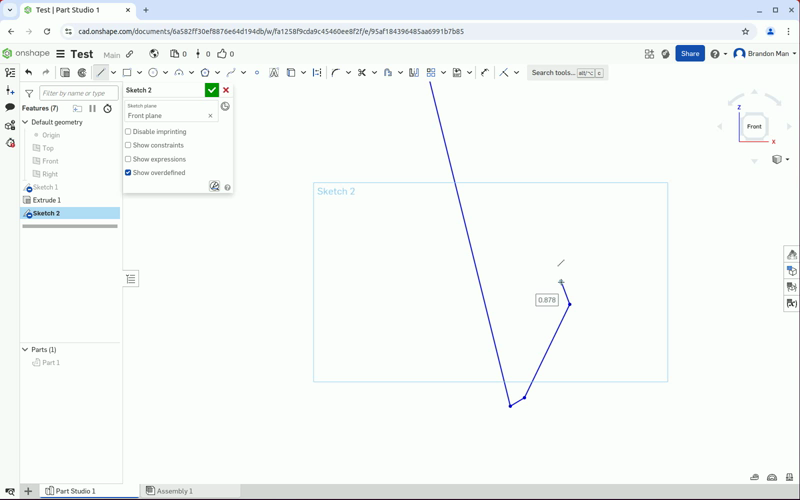
scroll(-6)
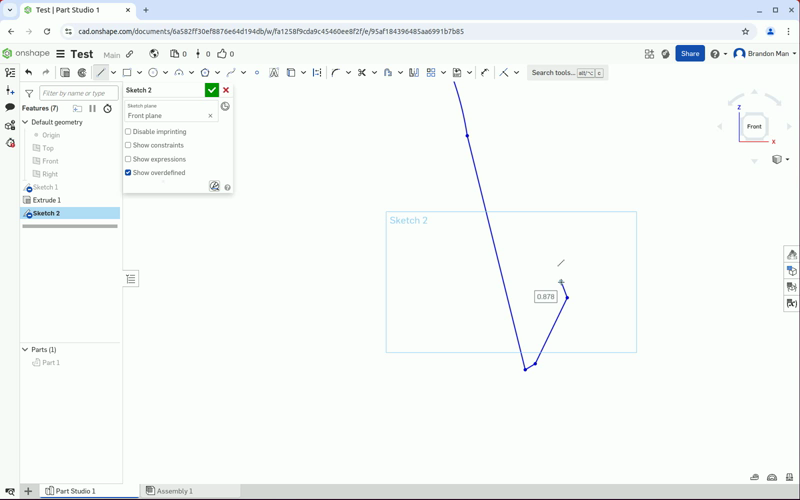
scroll(-6)
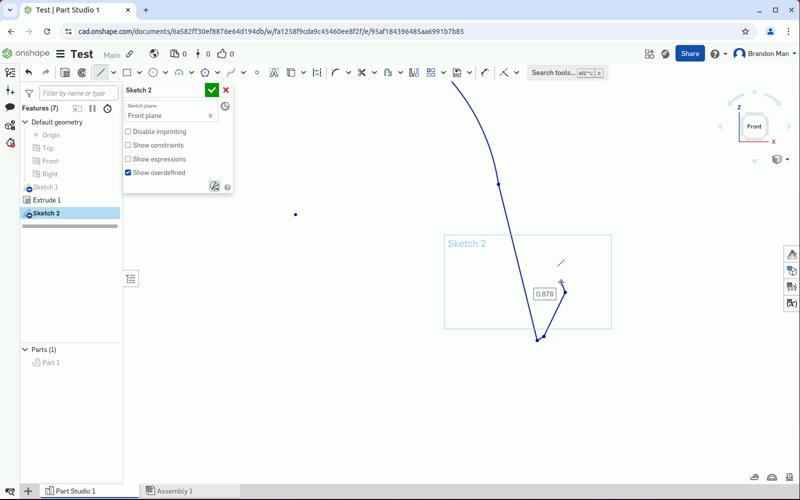
scroll(-6)
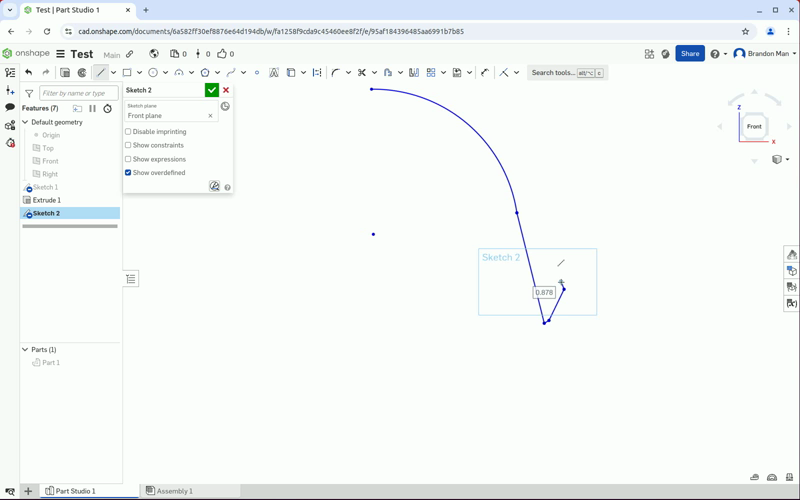
scroll(-6)
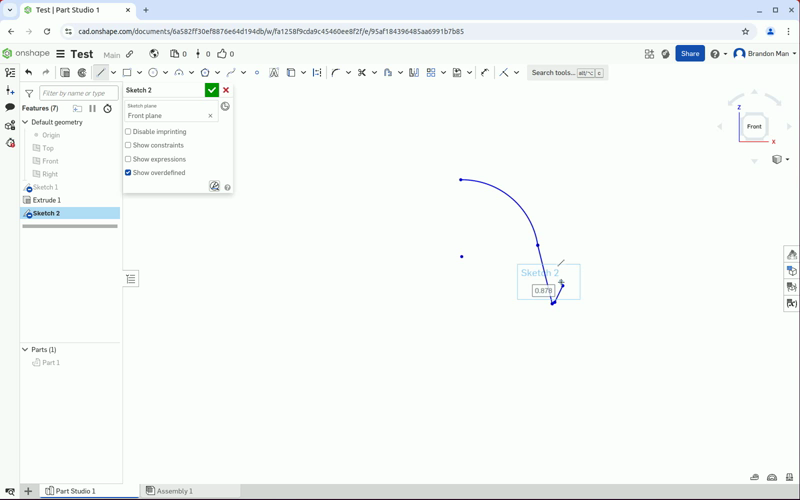
key_up(shift)
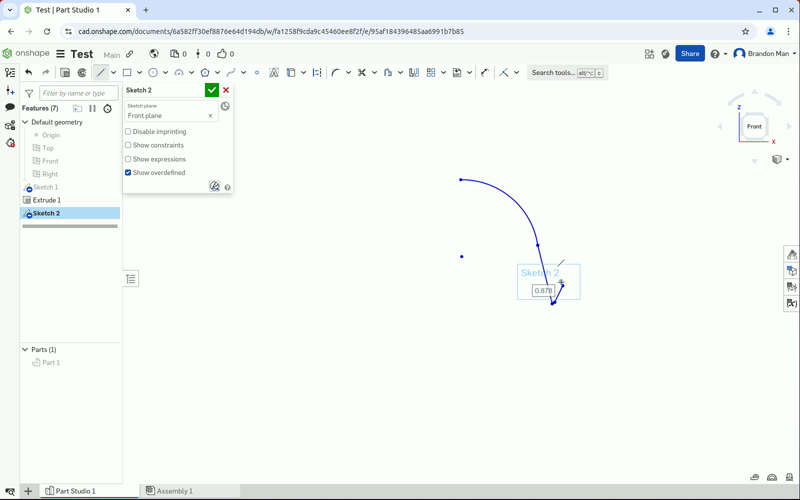
key_down(shift)
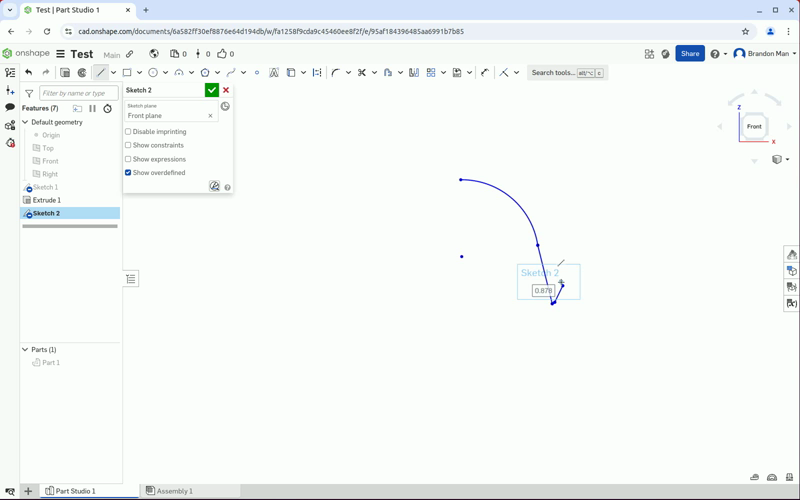
mouse_move(589, 281)
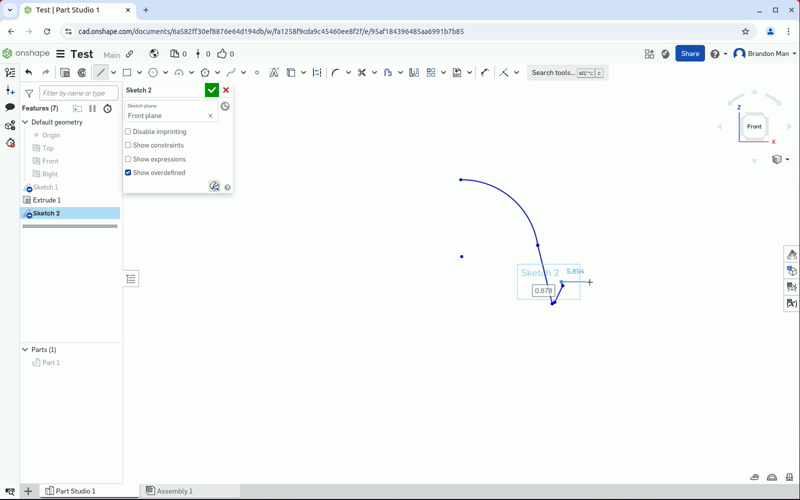
mouse_move(556, 282)
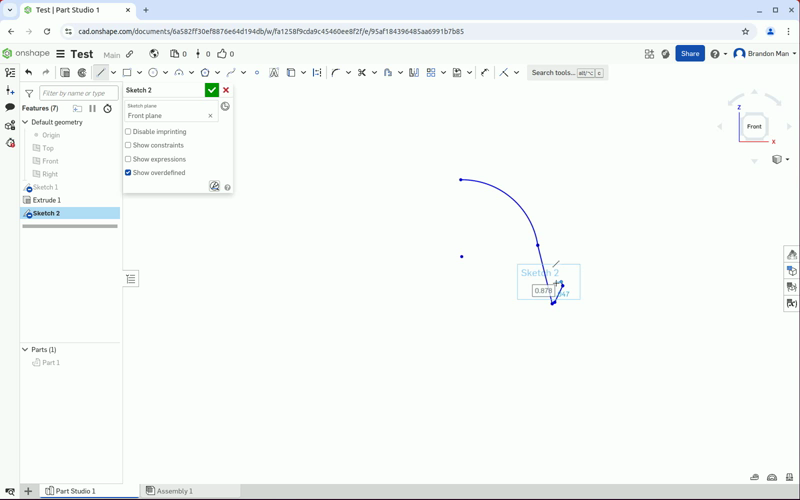
scroll(6)
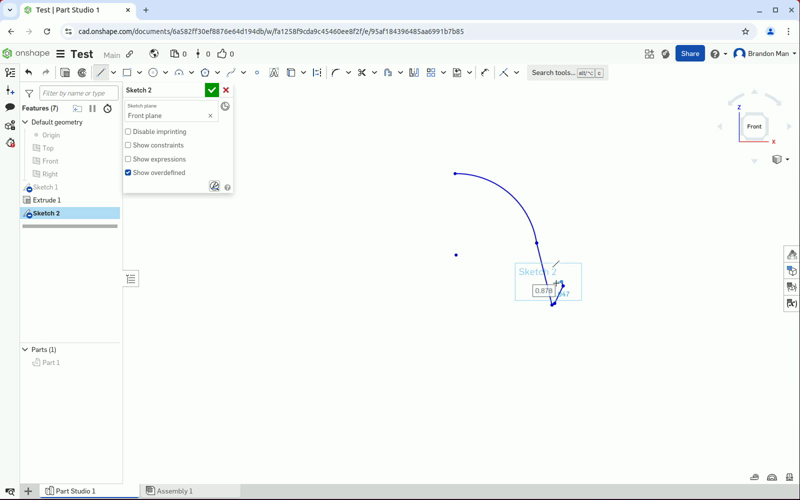
scroll(6)
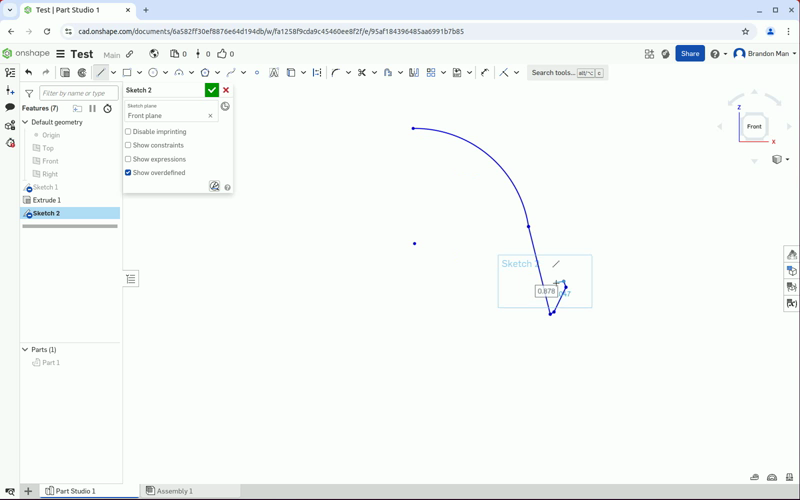
scroll(6)
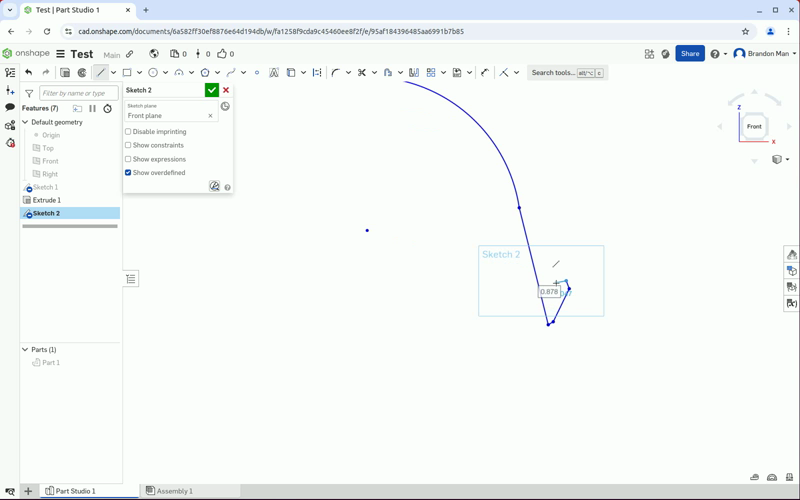
scroll(6)
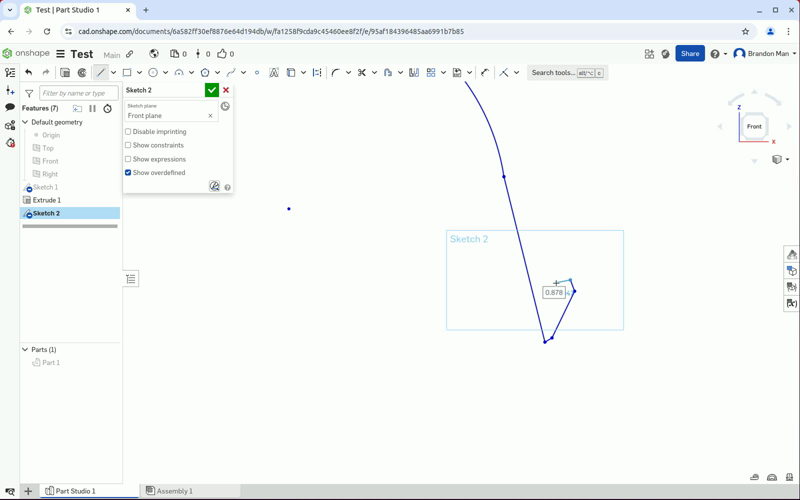
scroll(6)
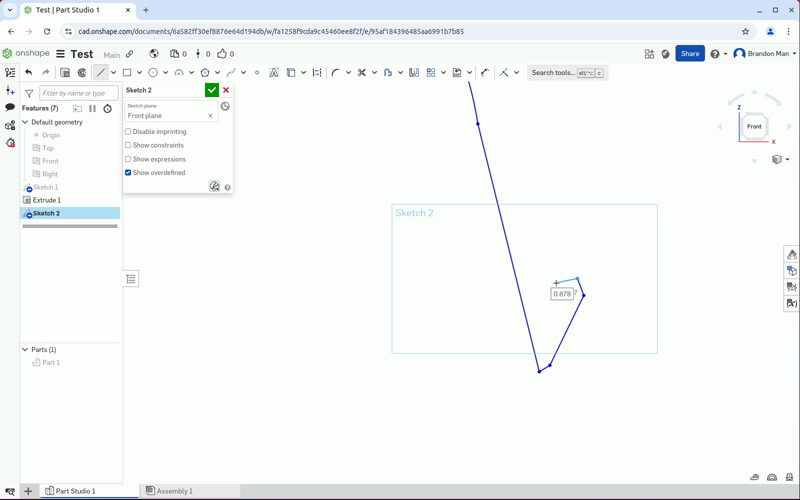
scroll(6)
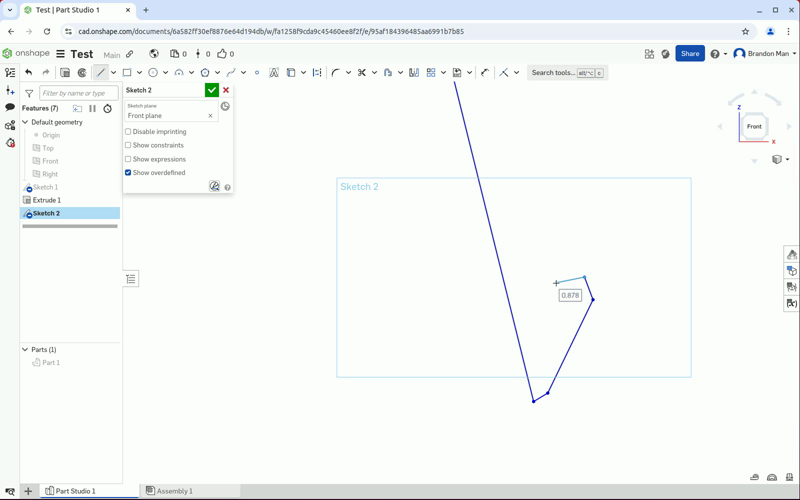
scroll(6)
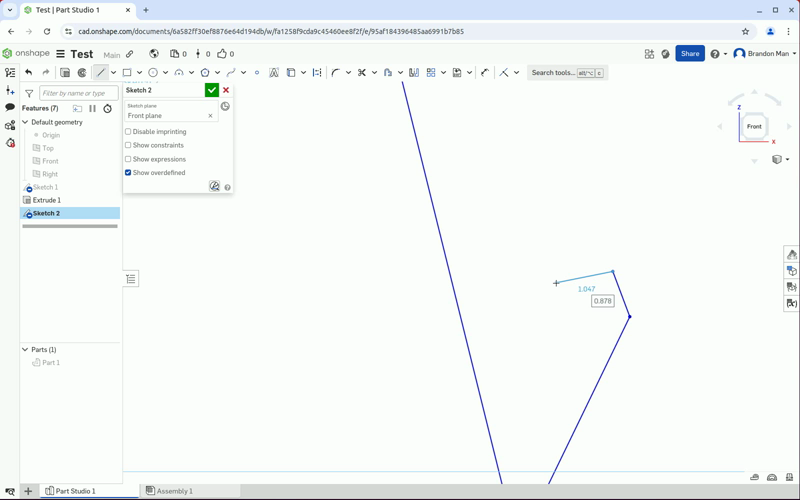
click(556, 282)
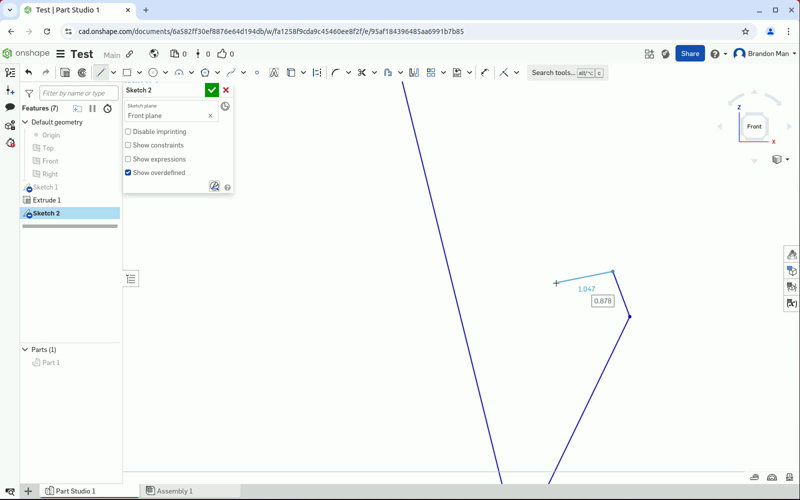
scroll(-6)
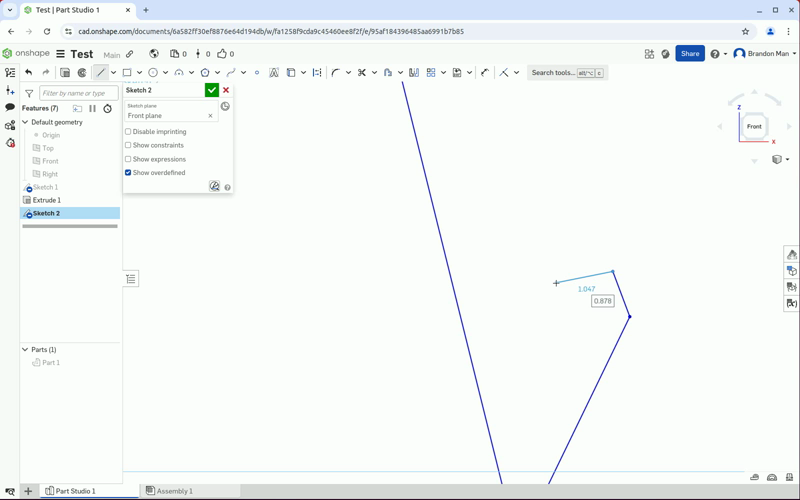
scroll(-6)
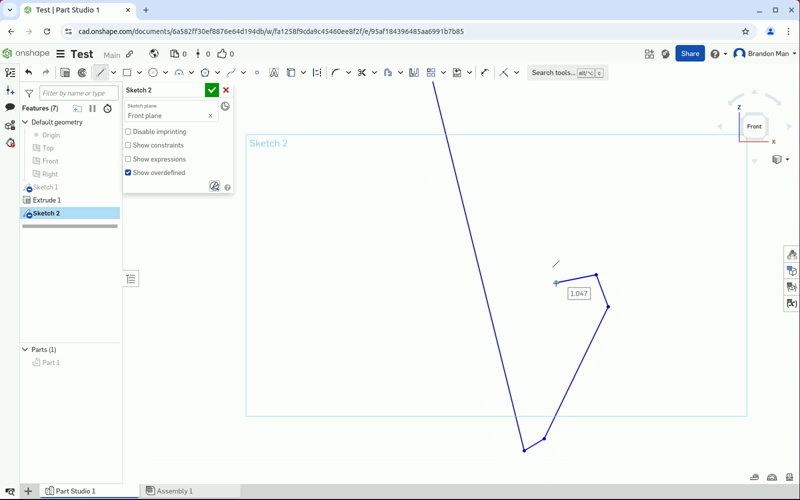
scroll(-6)
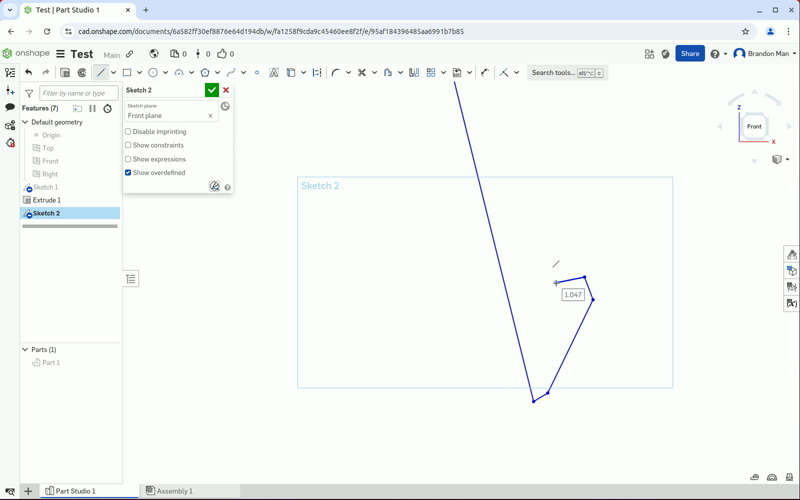
scroll(-6)
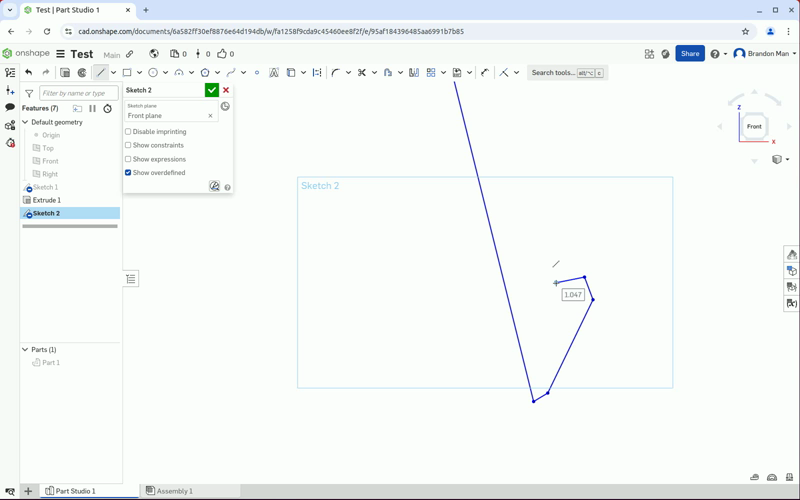
scroll(-6)
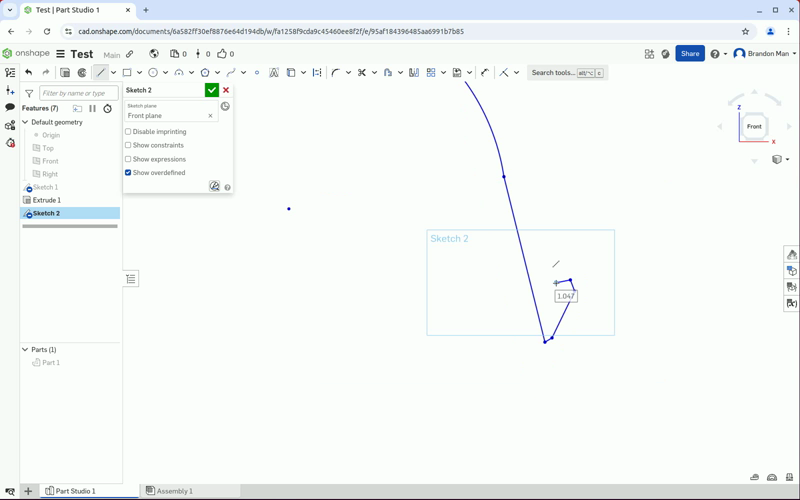
scroll(-6)
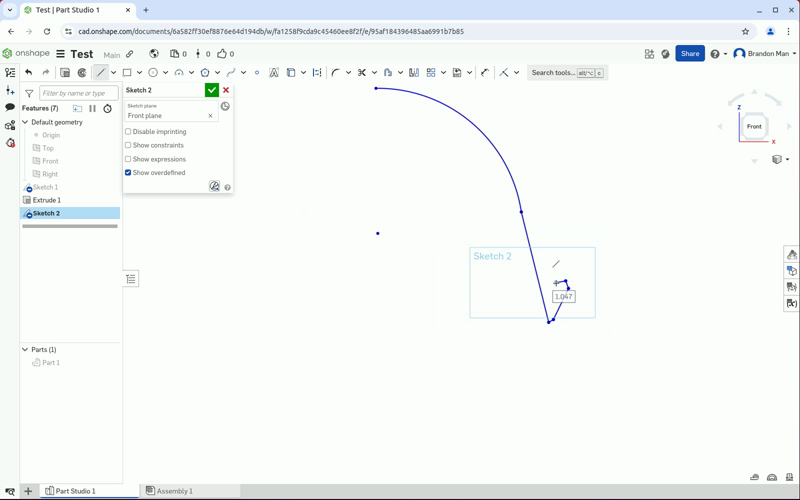
scroll(-6)
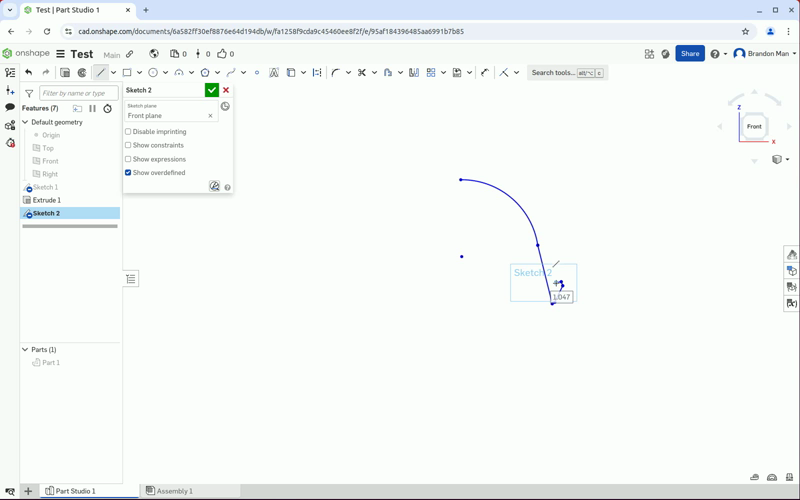
key_up(shift)
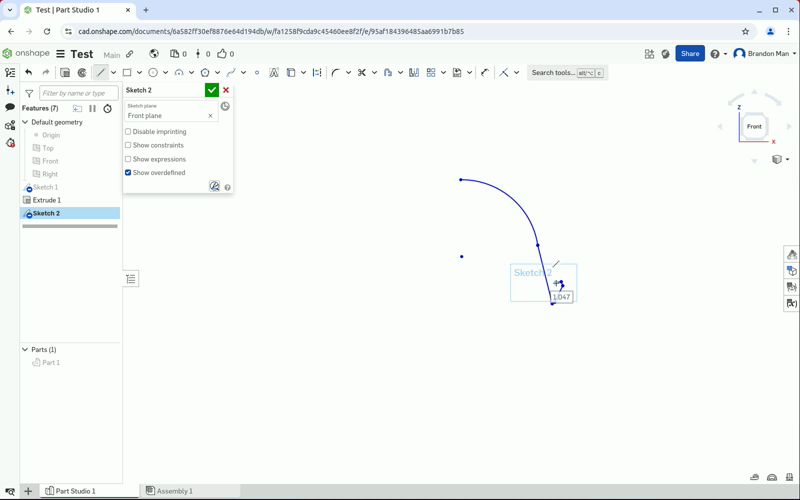
key_down(shift)
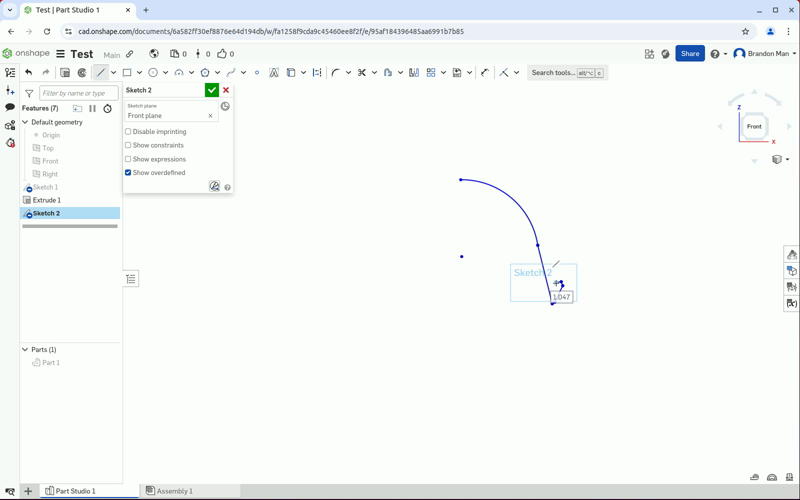
mouse_move(586, 282)
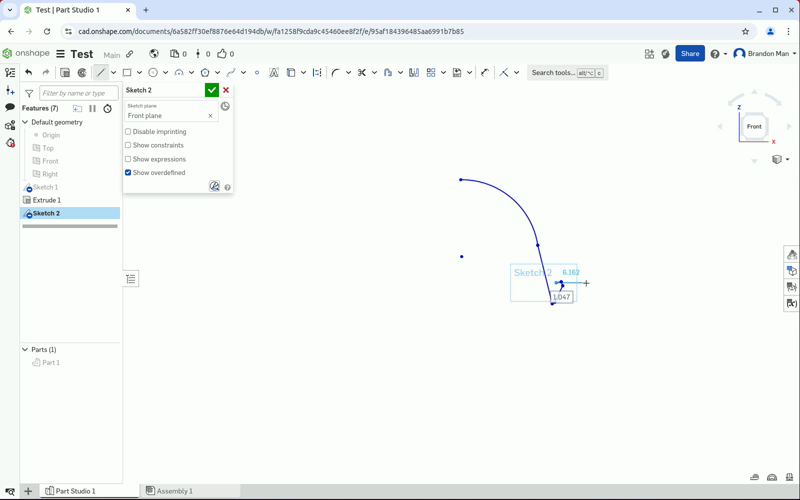
mouse_move(546, 243)
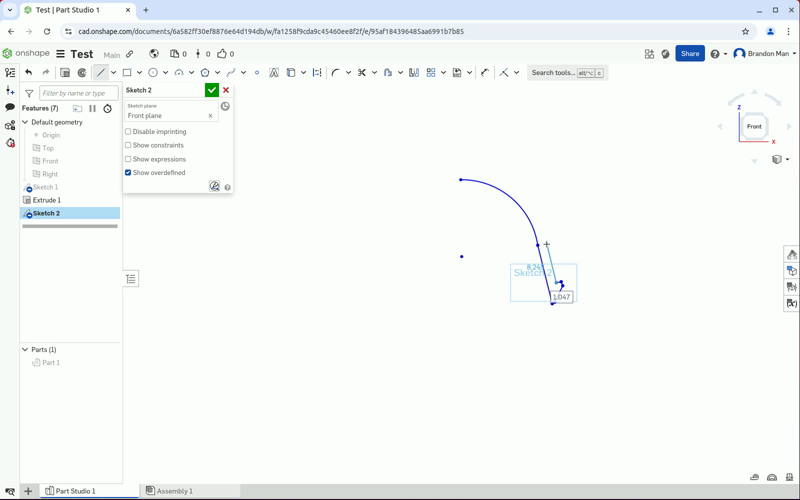
click(546, 243)
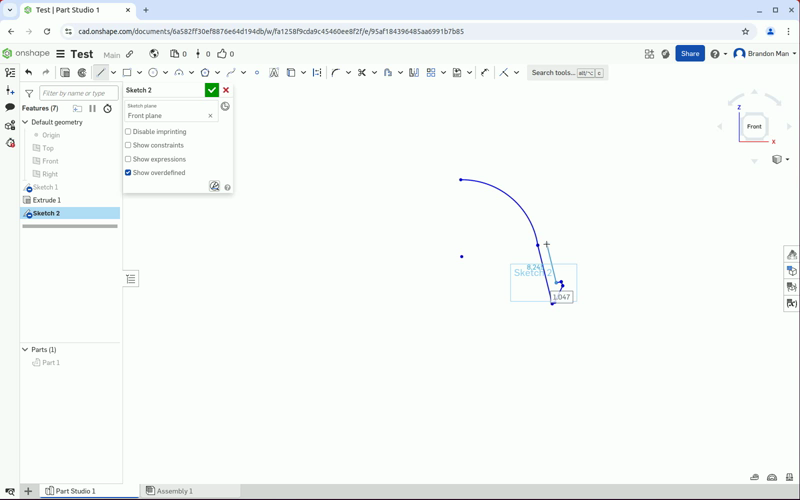
key_up(shift)
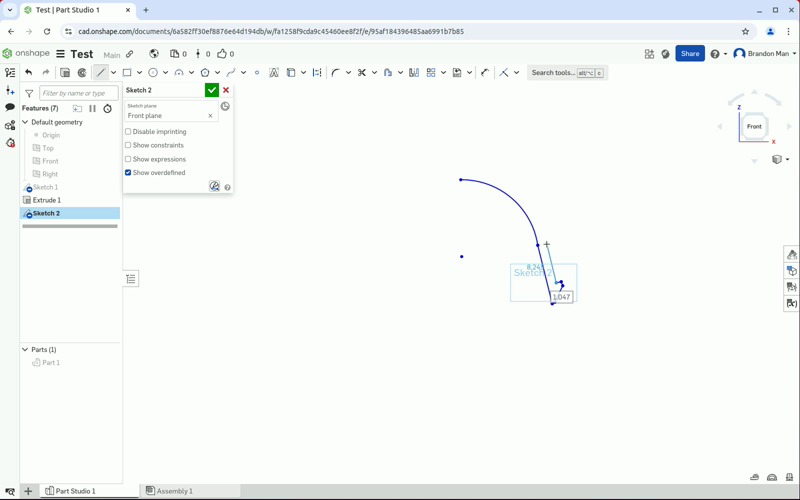
key(esc)
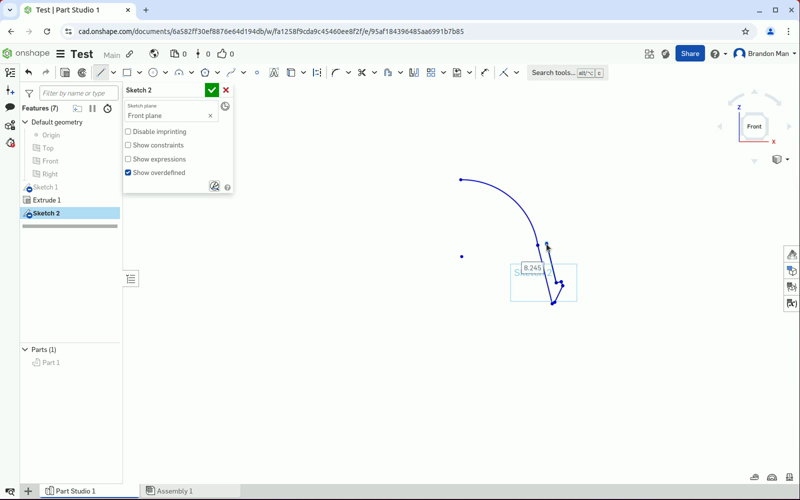
key(a)
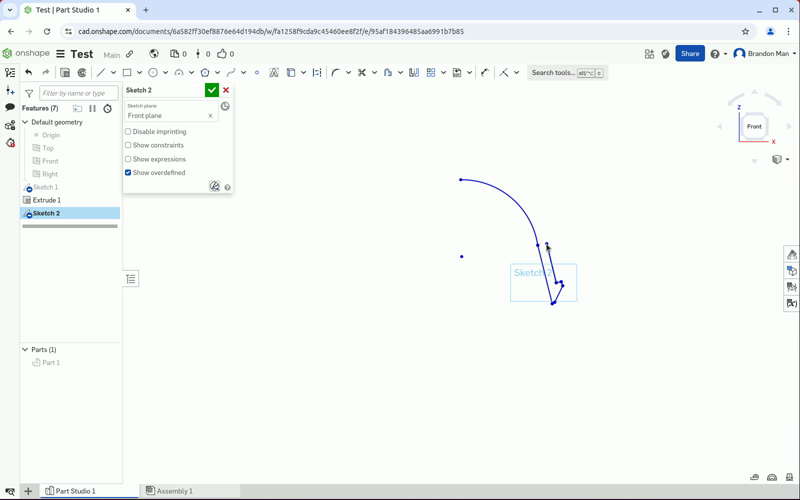
mouse_move(546, 243)
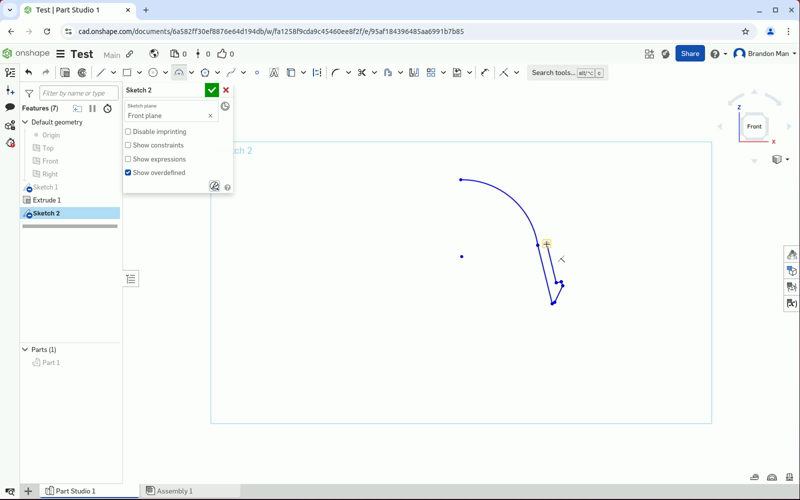
click(546, 243)
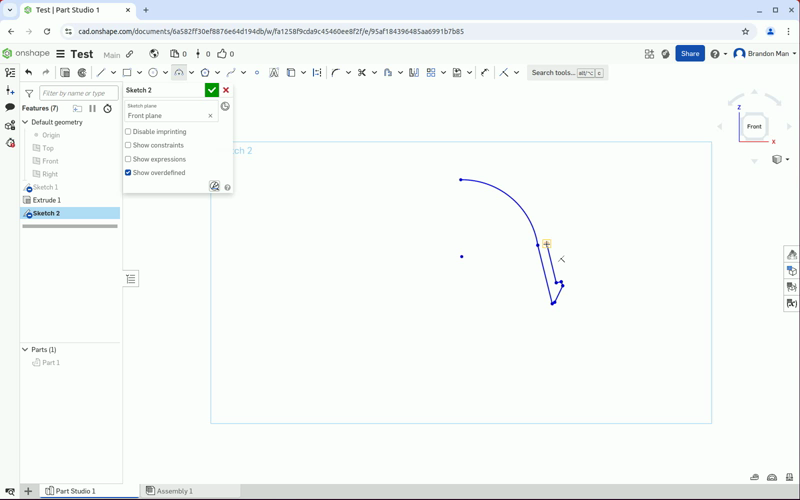
key_down(shift)
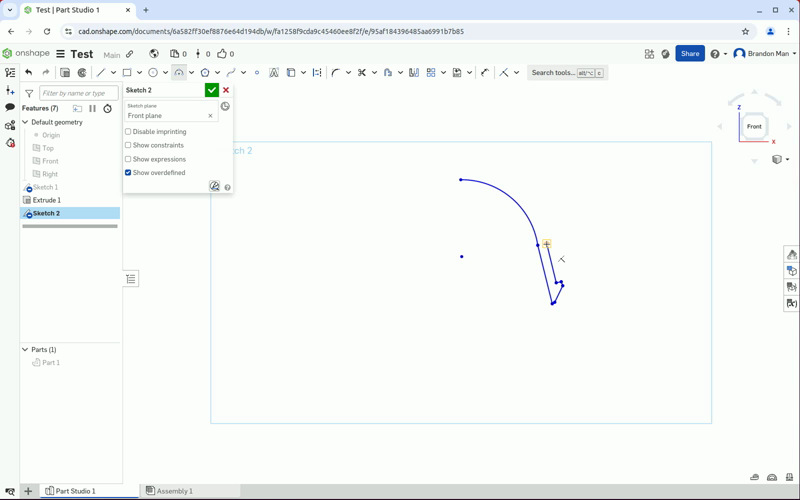
mouse_move(460, 170)
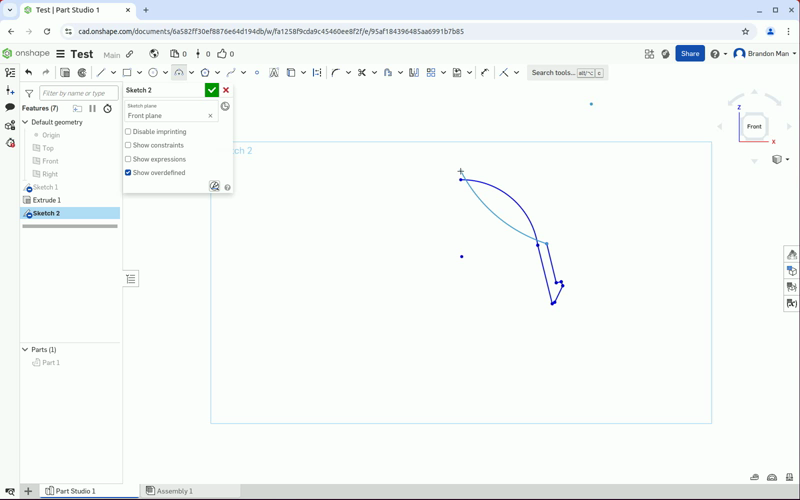
click(460, 170)
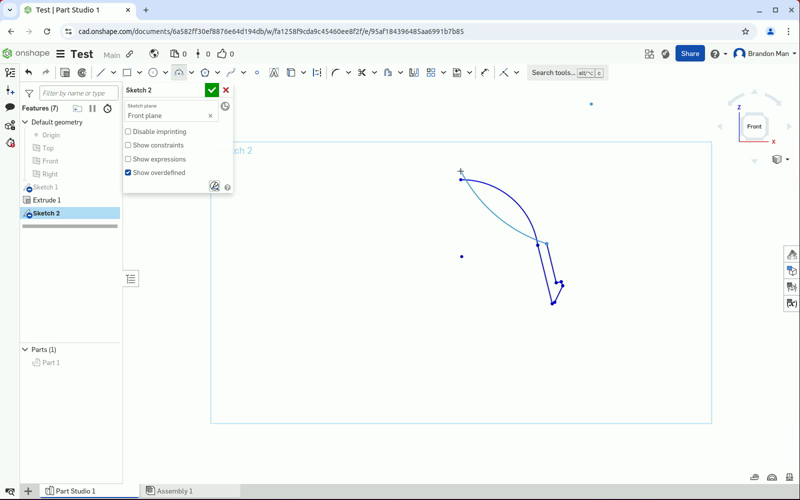
mouse_move(517, 191)
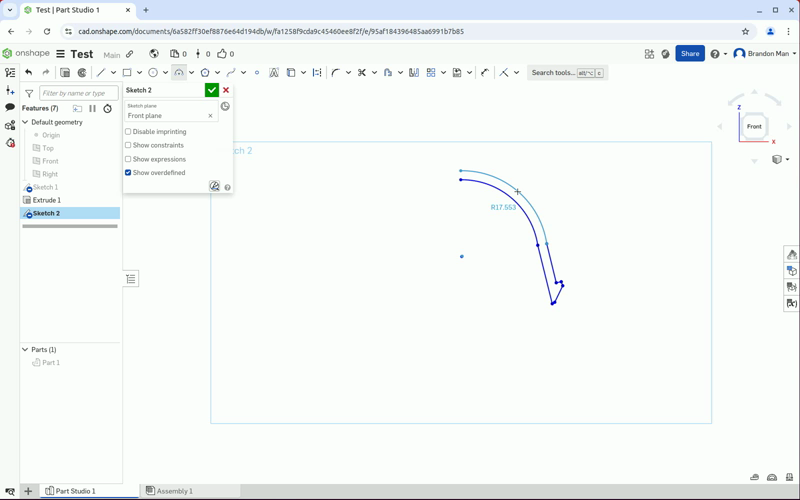
click(517, 191)
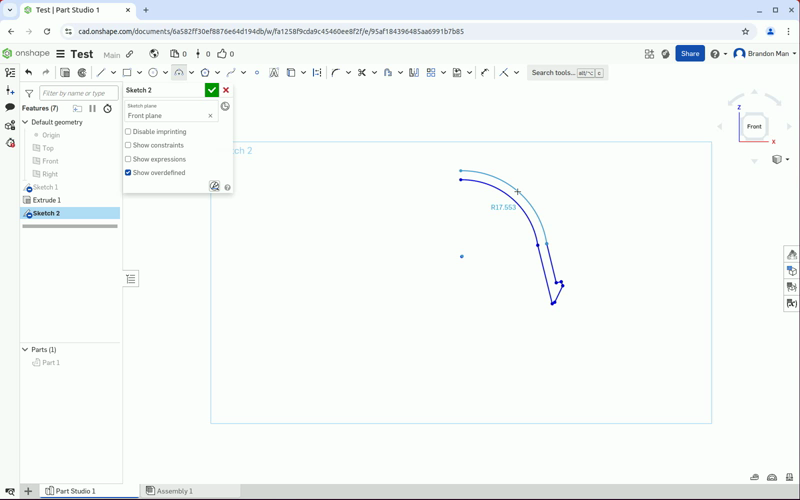
key_up(shift)
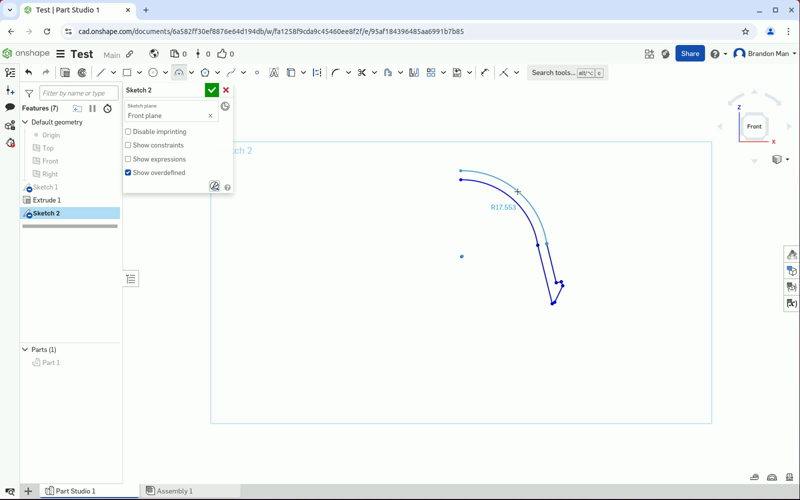
key(esc)
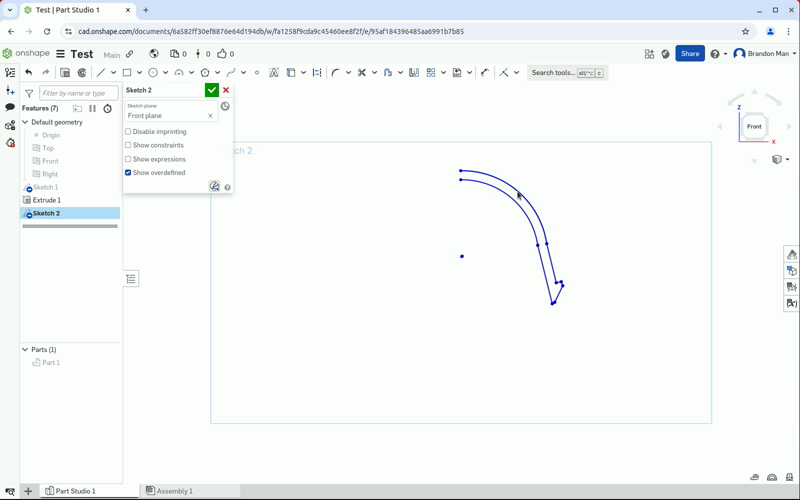
key(l)
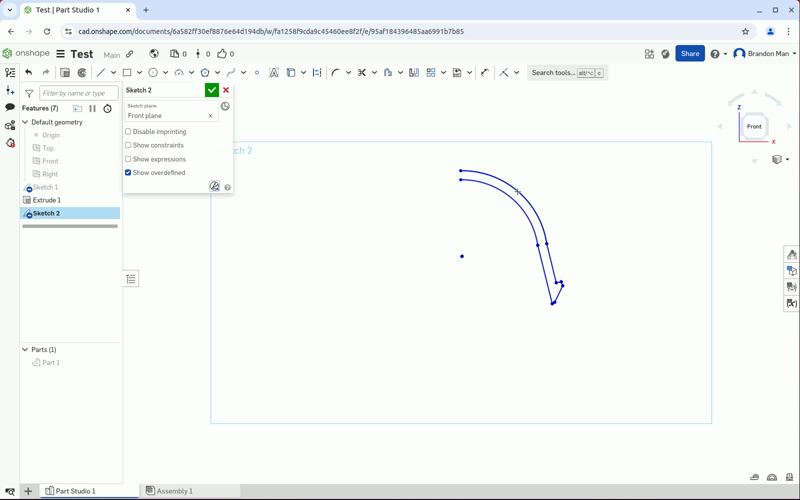
mouse_move(460, 170)
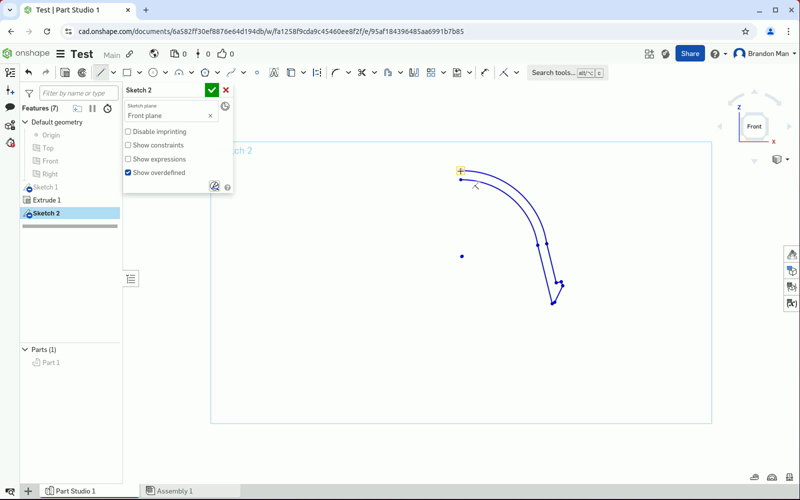
click(460, 170)
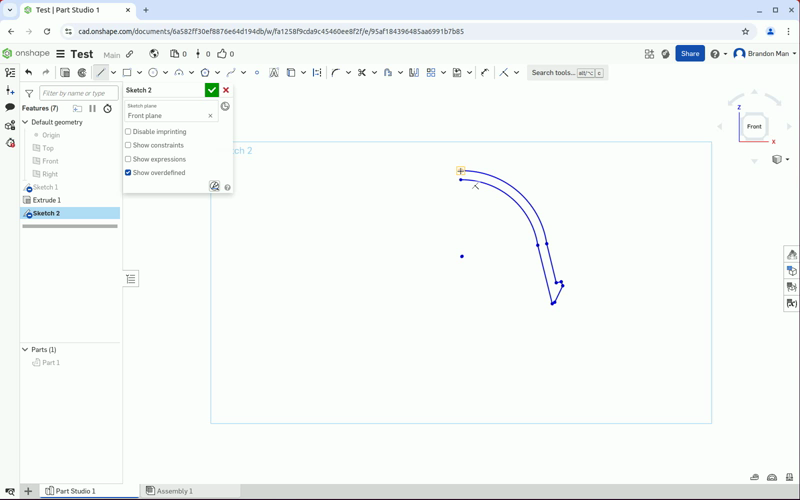
mouse_move(490, 170)
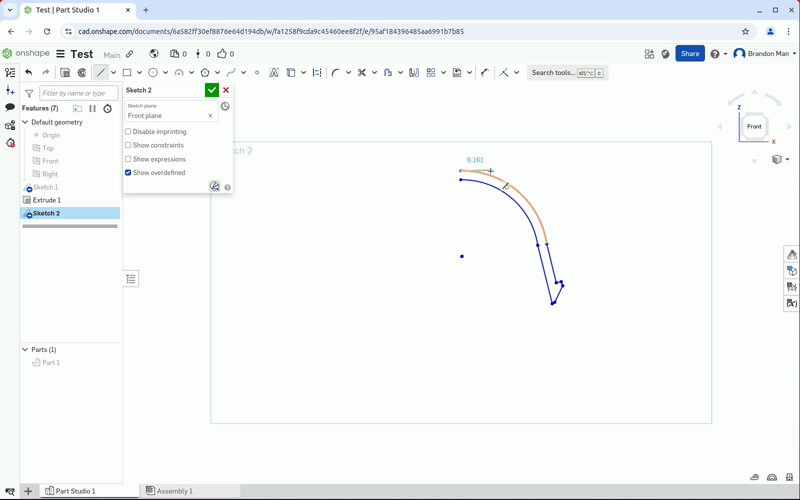
key_down(shift)
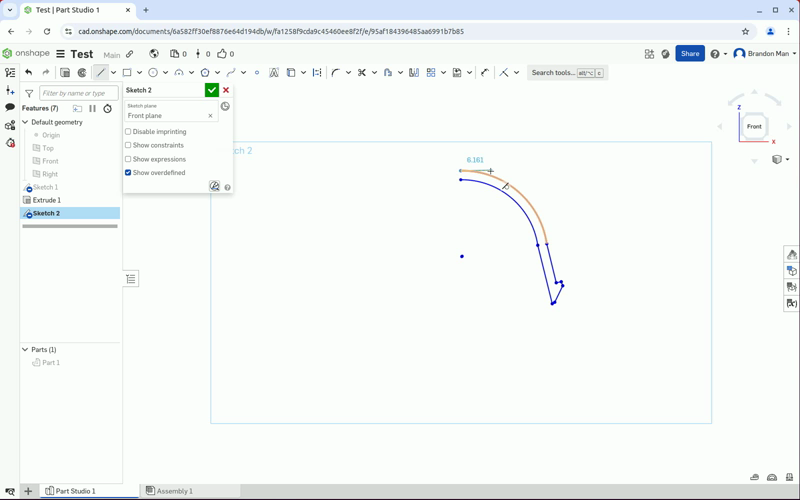
mouse_move(460, 179)
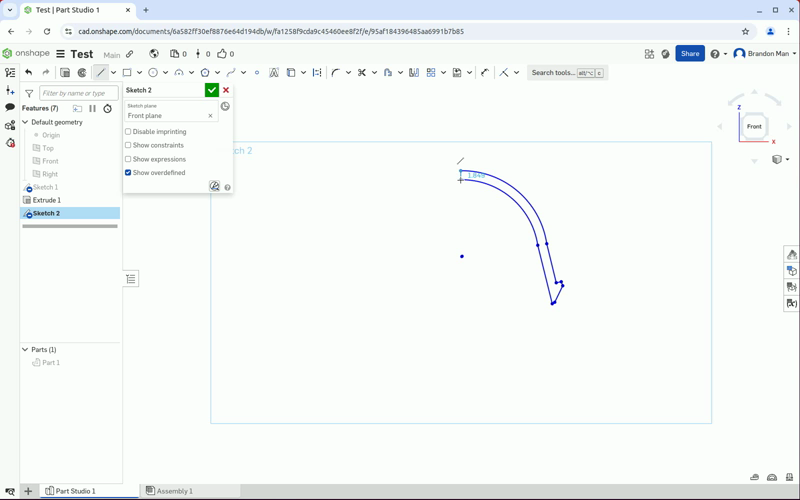
key_up(shift)
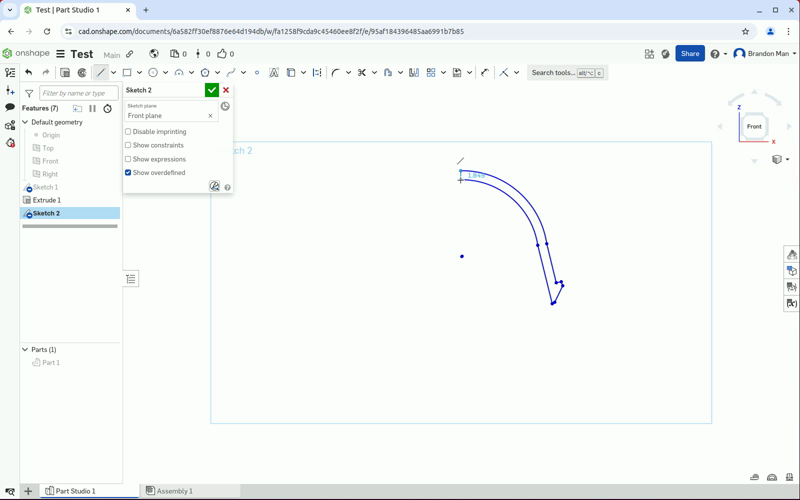
click(460, 179)
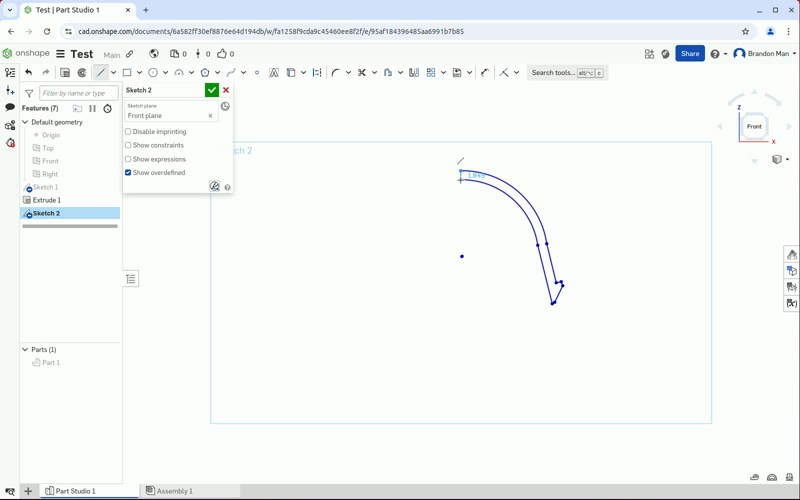
key(esc)
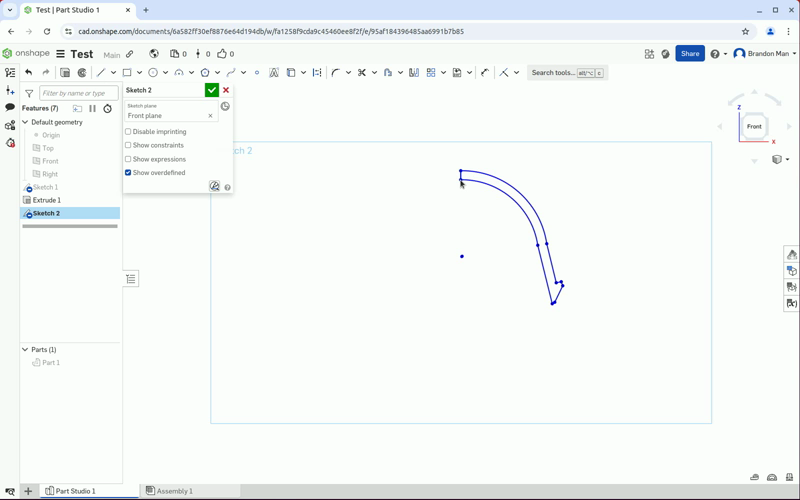
mouse_move(553, 275)
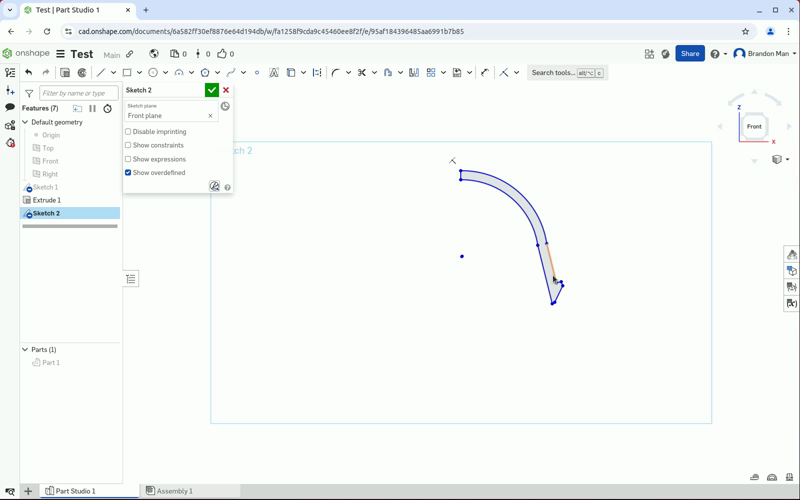
scroll(6)
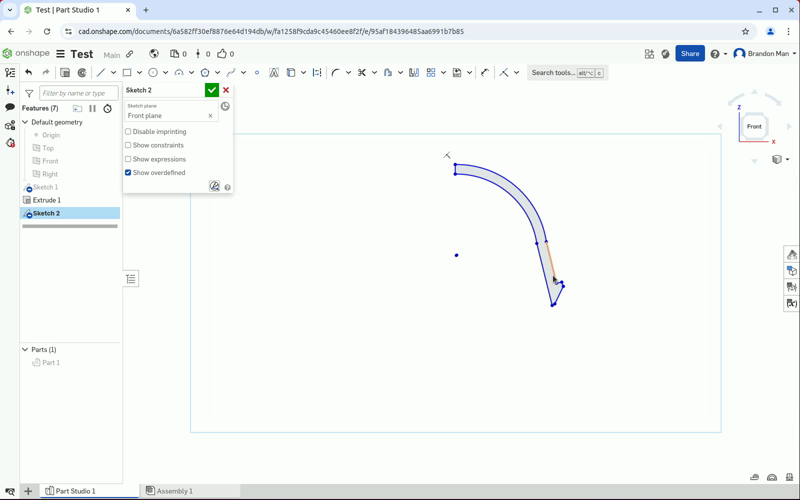
scroll(6)
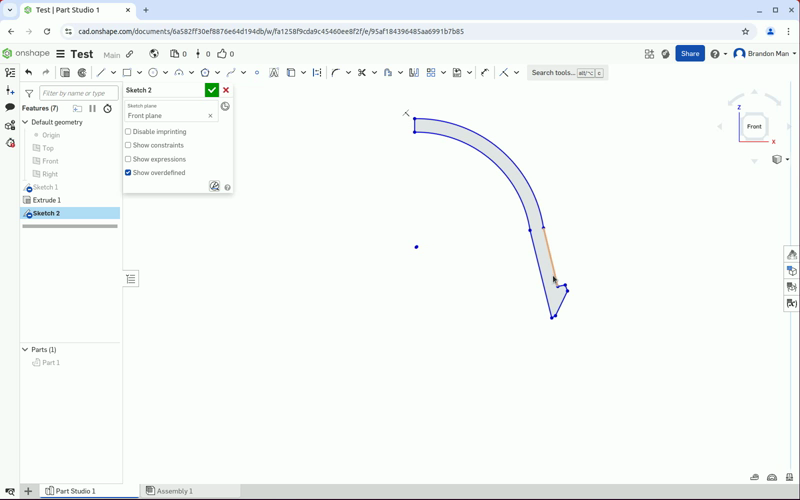
scroll(6)
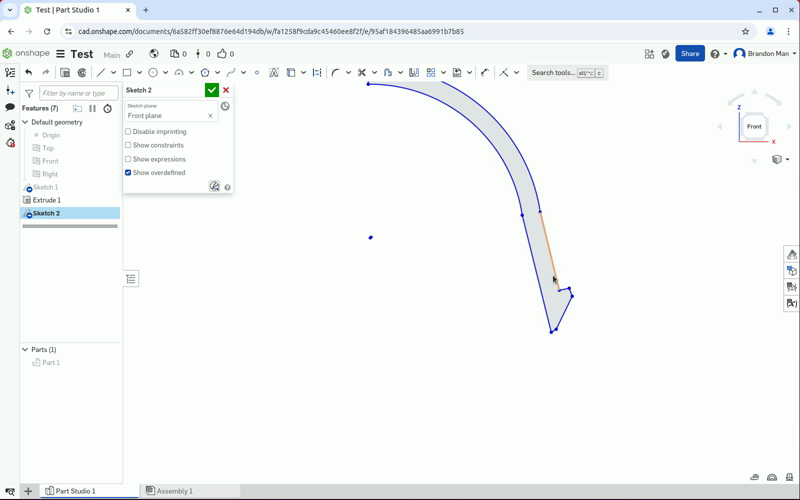
scroll(6)
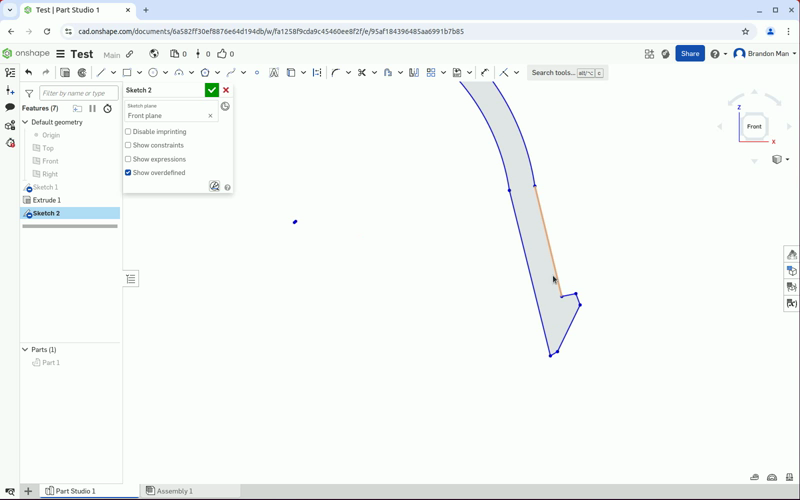
scroll(6)
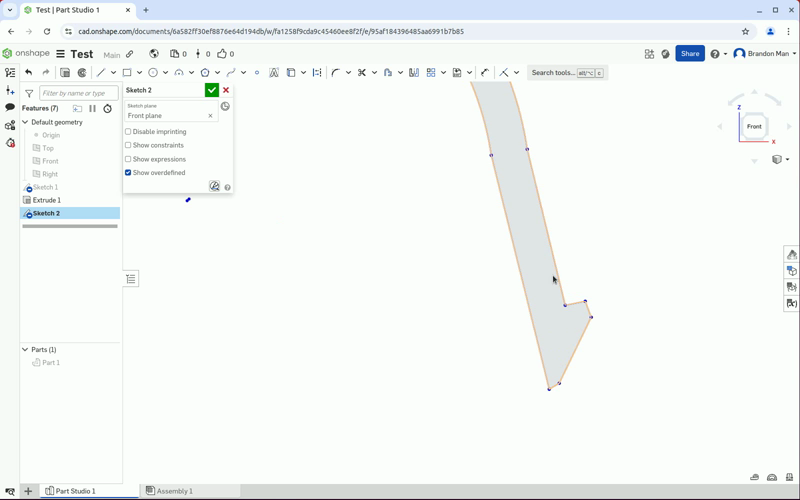
scroll(6)
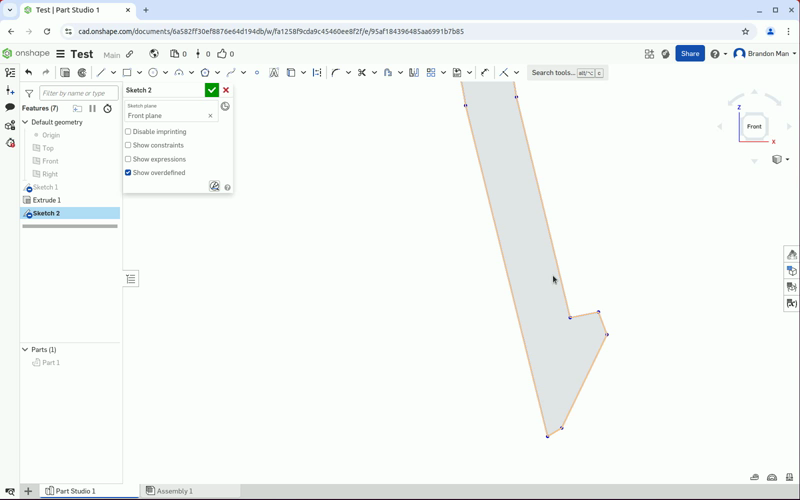
scroll(6)
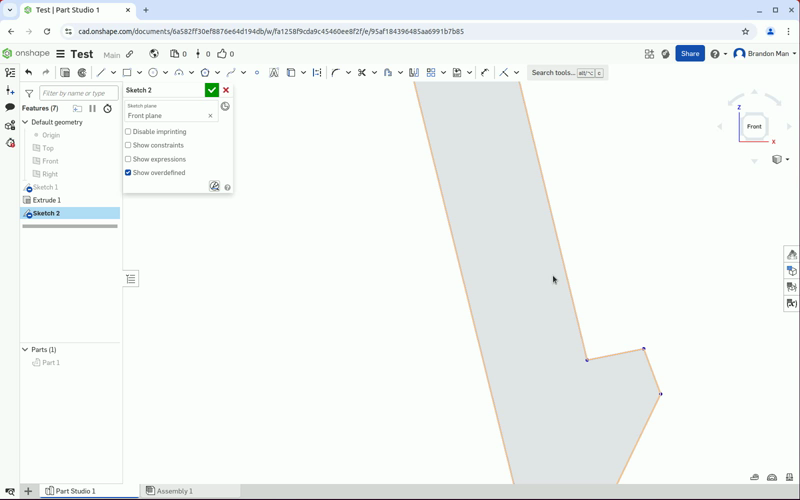
click(553, 275)
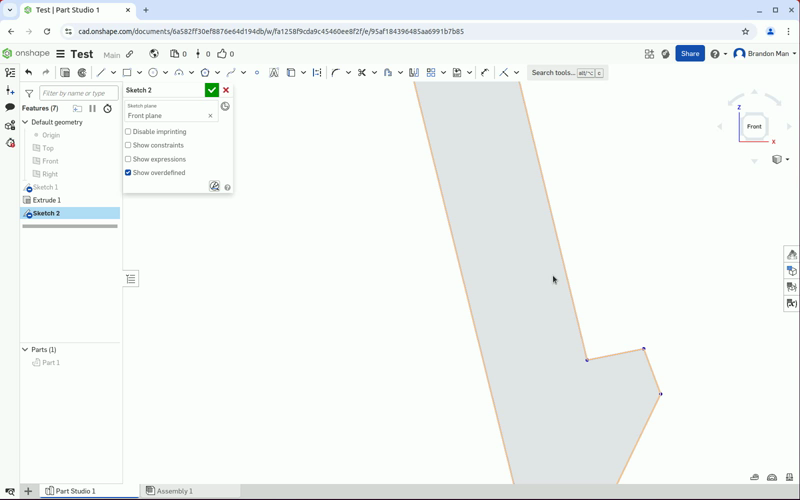
scroll(-6)
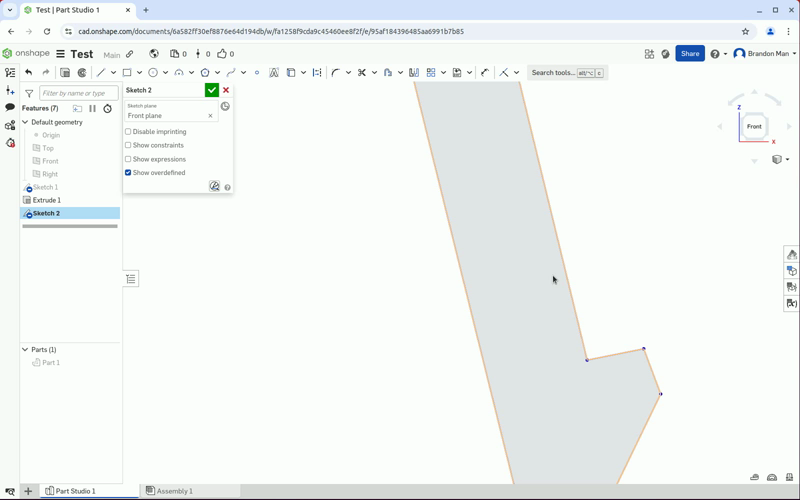
scroll(-6)
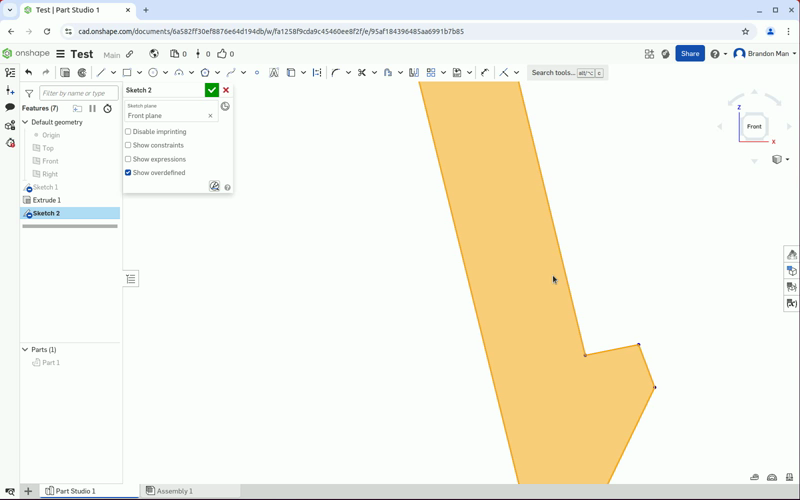
scroll(-6)
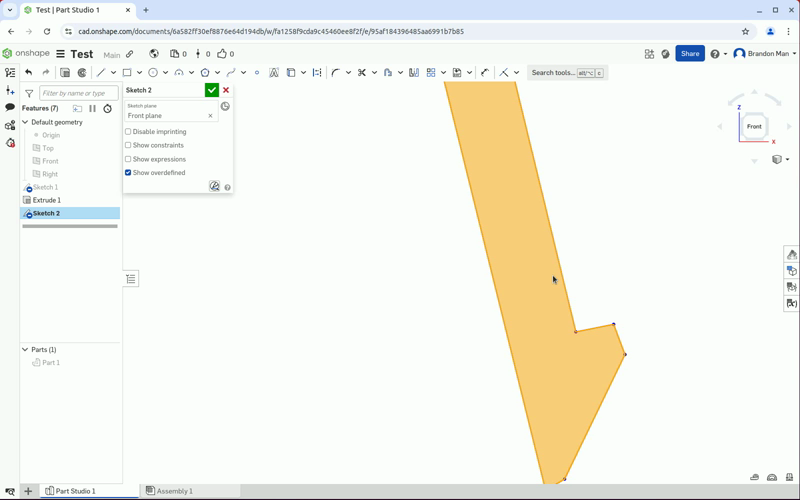
scroll(-6)
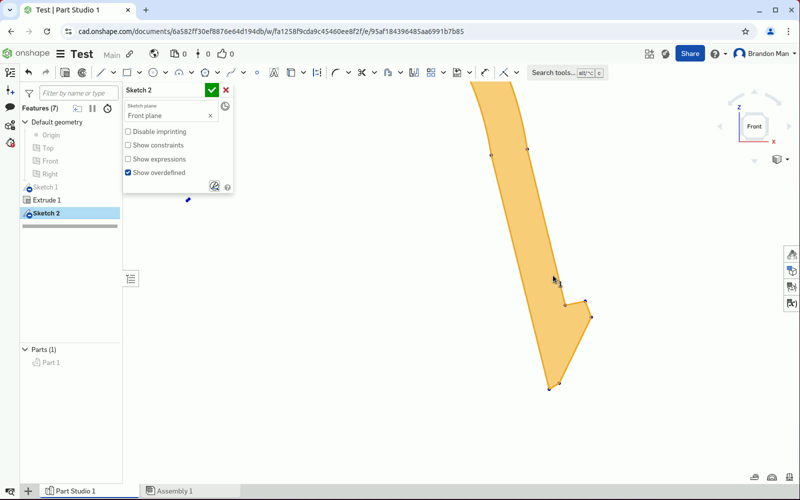
scroll(-6)
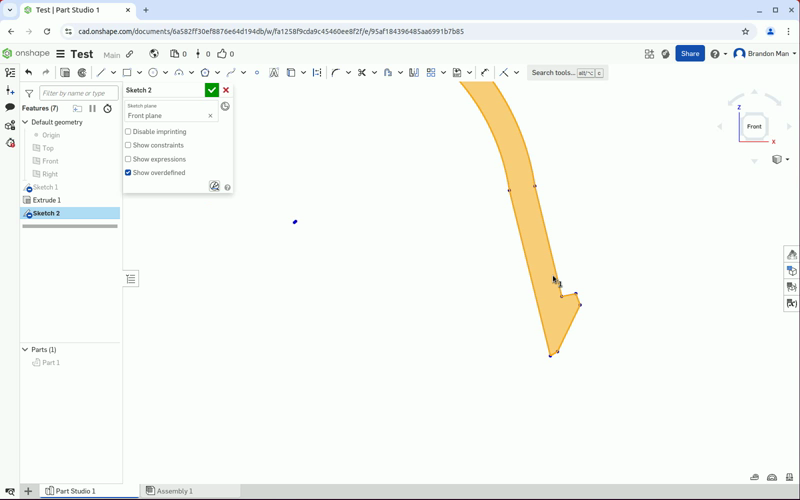
scroll(-6)
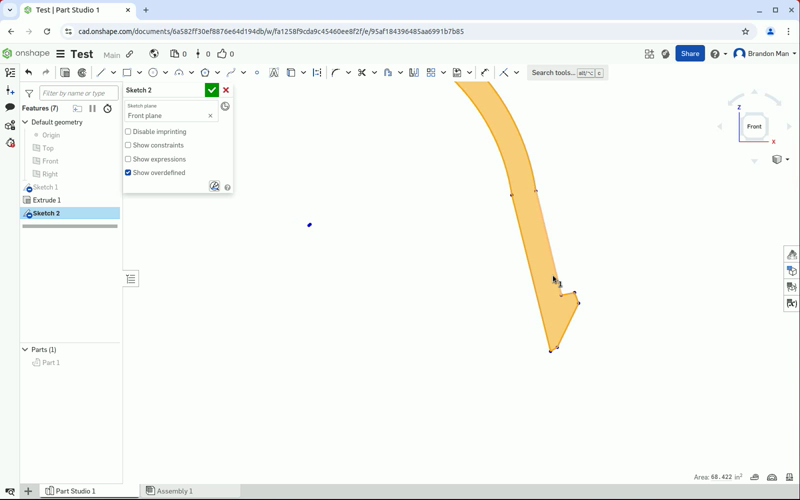
scroll(-6)
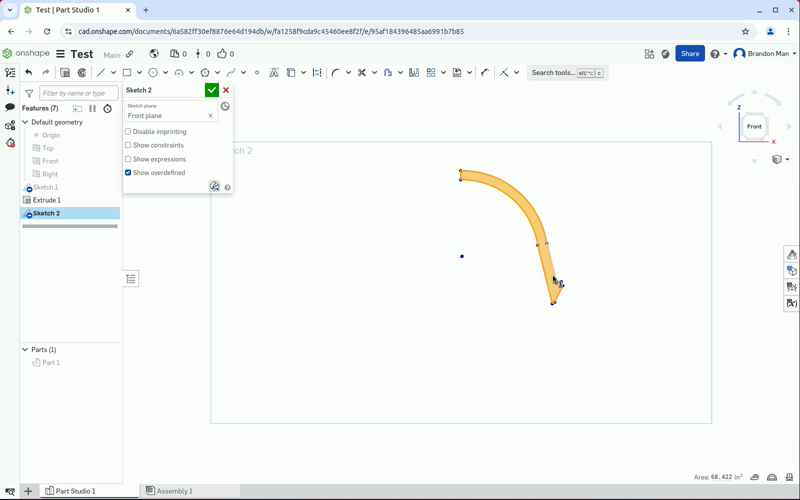
mouse_move(73, 352)
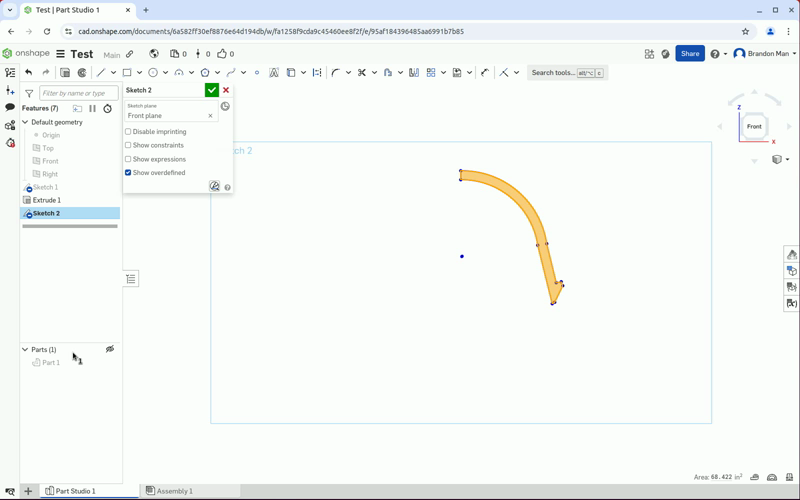
key(shift+y)
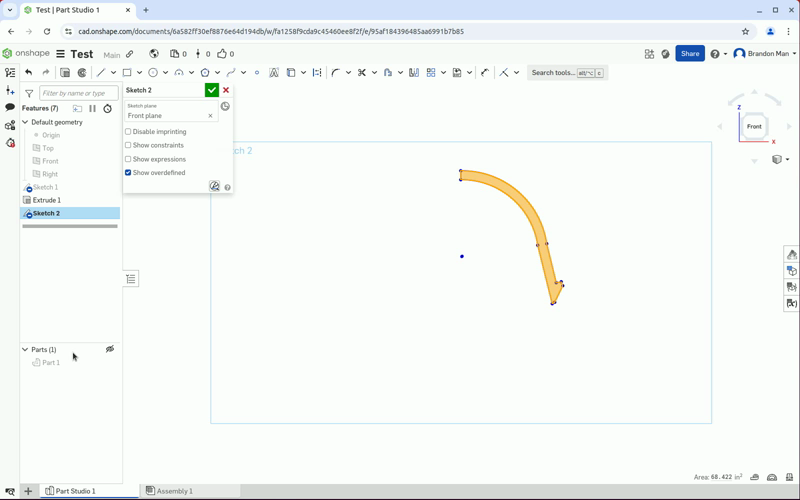
key(shift+e)
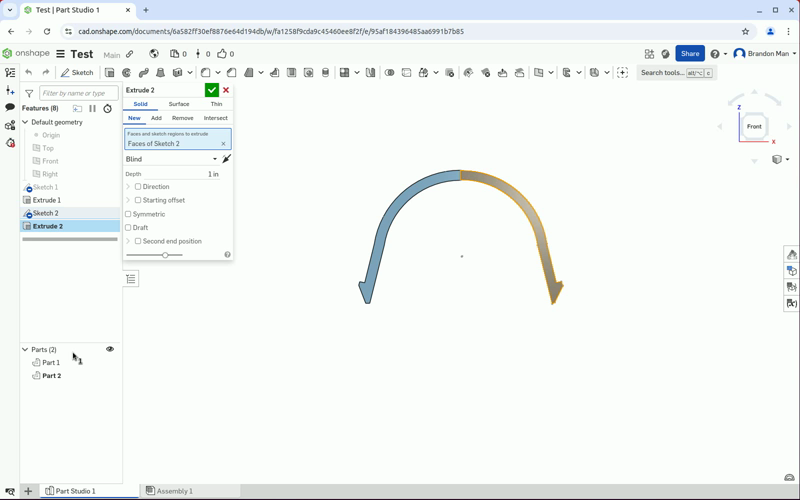
mouse_move(143, 106)
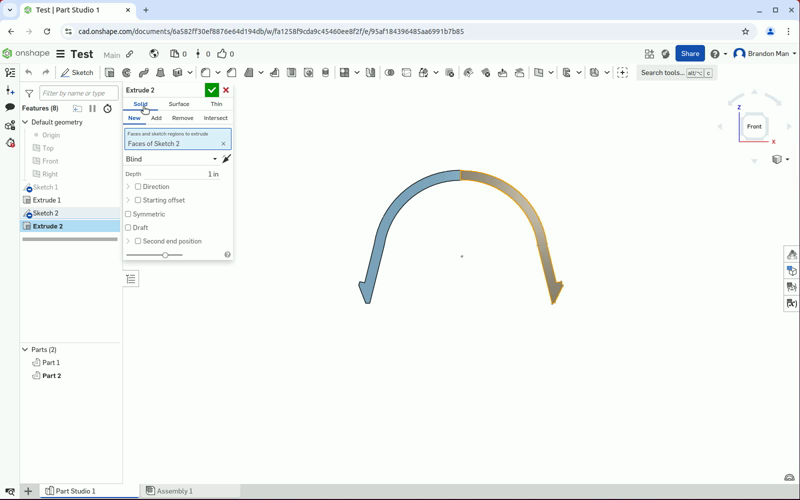
click(143, 106)
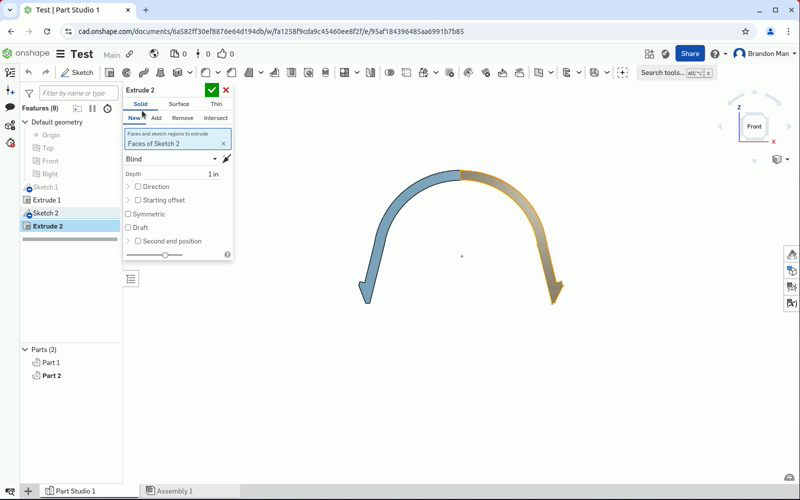
mouse_move(137, 120)
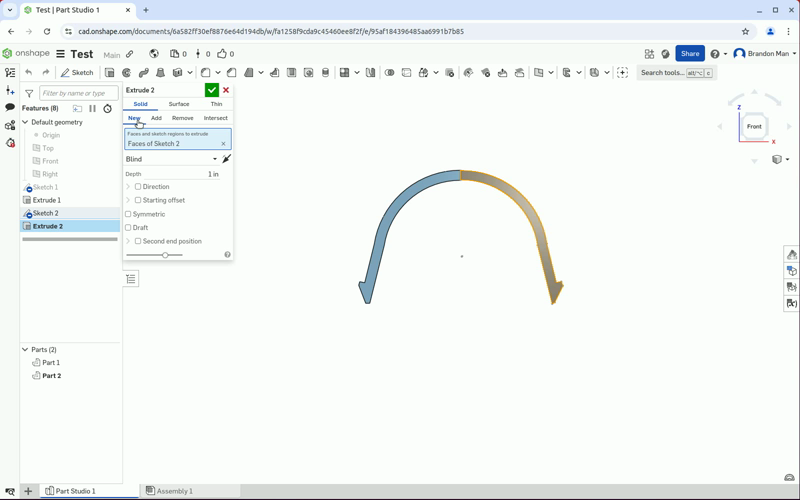
click(137, 120)
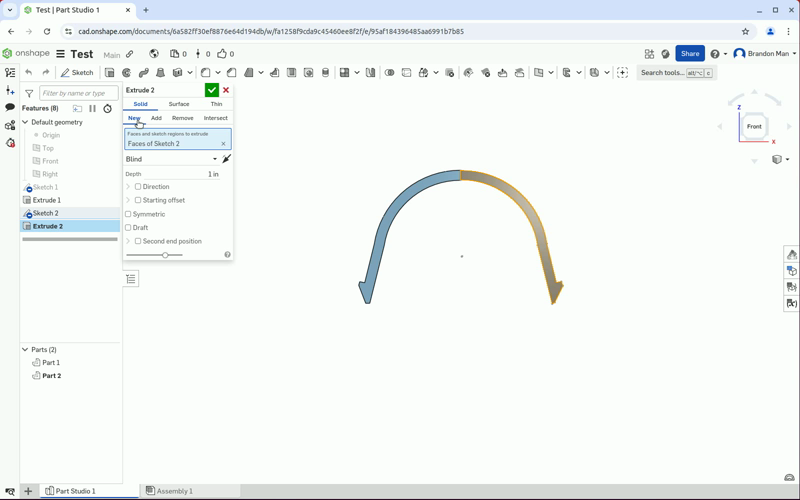
key(tab, 4)
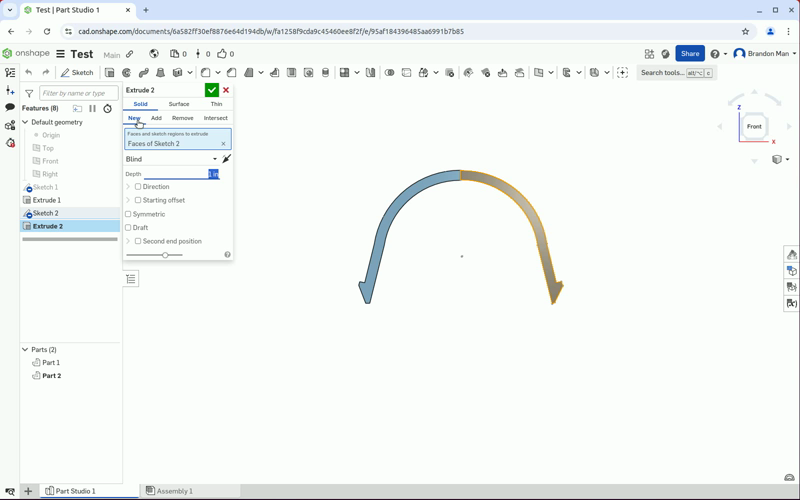
text(7.462)
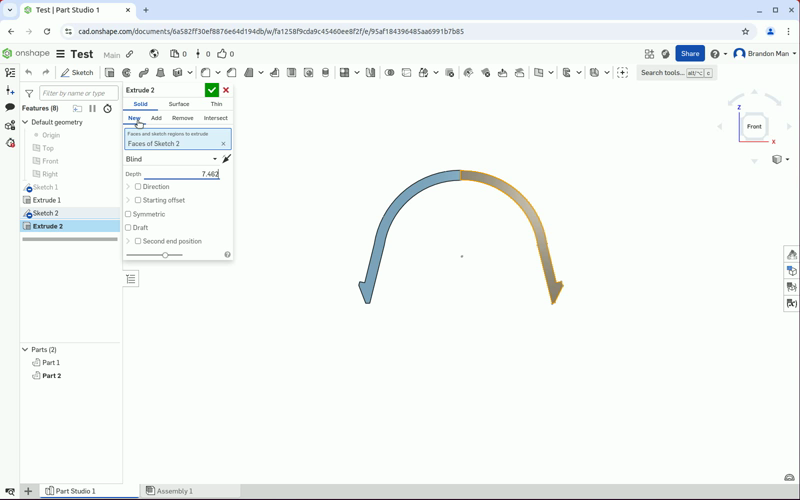
key(enter)
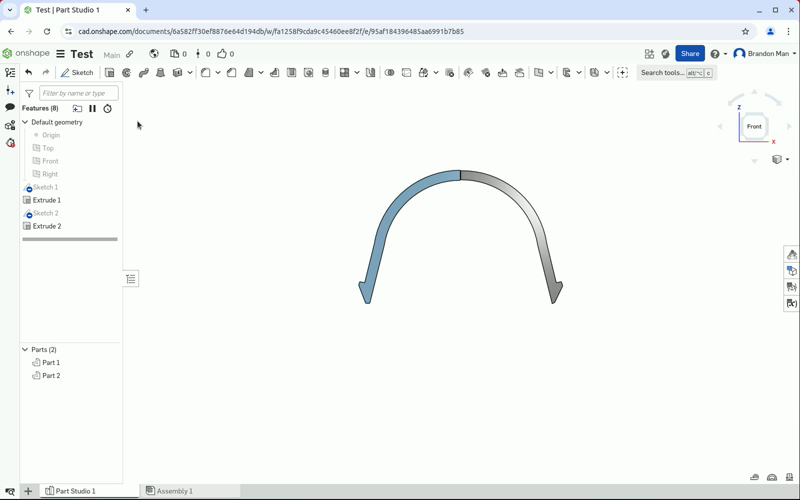
key(shift+h)
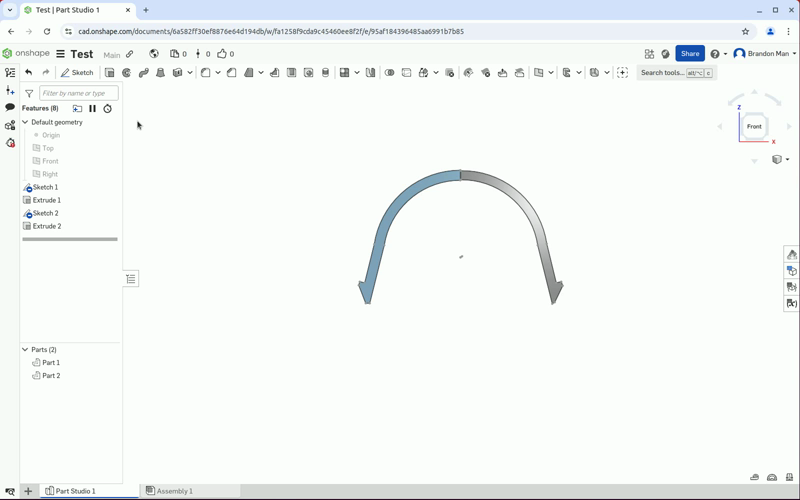
key(shift+h)
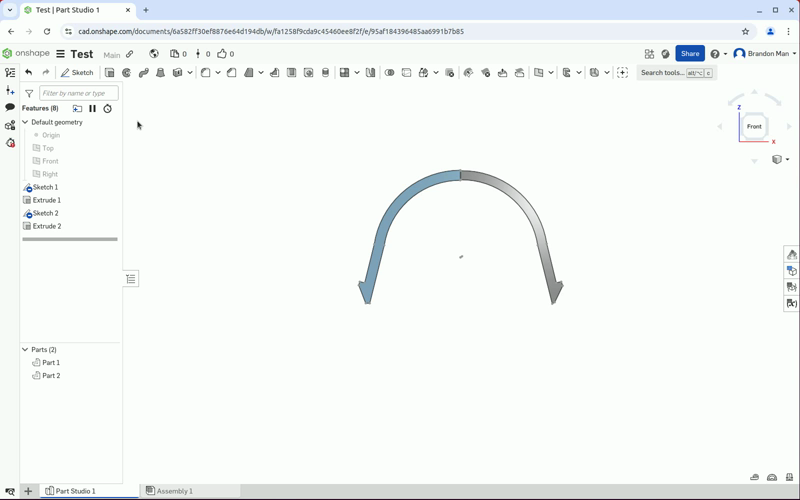
key(shift+7)
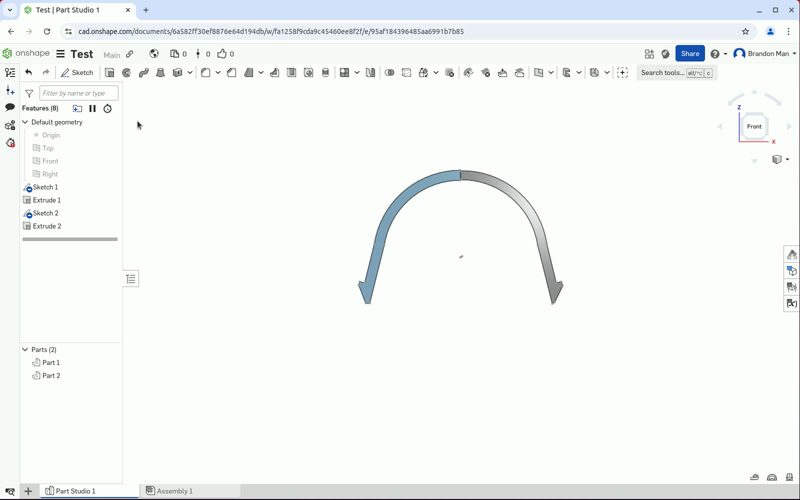
key(left, 2)
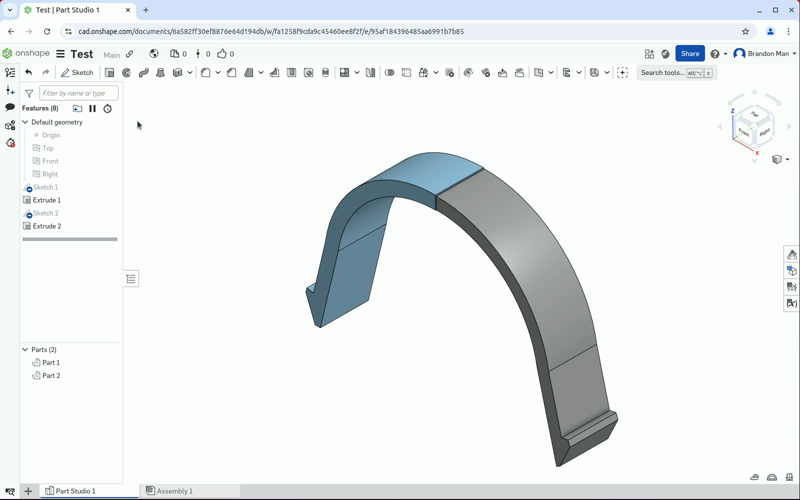
key(down, 2)
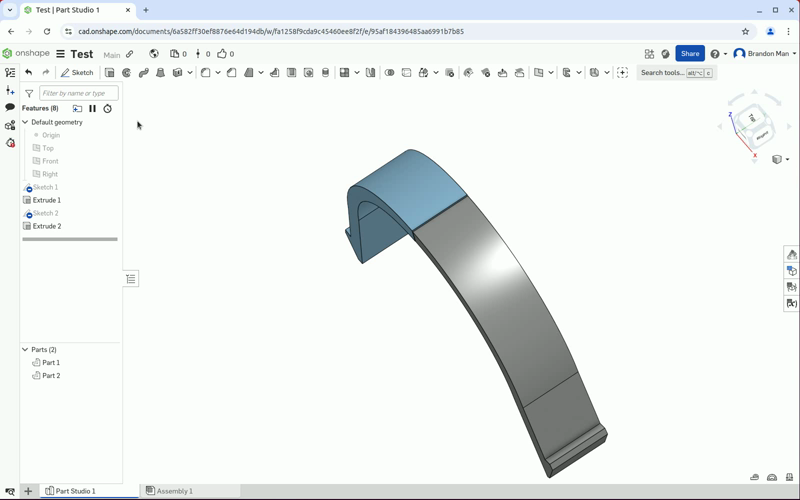
key(up, 2)
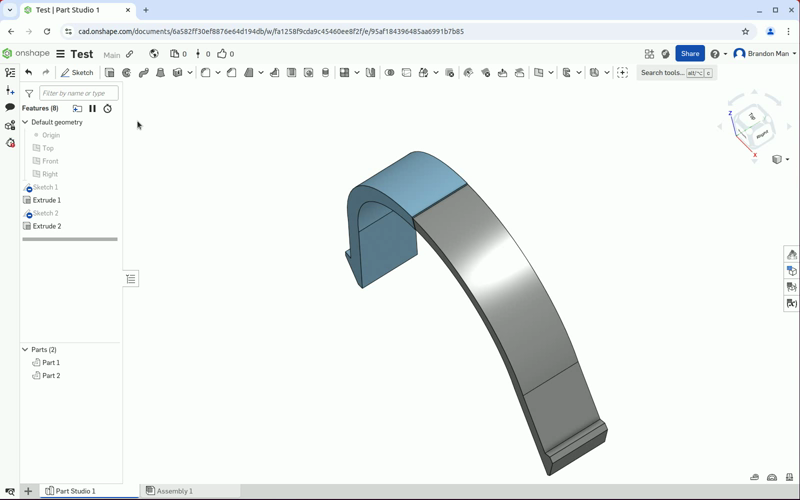
key(right, 2)
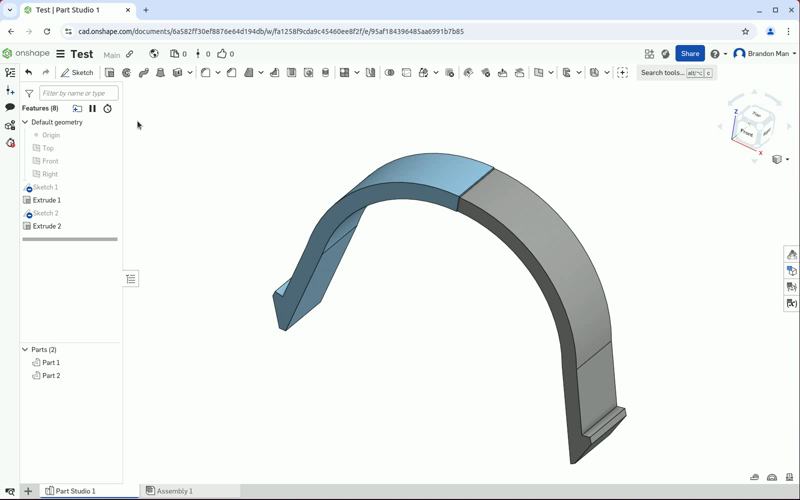
mouse_move(73, 189)
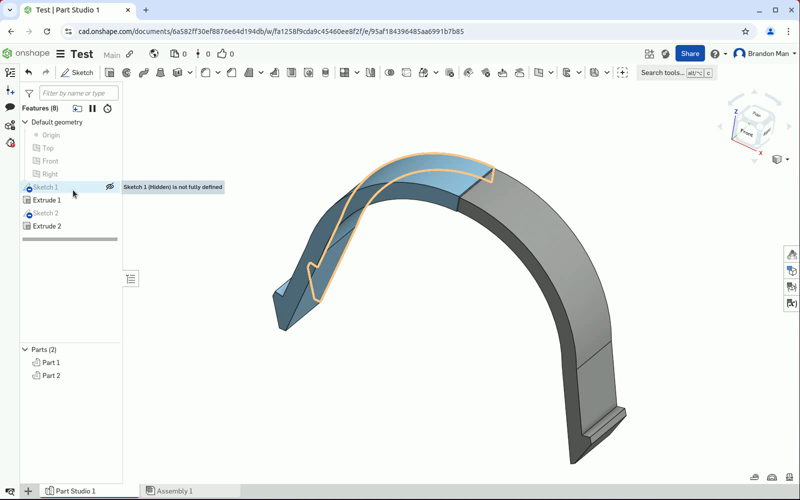
click(73, 189)